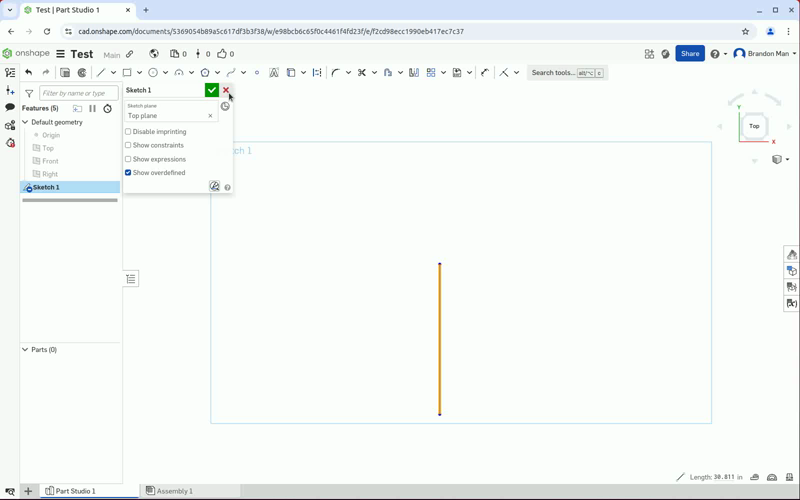
key(shift+h)
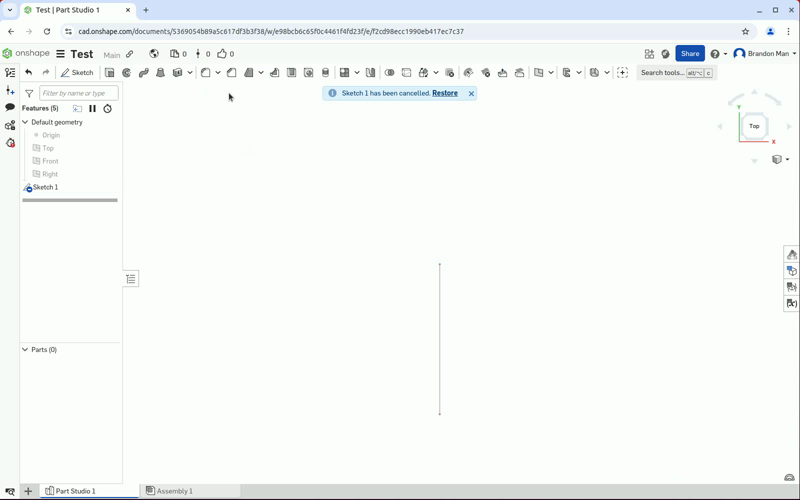
key(shift+s)
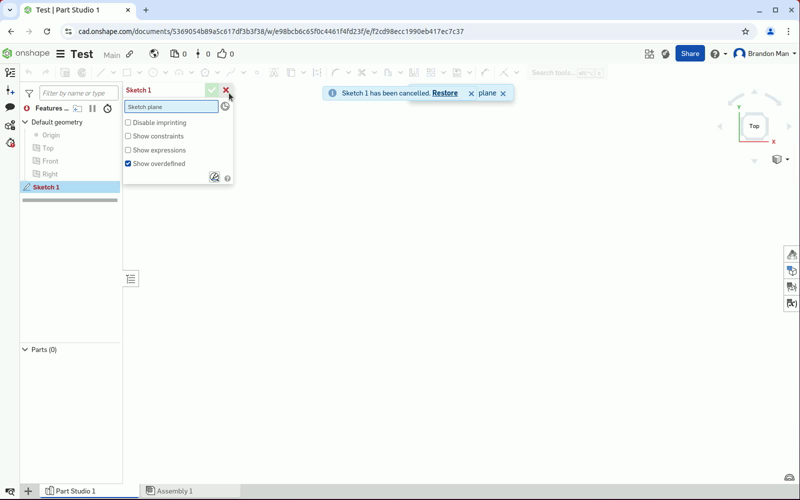
mouse_move(73, 150)
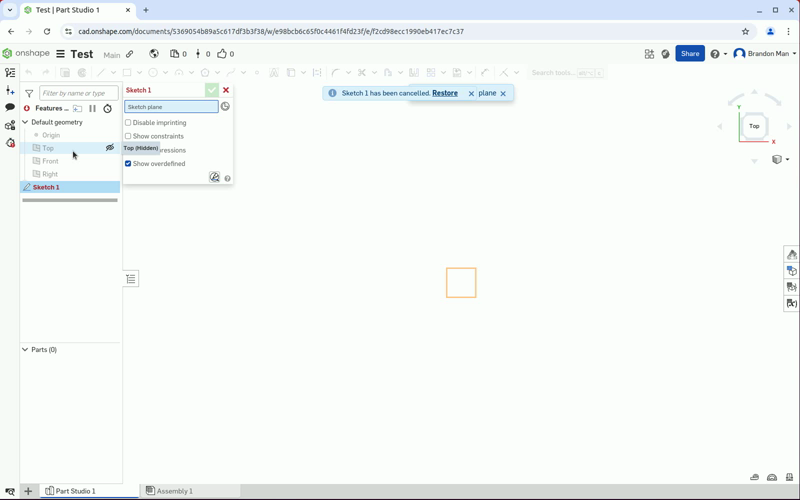
click(73, 150)
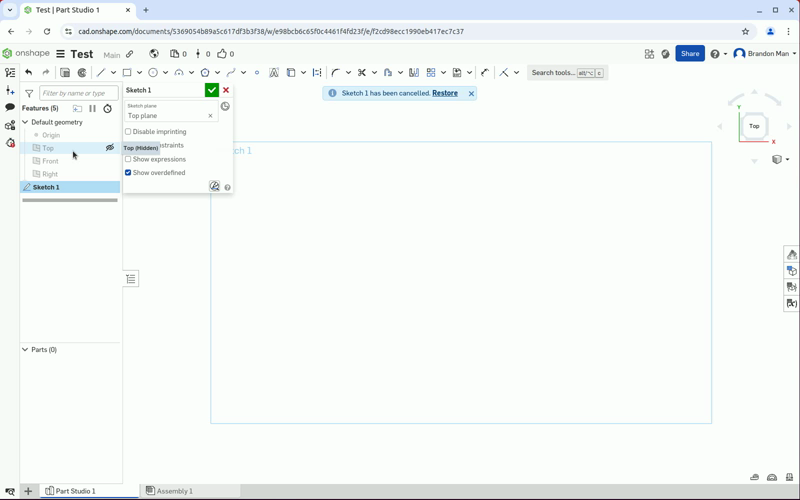
mouse_move(73, 352)
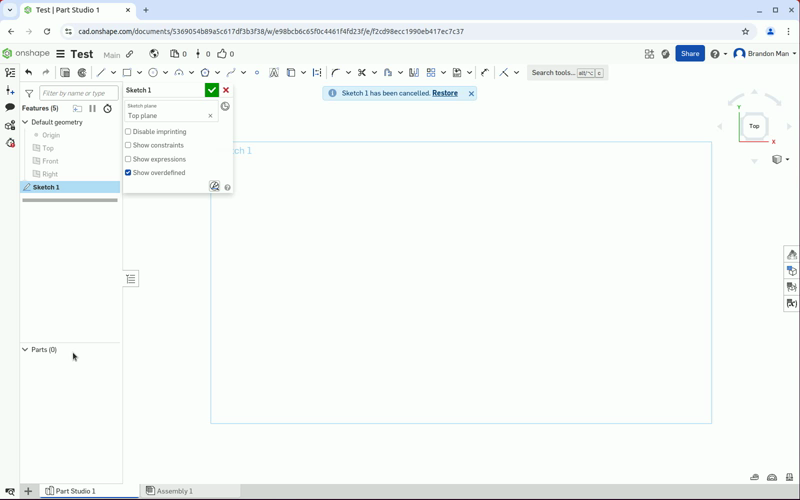
key(y)
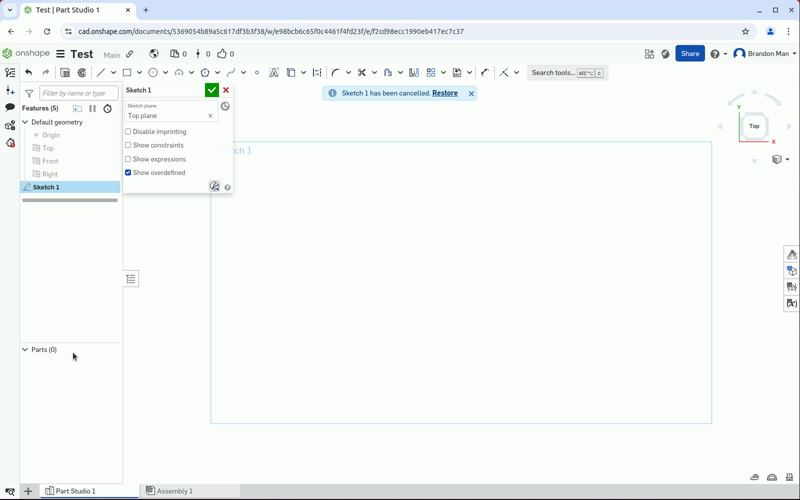
key(l)
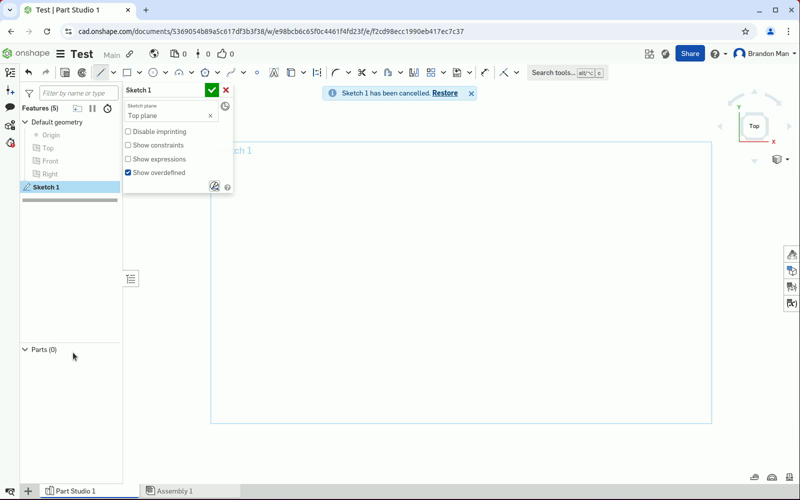
key_down(shift)
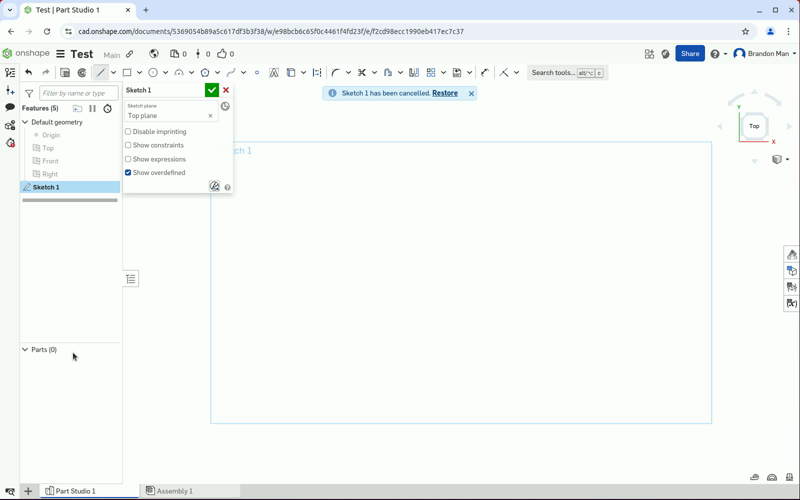
mouse_move(348, 346)
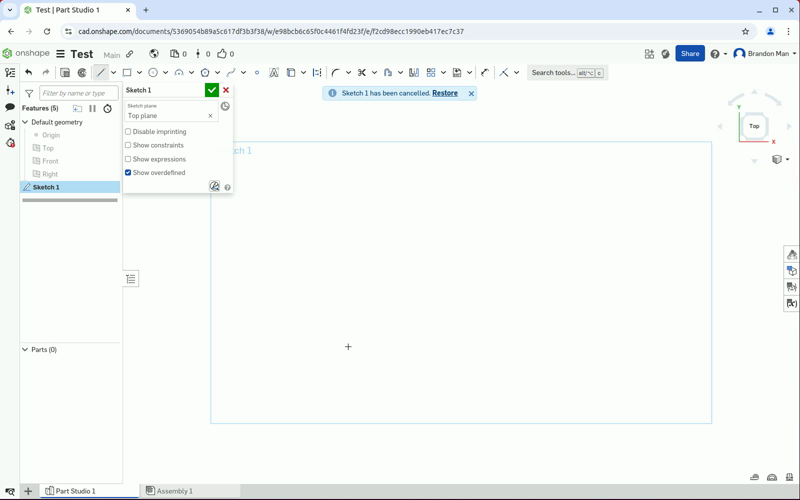
click(348, 346)
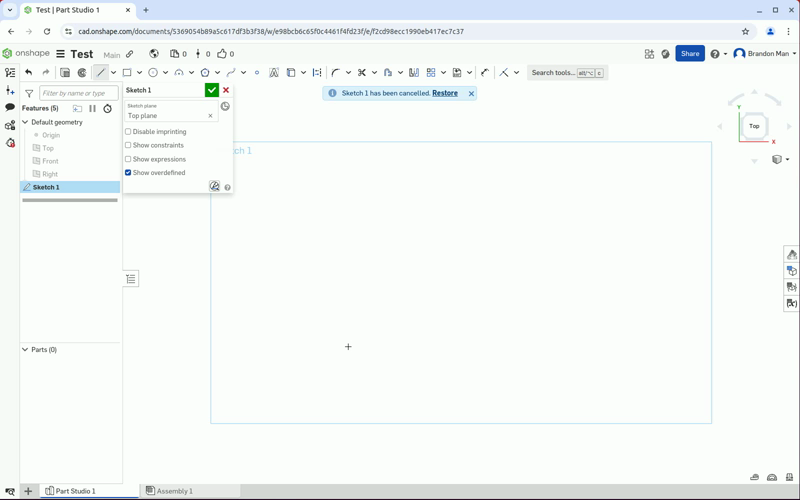
key_up(shift)
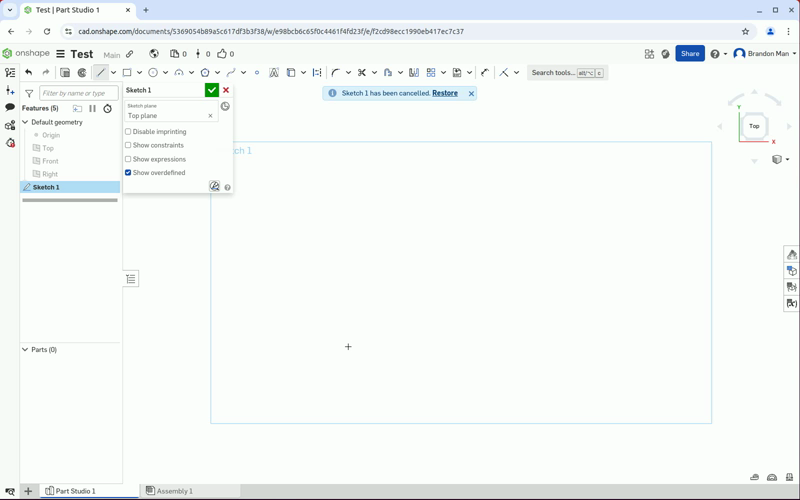
key_down(shift)
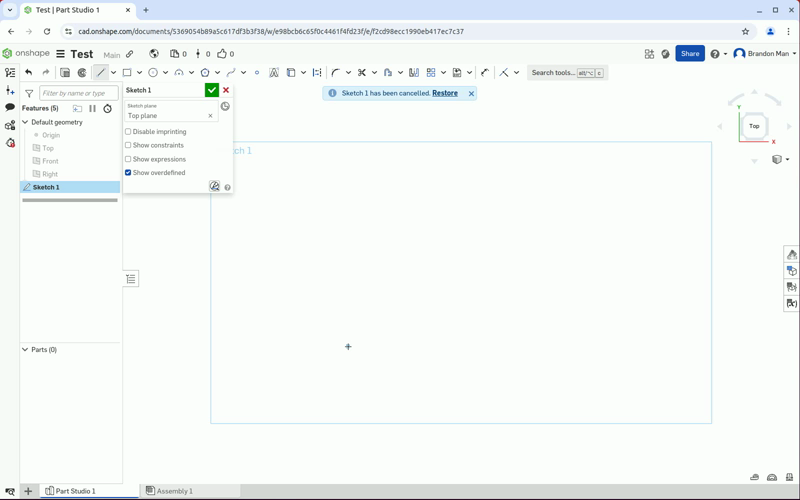
mouse_move(566, 346)
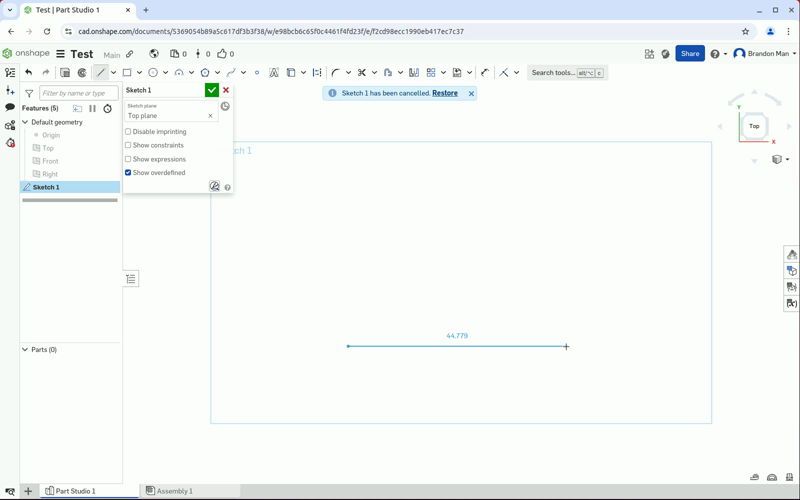
click(566, 346)
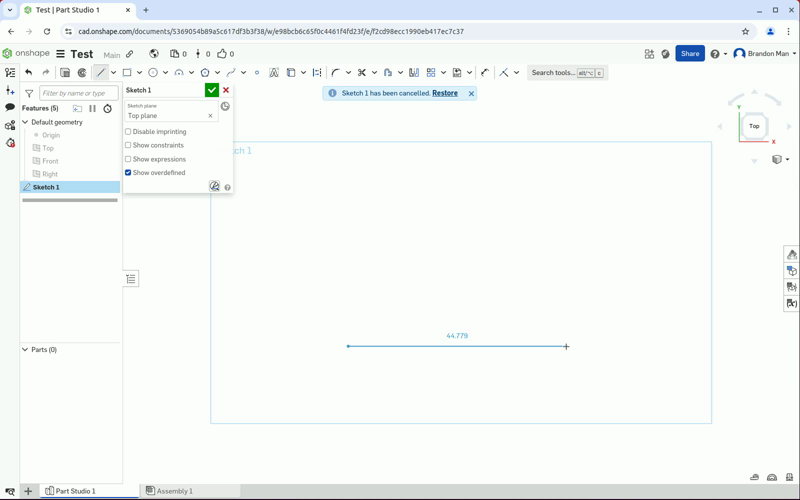
key_up(shift)
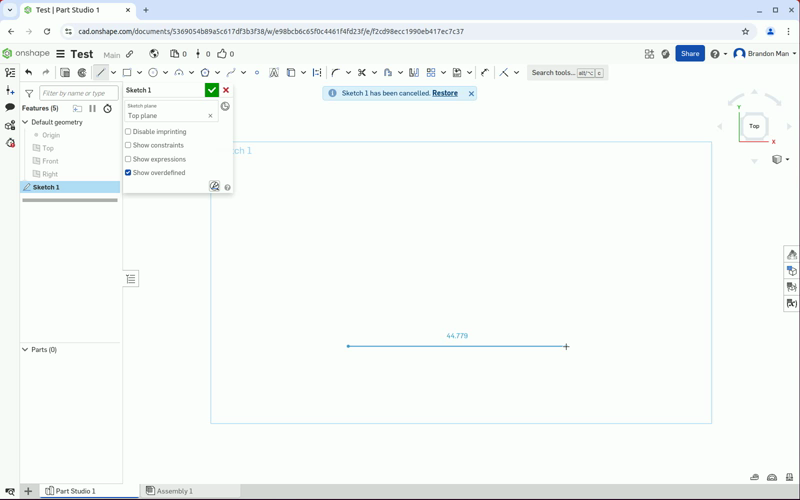
key_down(shift)
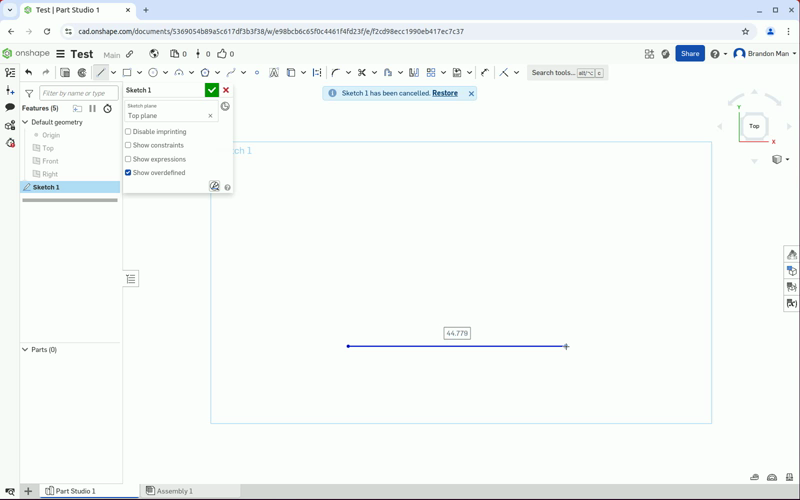
mouse_move(566, 178)
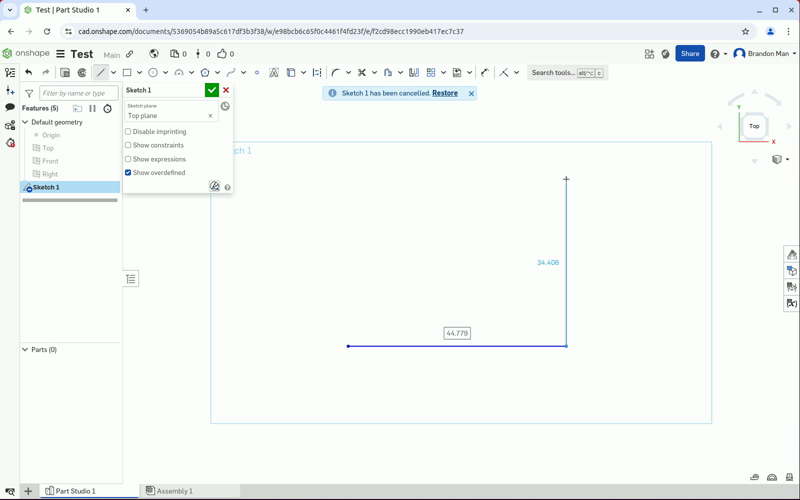
click(566, 178)
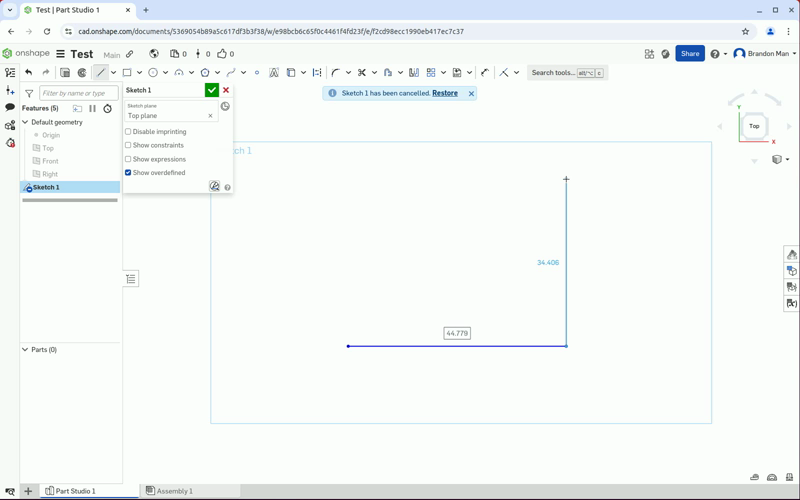
key_up(shift)
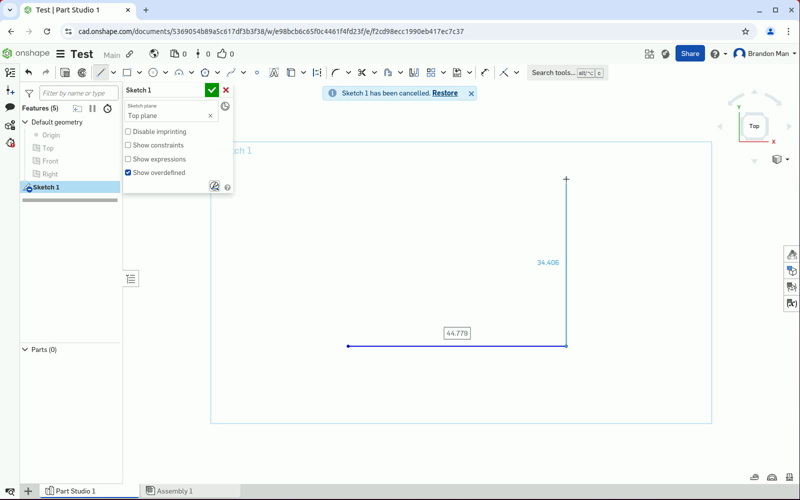
key_down(shift)
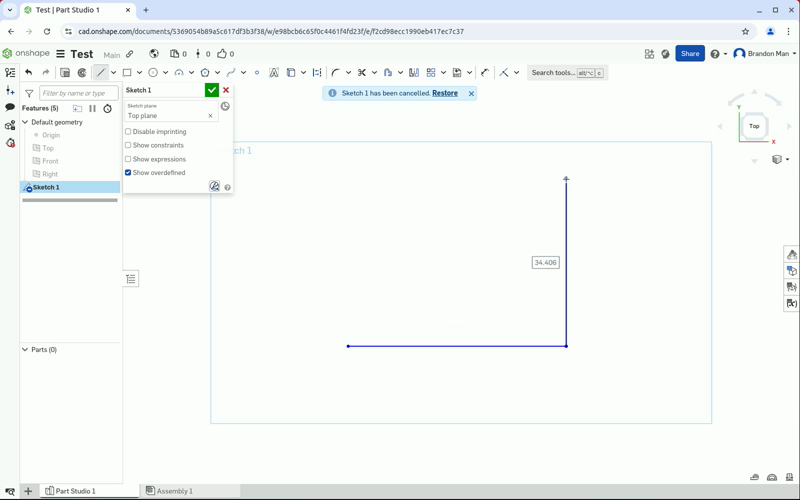
mouse_move(348, 178)
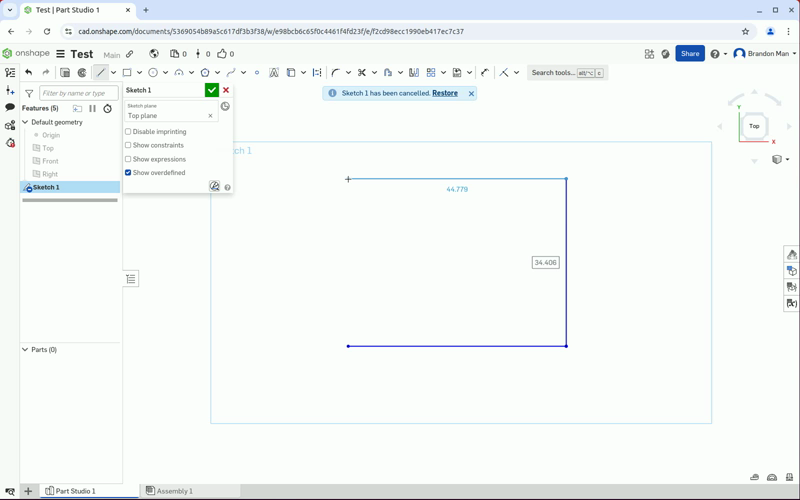
click(348, 178)
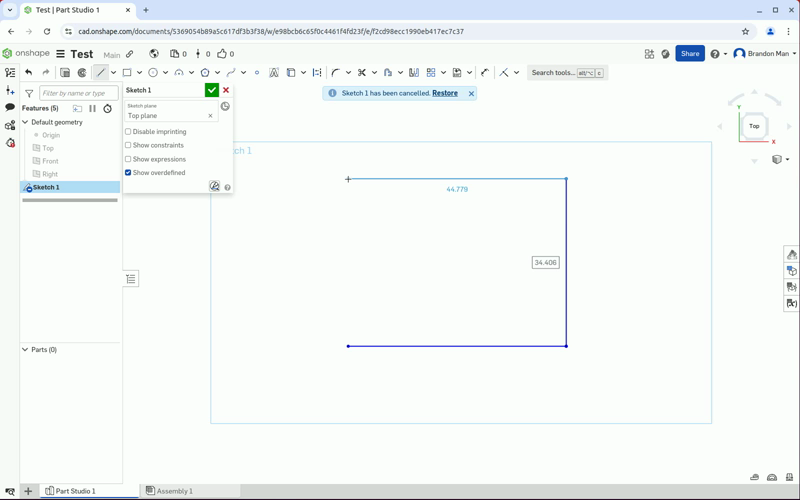
key_up(shift)
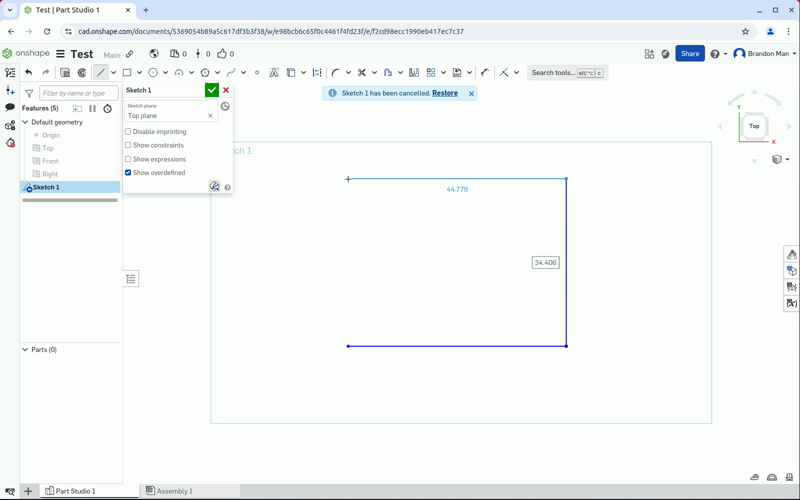
key_down(shift)
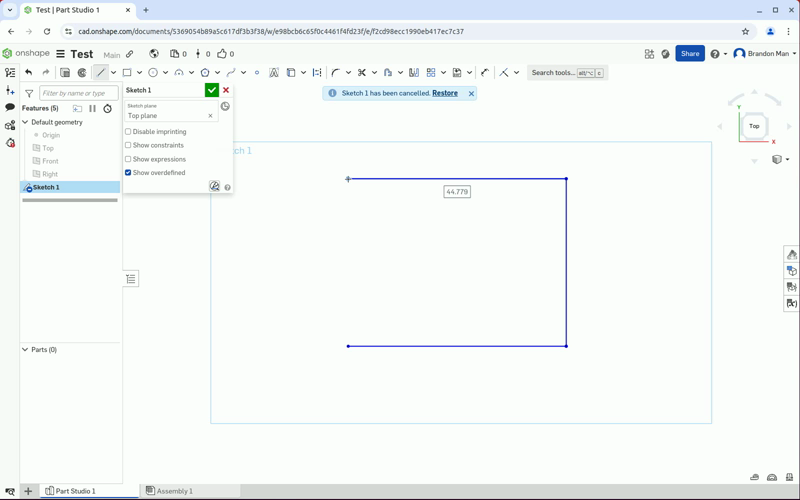
mouse_move(348, 346)
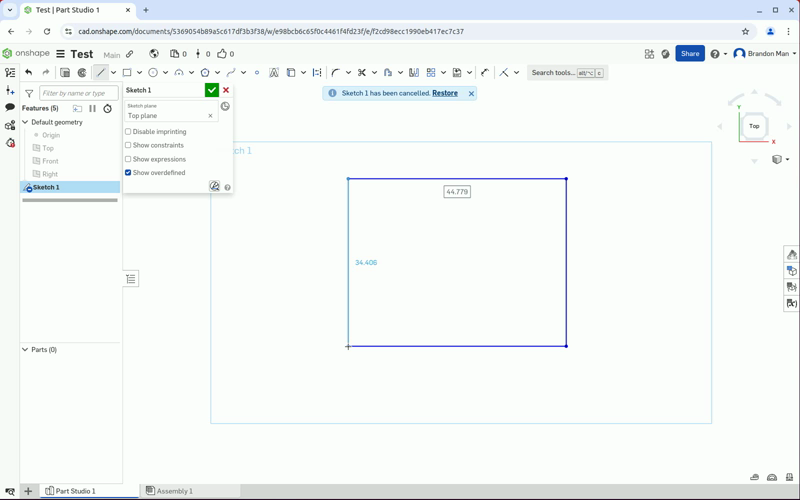
key_up(shift)
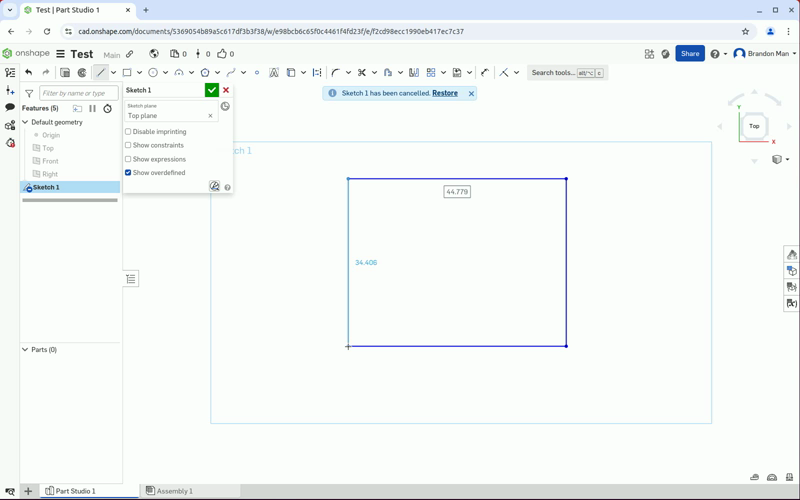
click(348, 346)
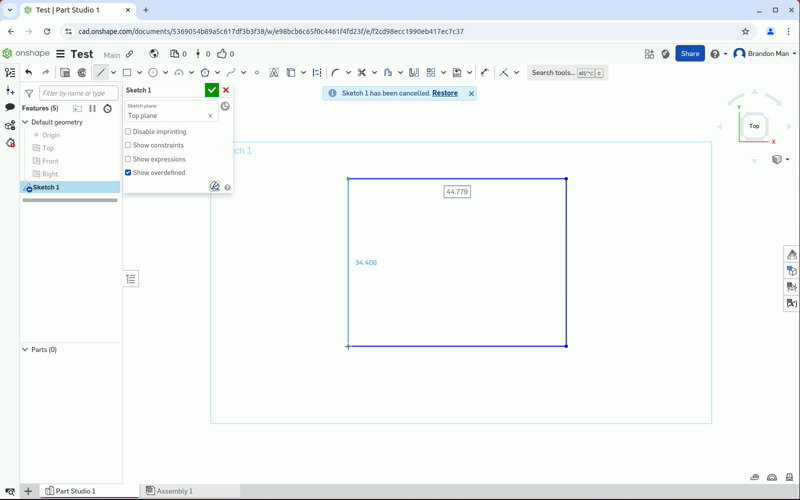
key(esc)
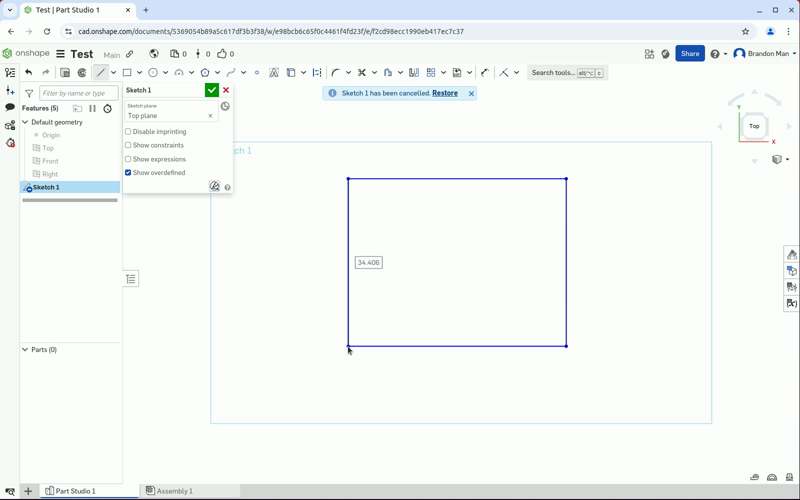
mouse_move(454, 308)
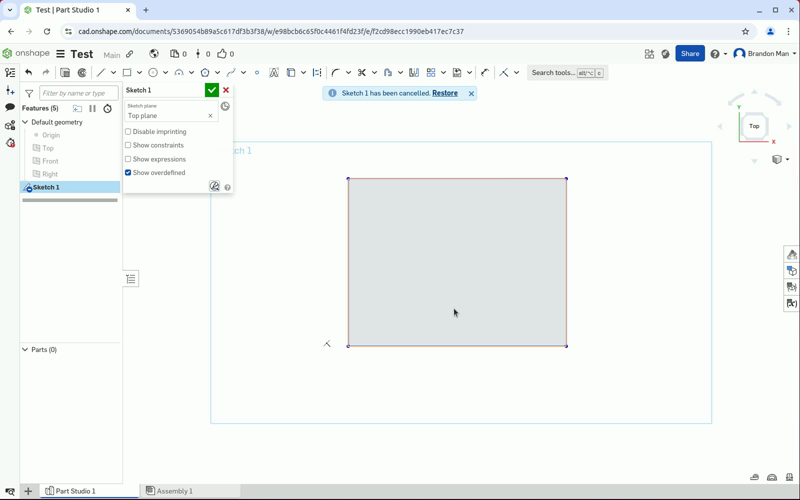
click(454, 308)
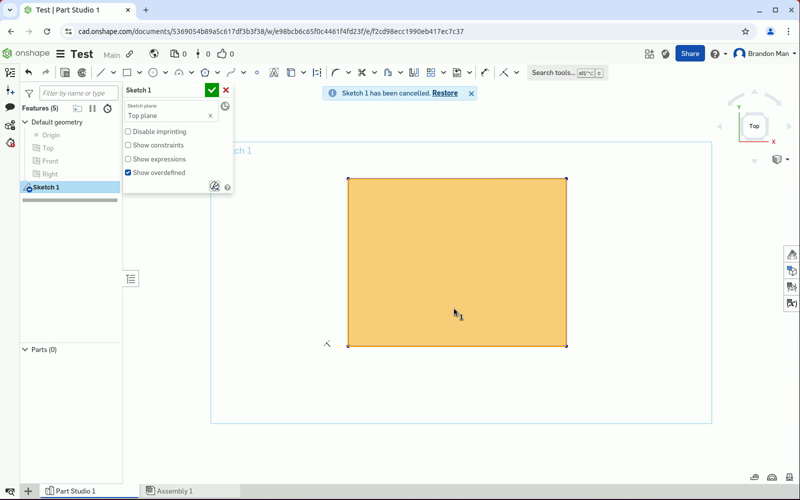
mouse_move(73, 352)
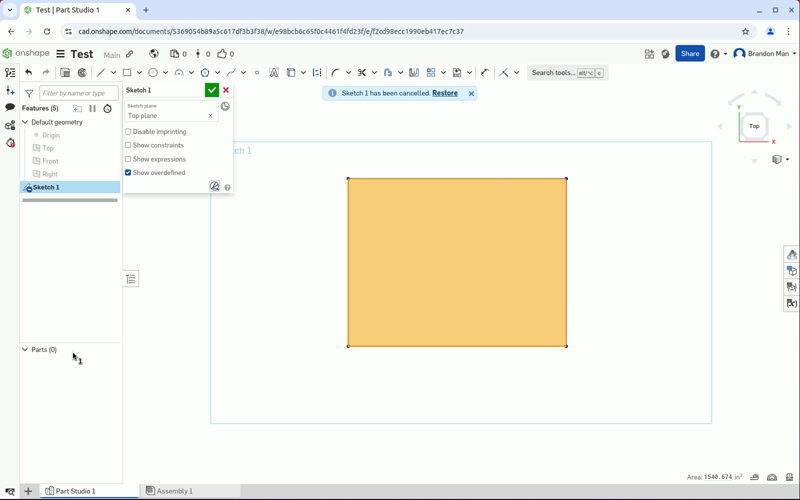
key(shift+y)
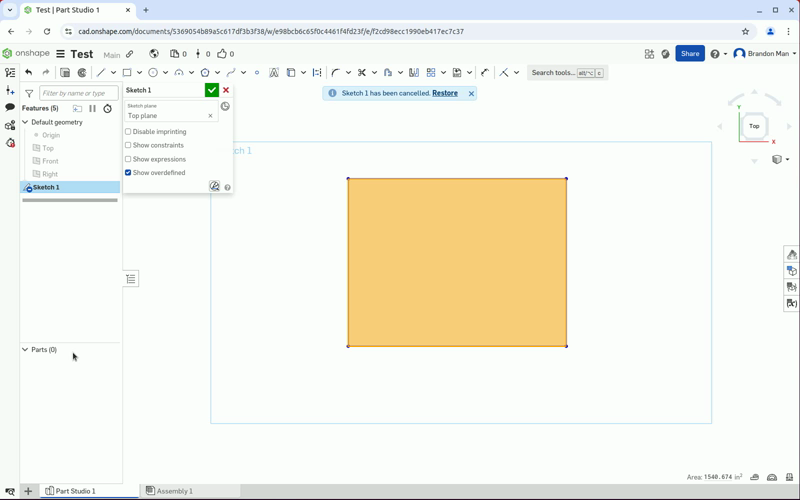
key(shift+e)
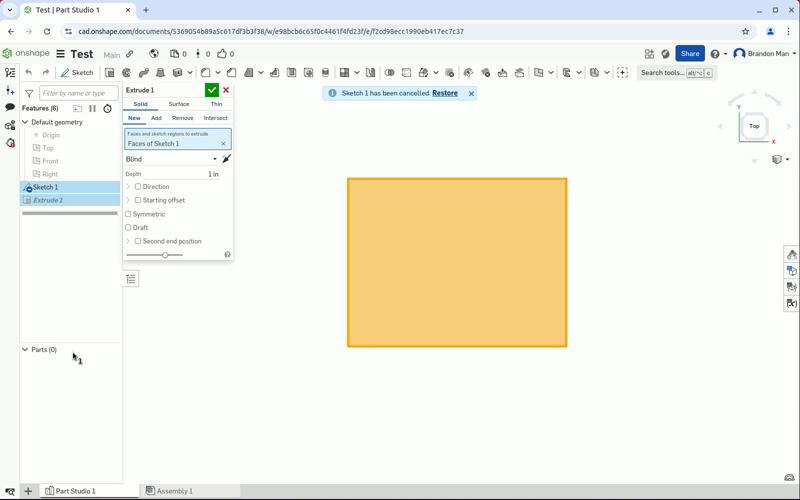
mouse_move(143, 106)
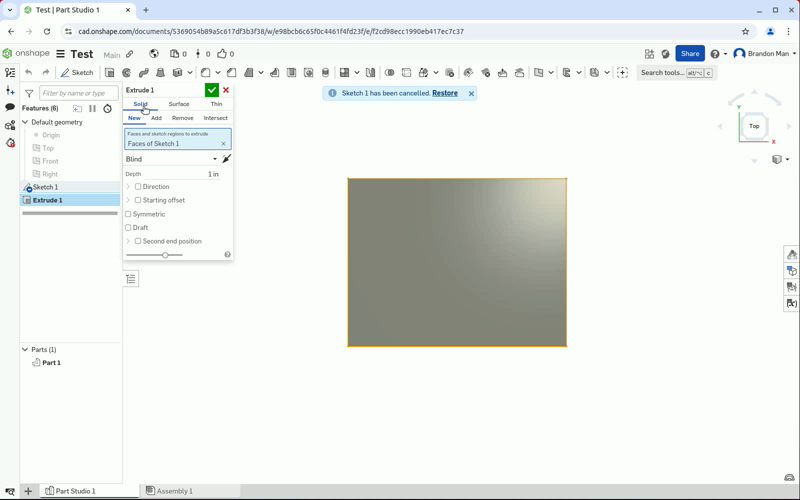
click(143, 106)
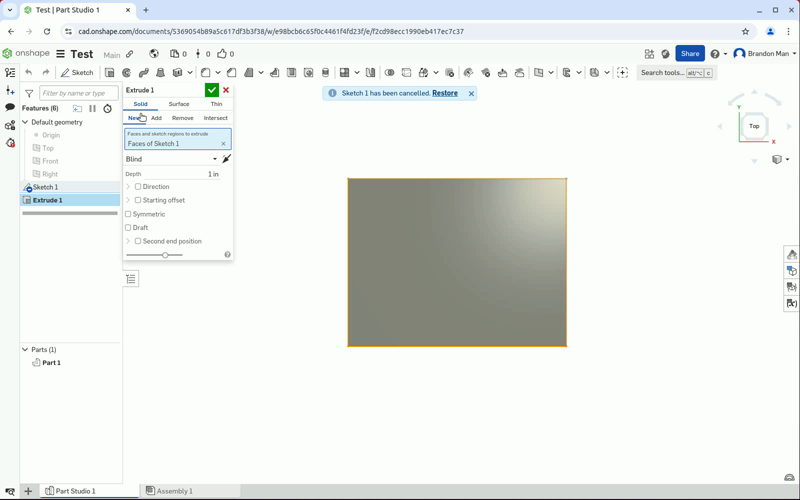
mouse_move(137, 120)
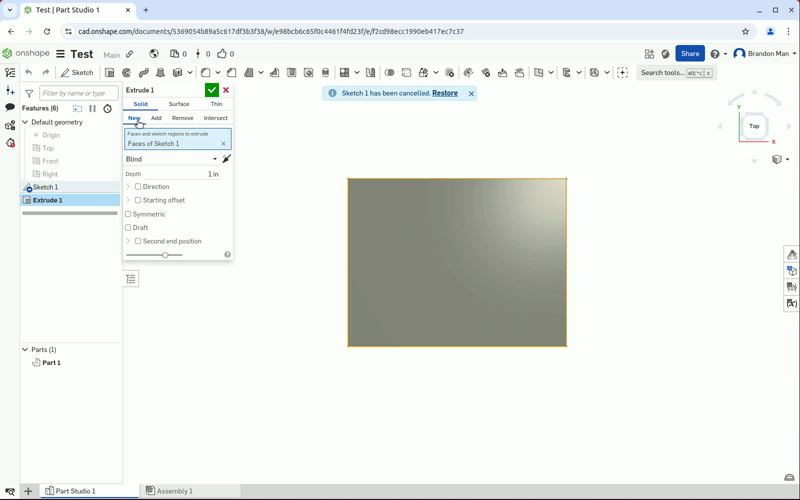
click(137, 120)
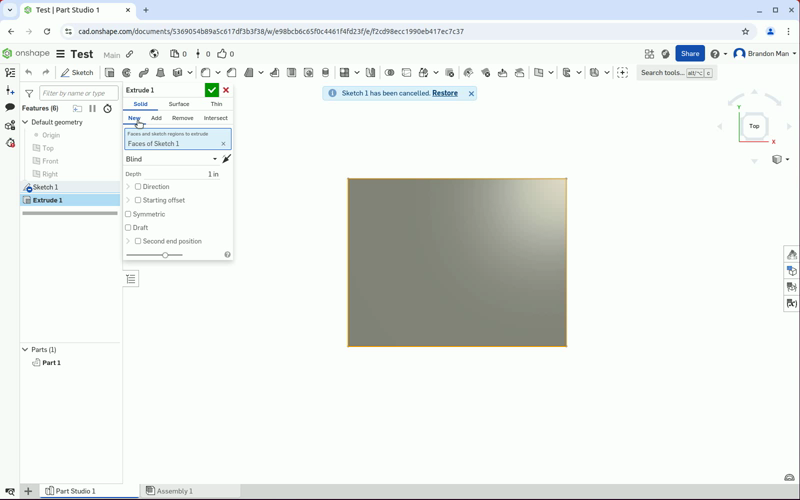
key(tab, 4)
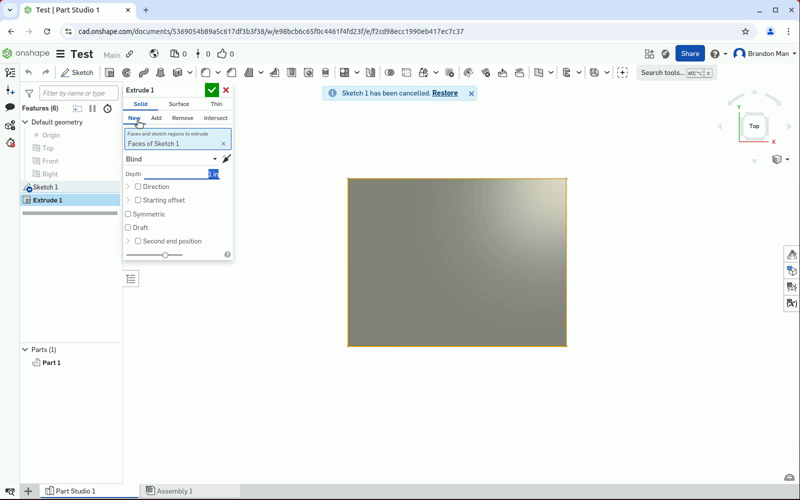
text(0.241)
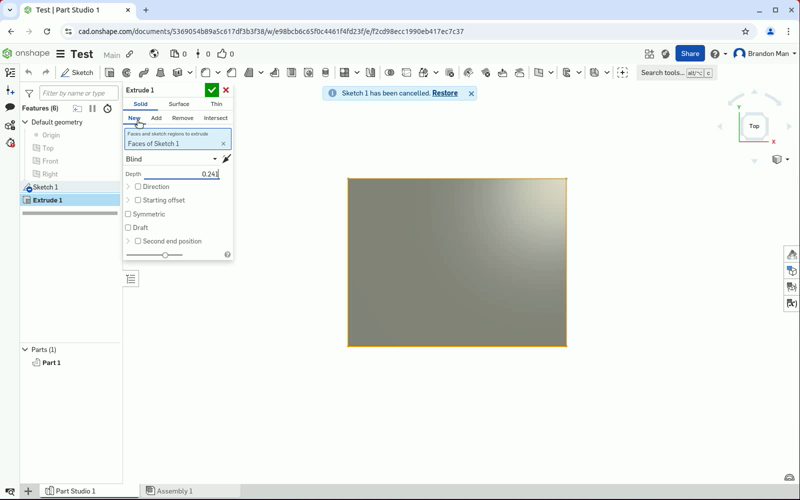
key(enter)
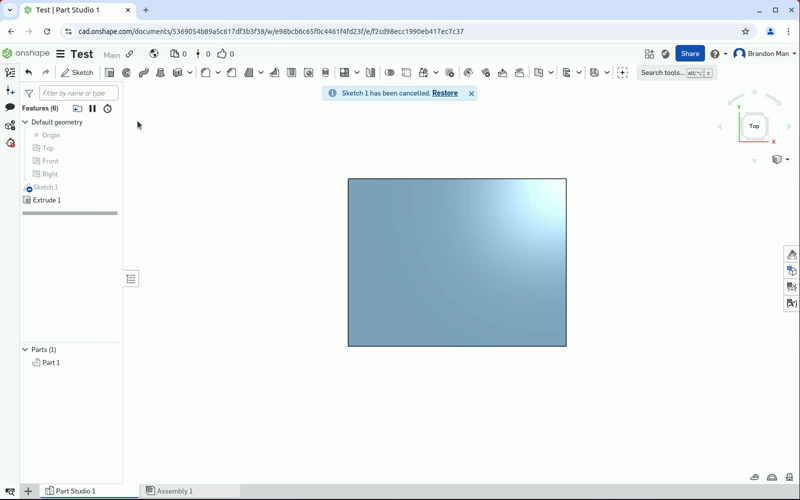
key(shift+h)
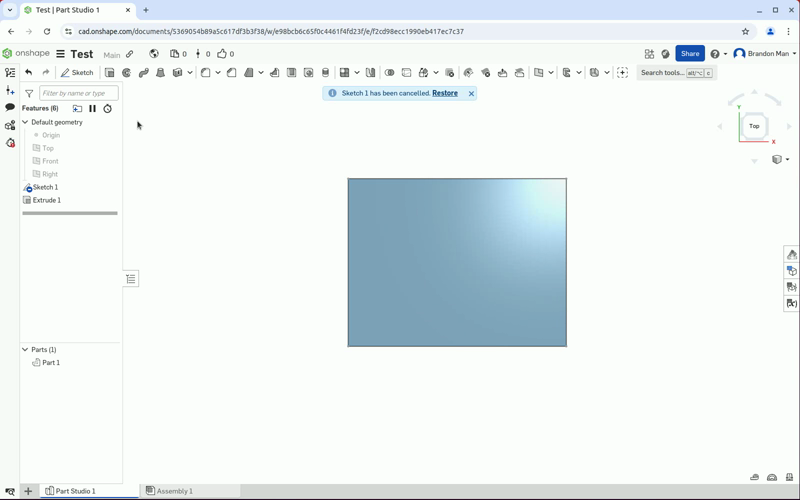
key(shift+h)
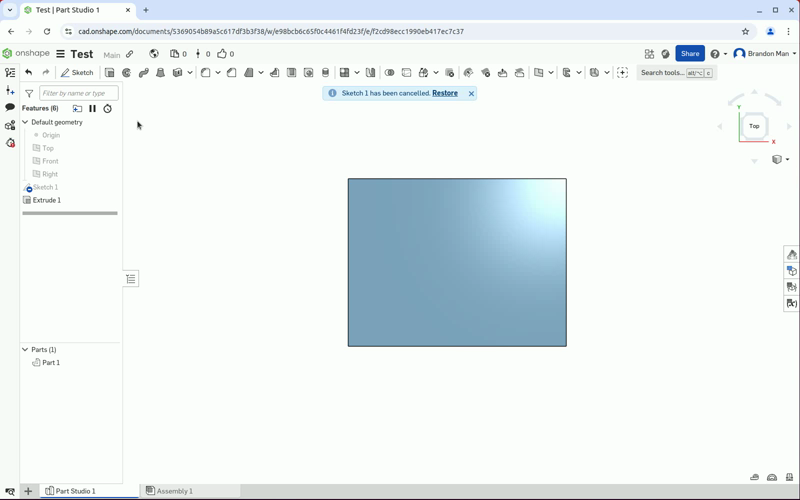
mouse_move(73, 189)
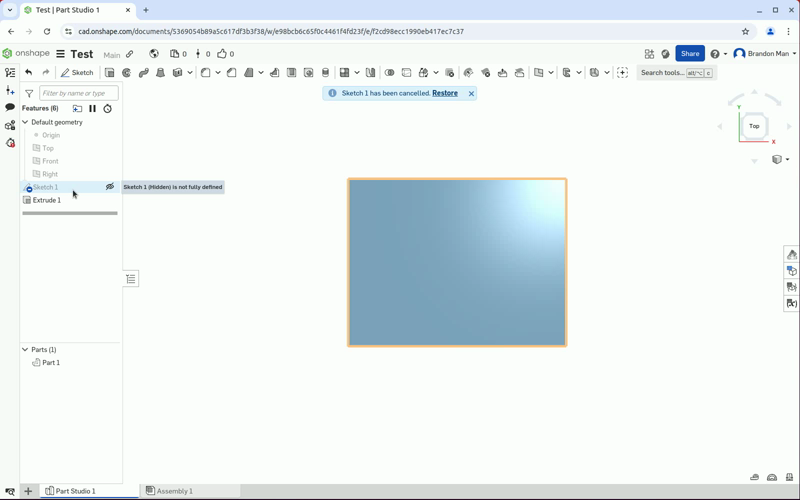
click(73, 189)
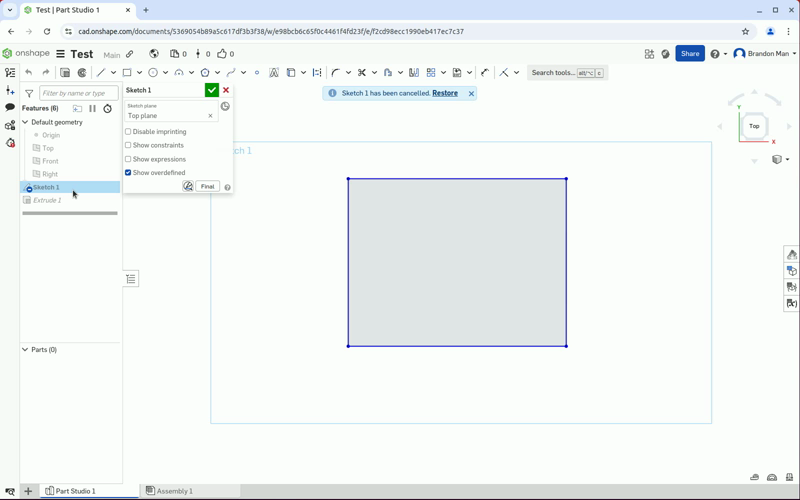
mouse_move(229, 92)
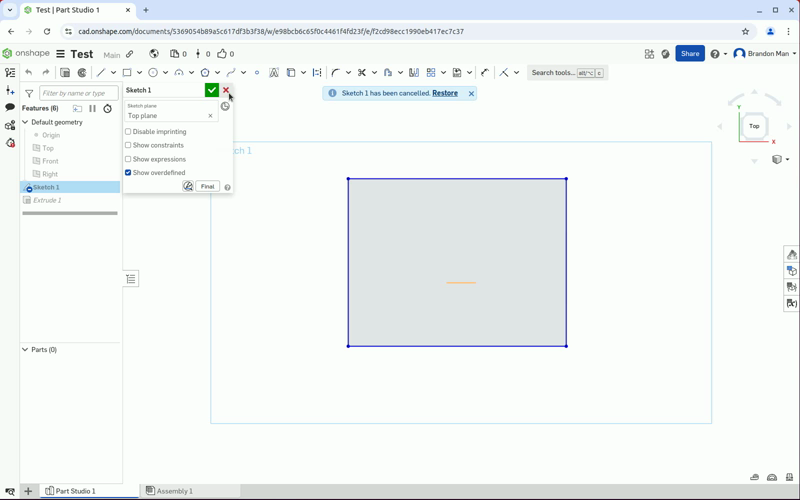
click(229, 92)
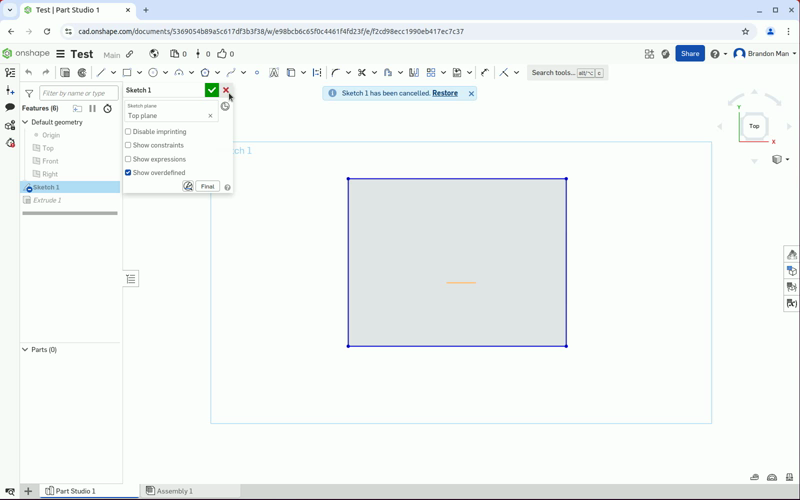
key(shift+s)
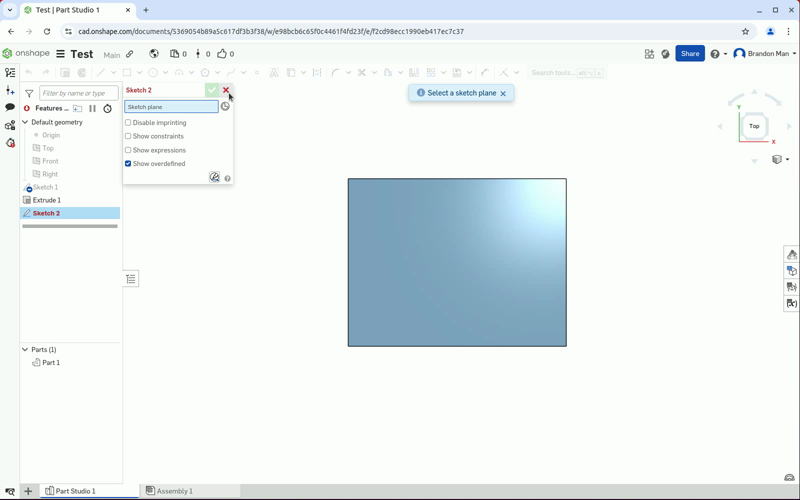
mouse_move(73, 150)
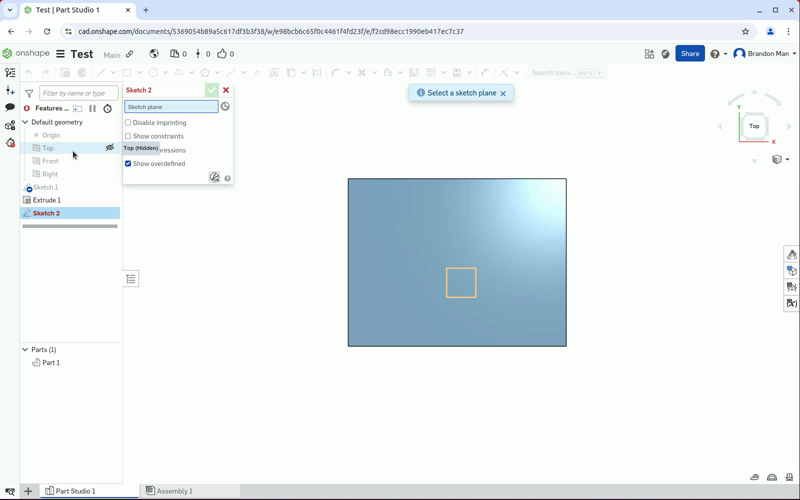
click(73, 150)
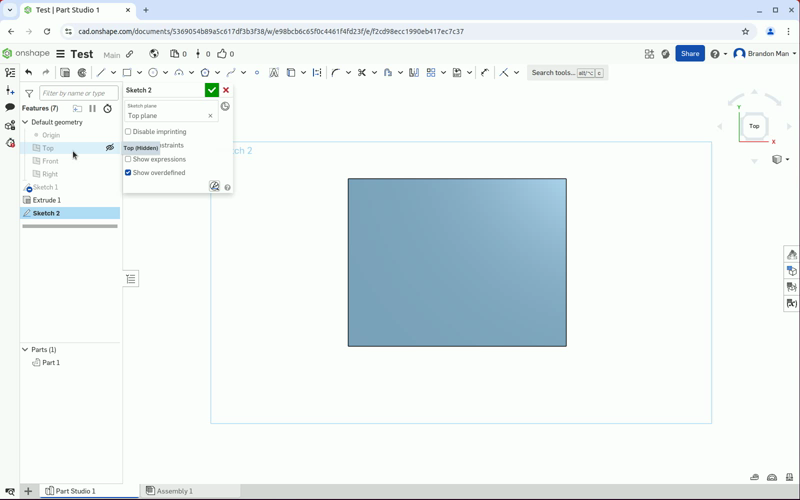
mouse_move(73, 352)
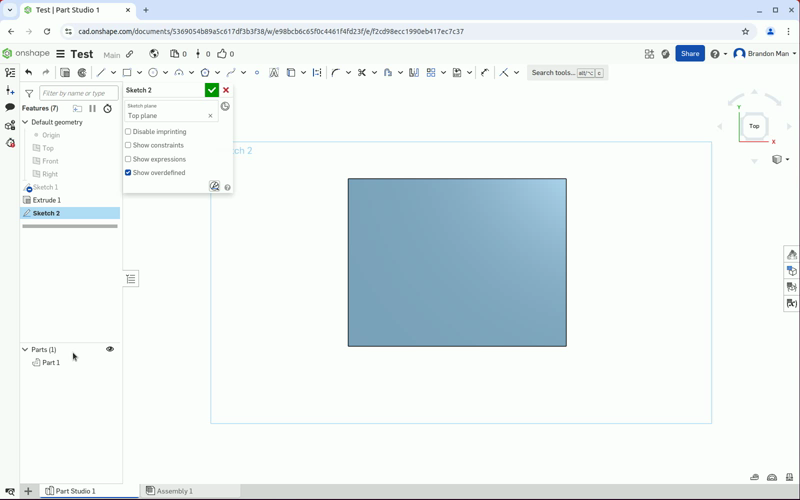
key(y)
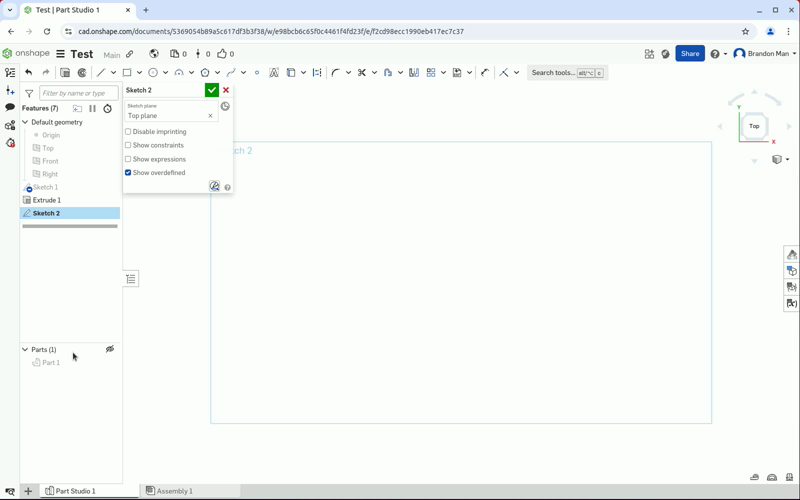
key(l)
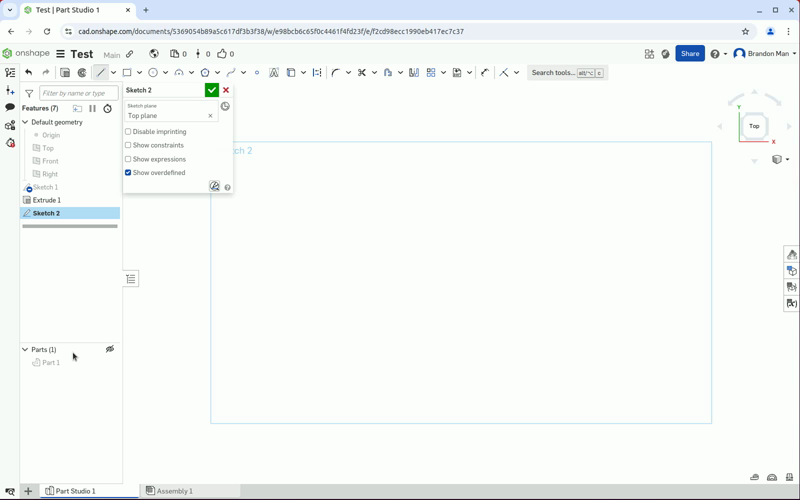
key_down(shift)
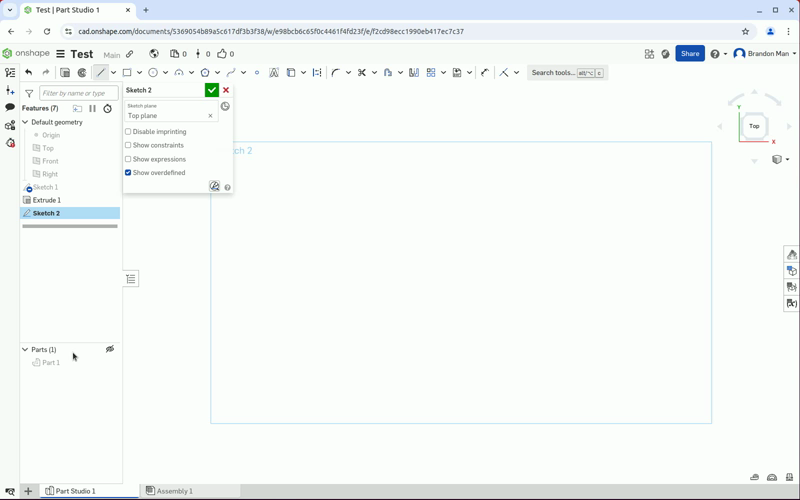
mouse_move(348, 346)
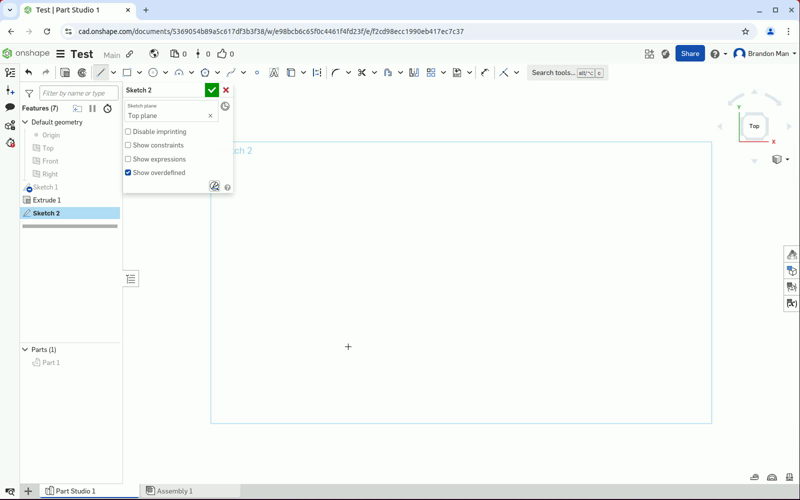
click(348, 346)
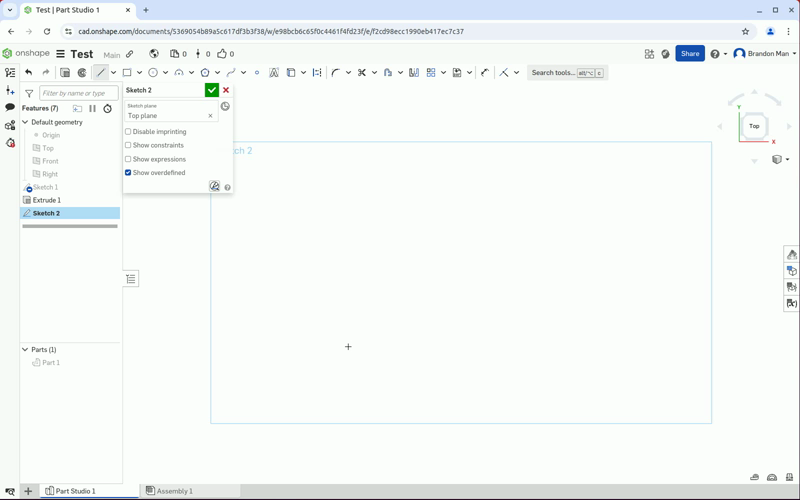
key_up(shift)
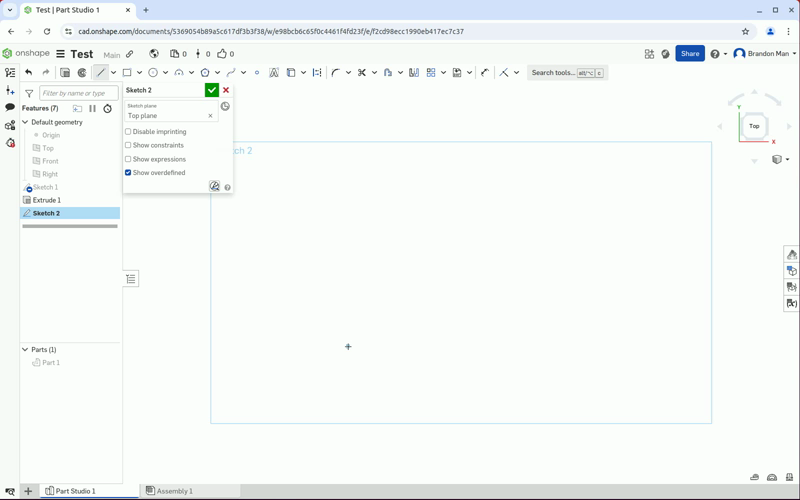
key_down(shift)
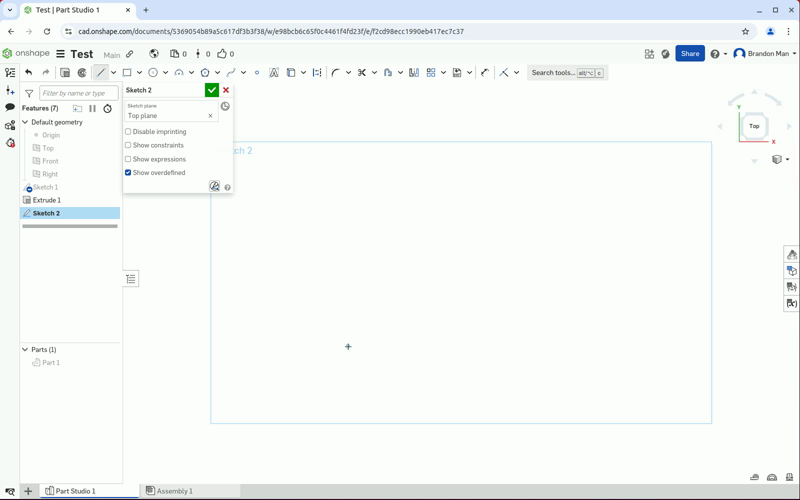
mouse_move(566, 346)
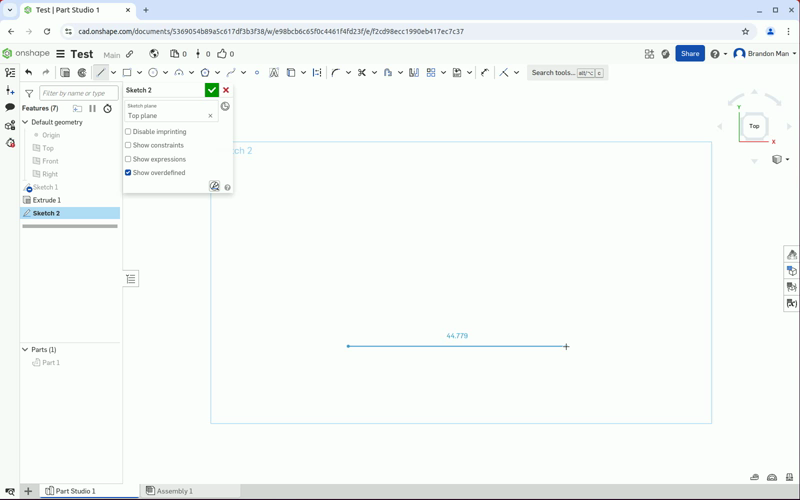
click(566, 346)
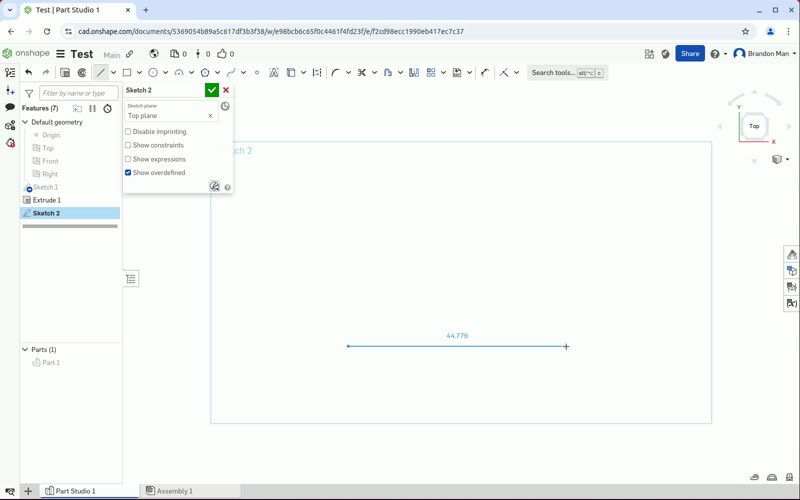
key_up(shift)
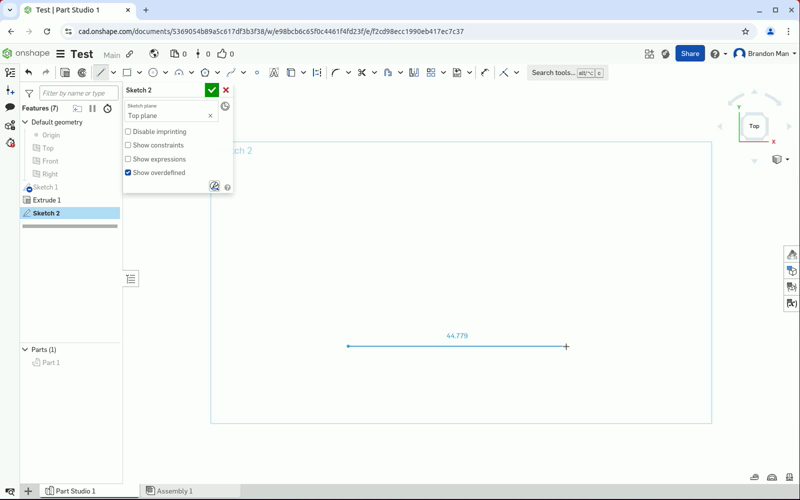
key_down(shift)
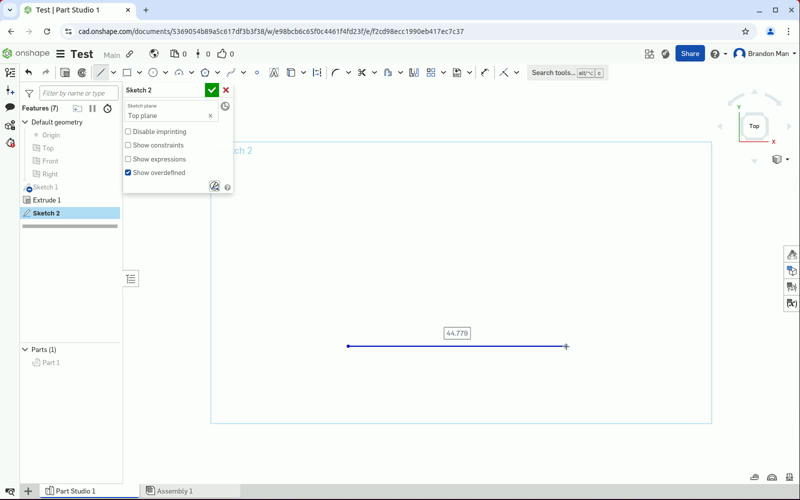
mouse_move(566, 178)
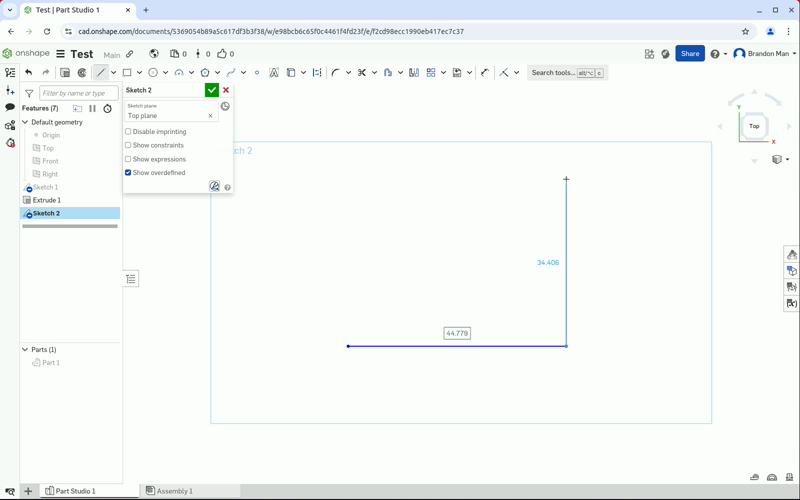
click(566, 178)
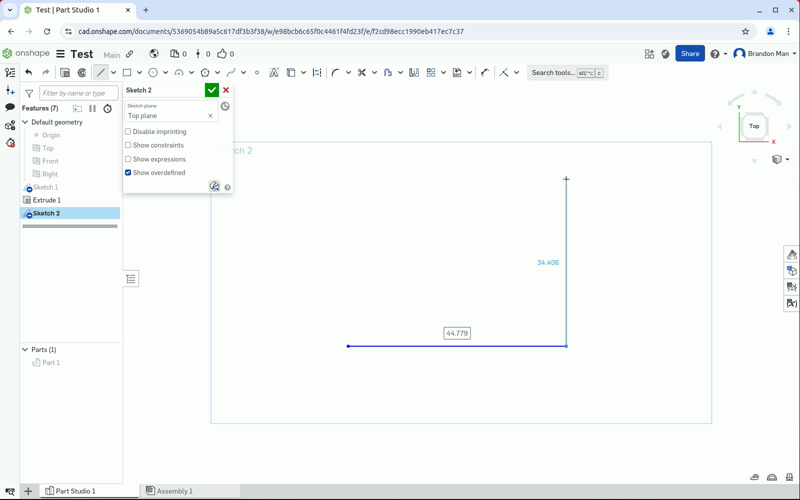
key_up(shift)
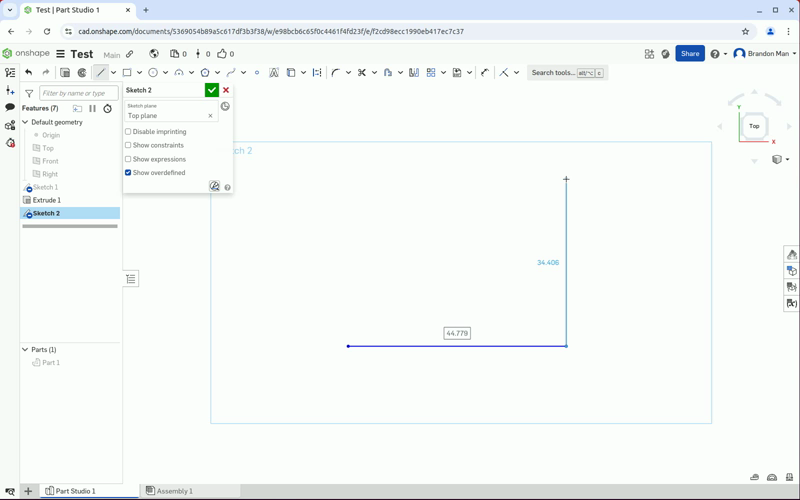
key_down(shift)
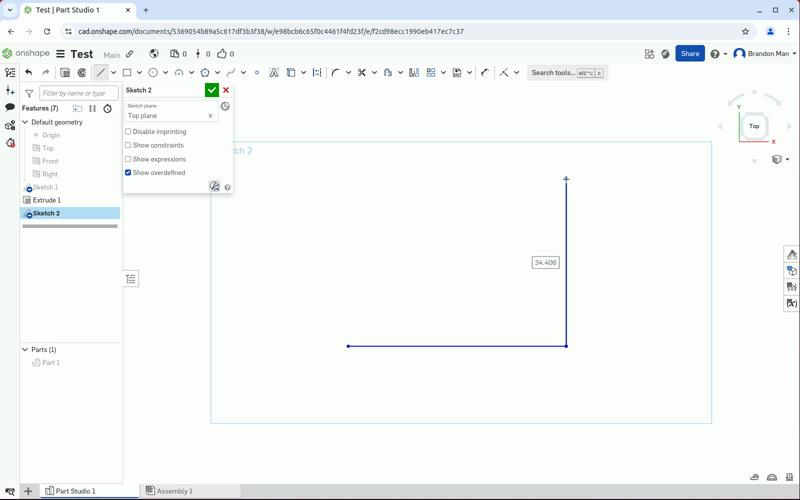
mouse_move(348, 178)
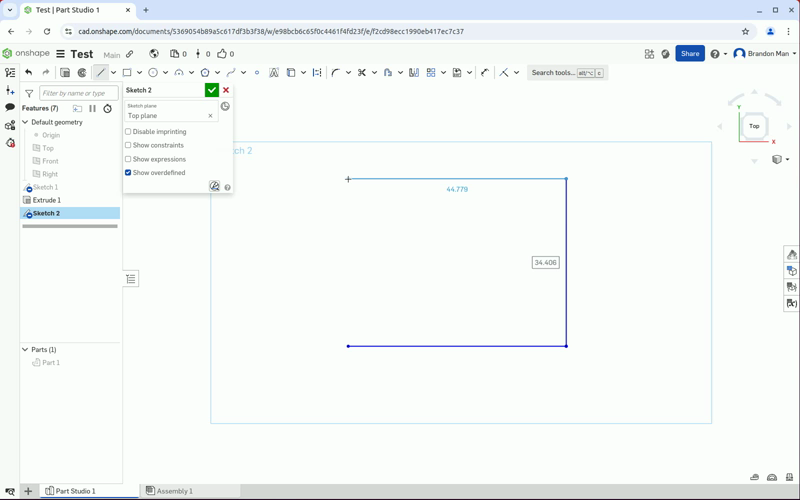
click(348, 178)
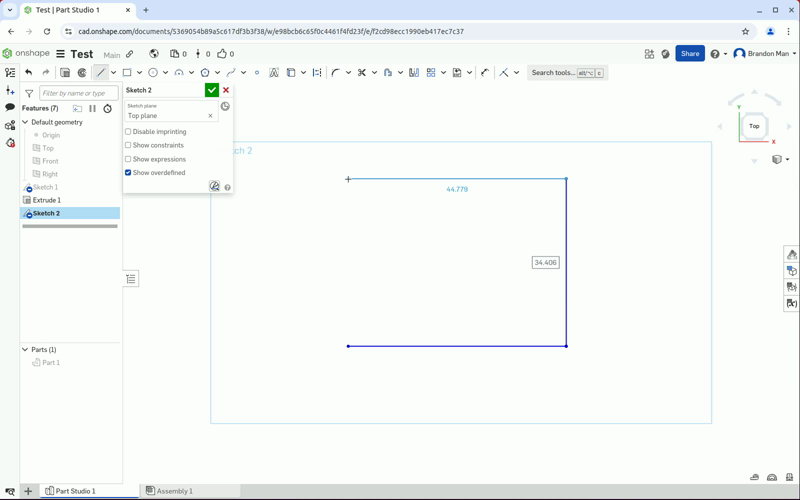
key_up(shift)
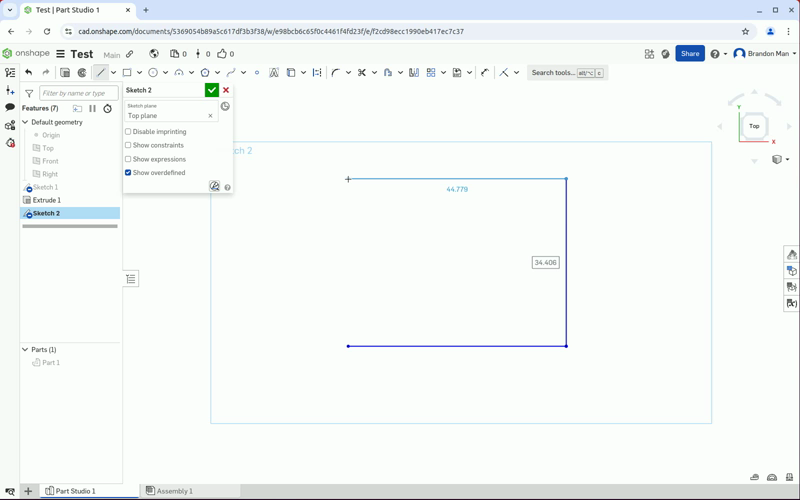
key_down(shift)
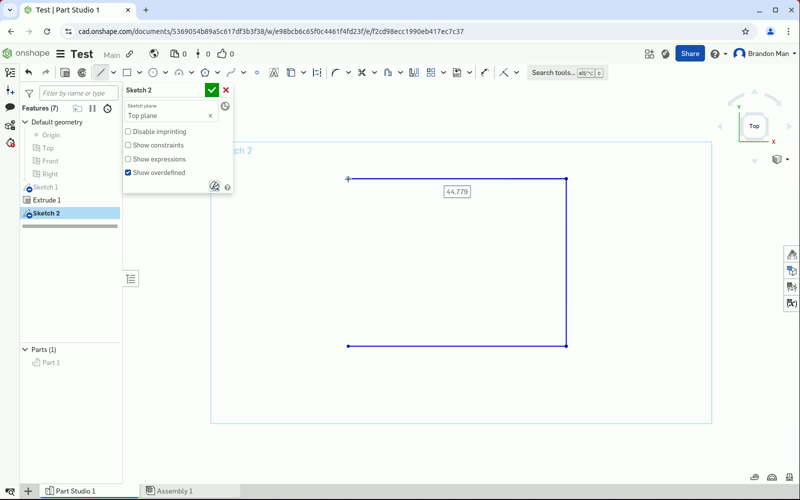
mouse_move(348, 346)
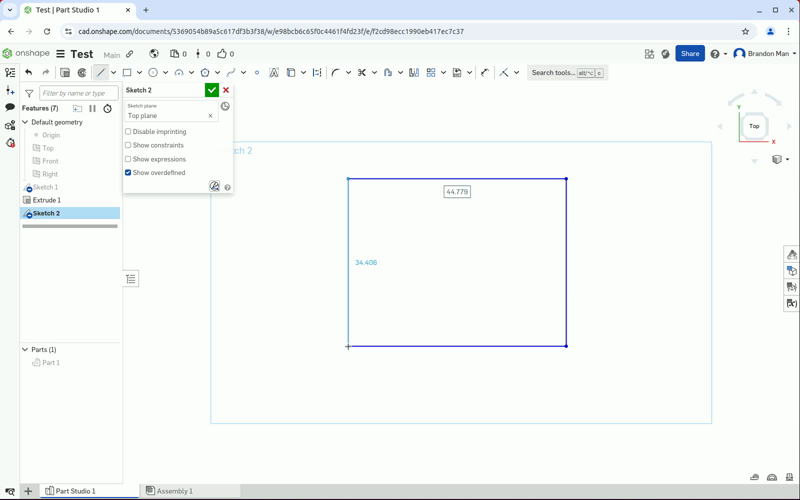
key_up(shift)
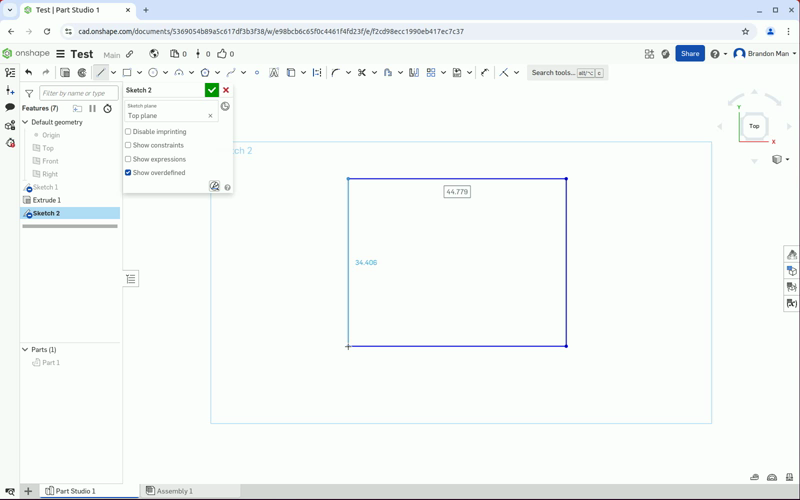
click(348, 346)
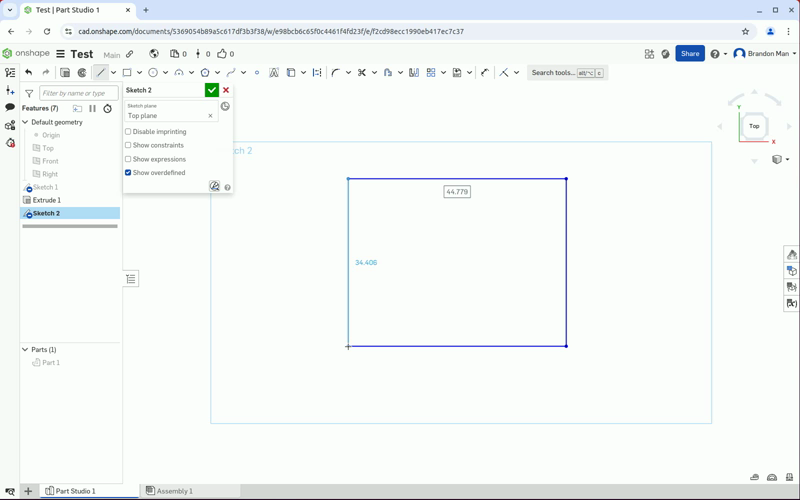
key(esc)
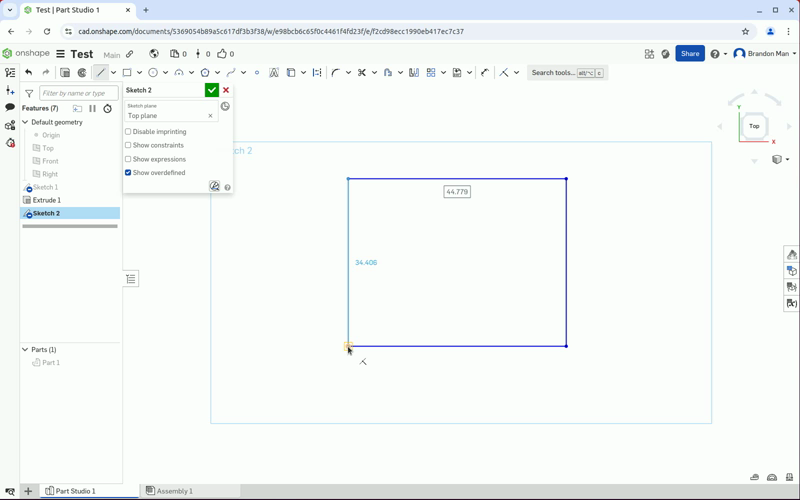
mouse_move(394, 267)
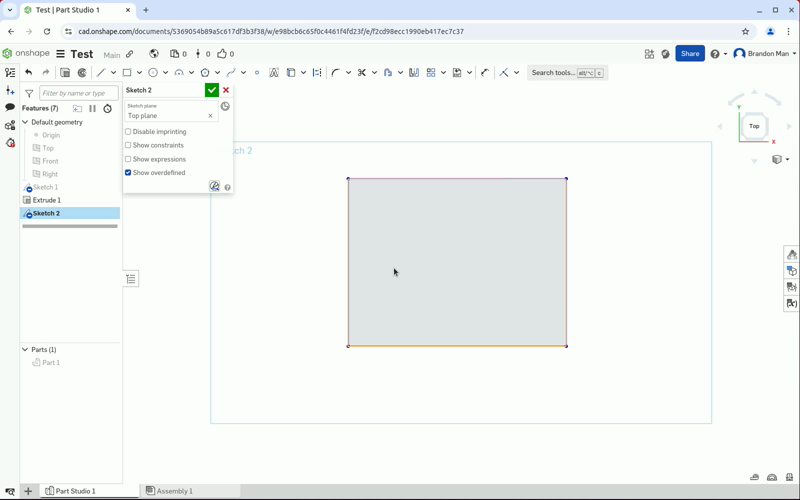
click(394, 267)
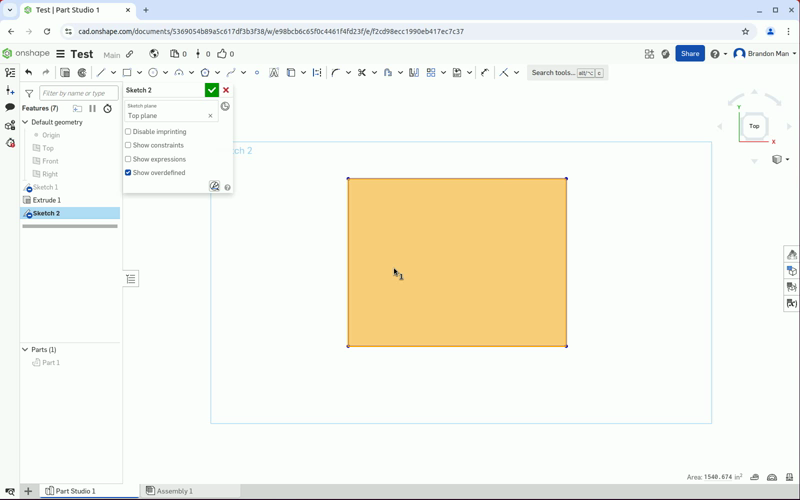
mouse_move(73, 352)
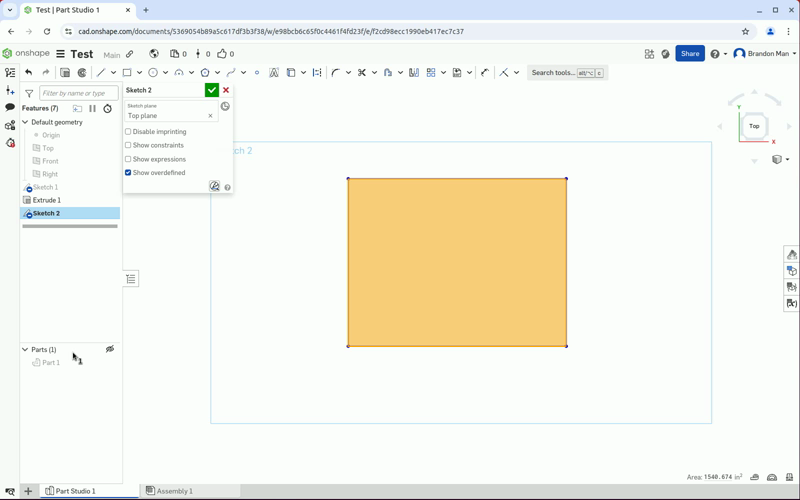
key(shift+y)
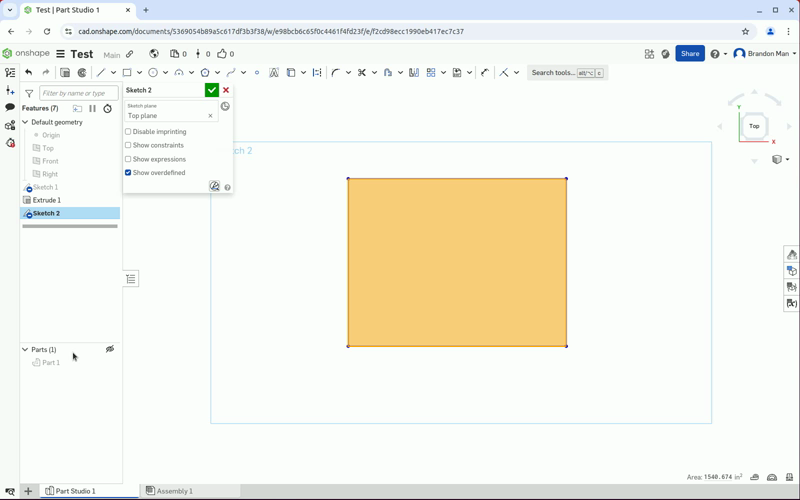
key(shift+e)
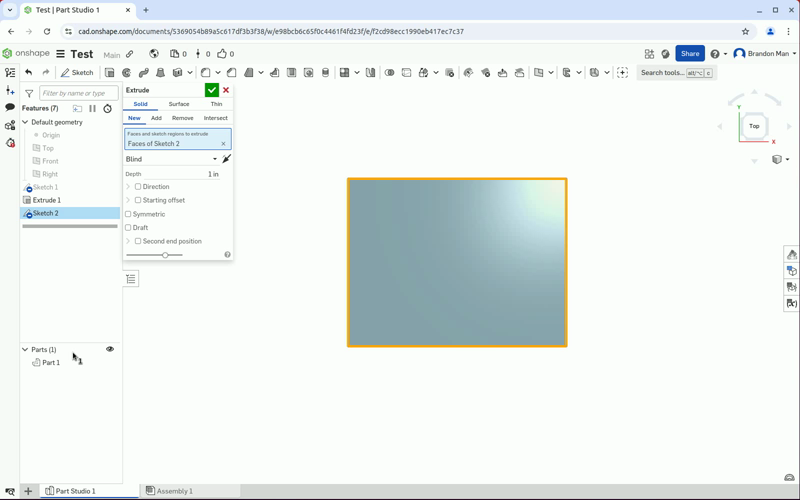
mouse_move(143, 106)
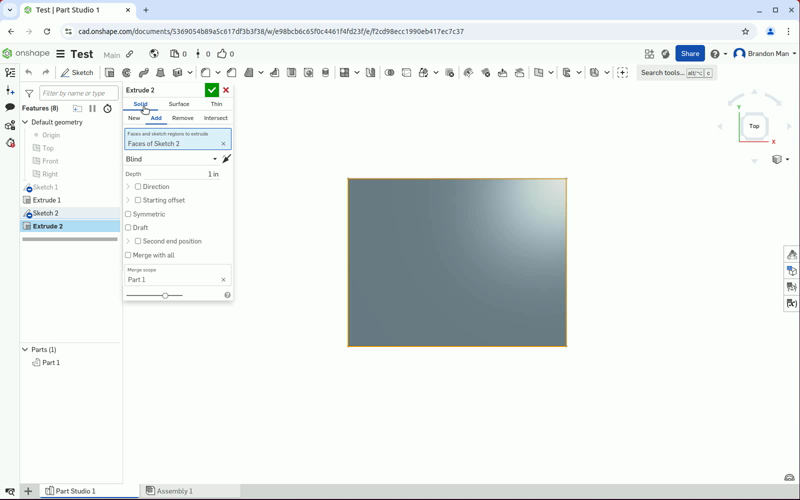
click(143, 106)
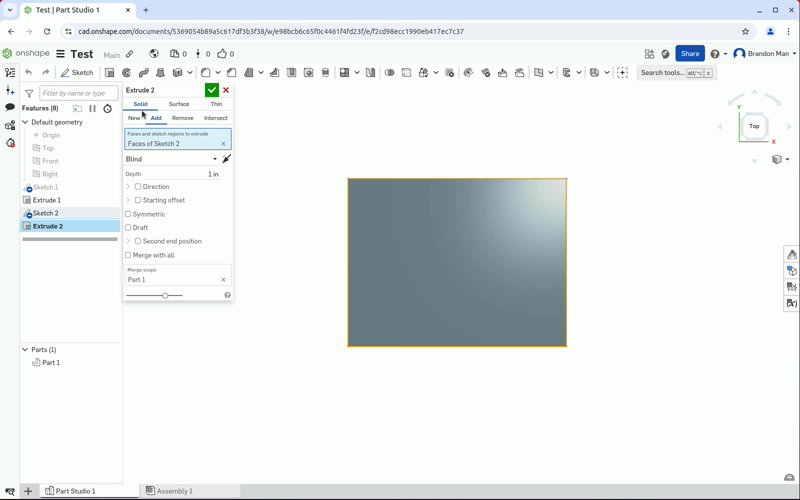
mouse_move(137, 120)
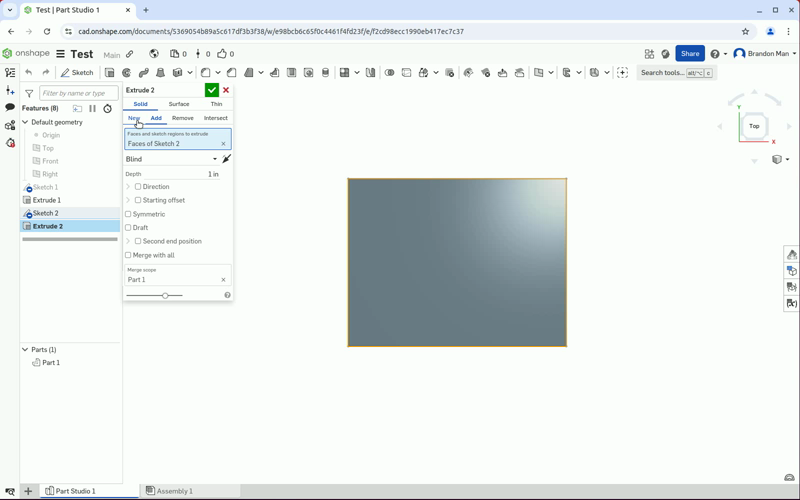
click(137, 120)
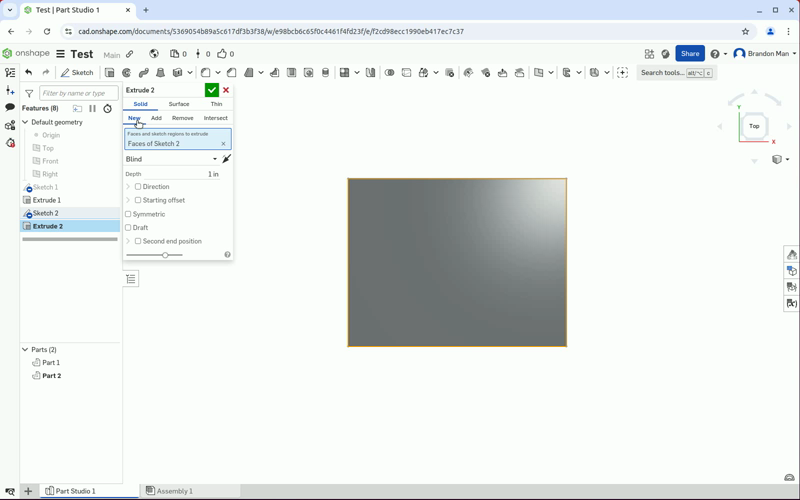
key(tab, 4)
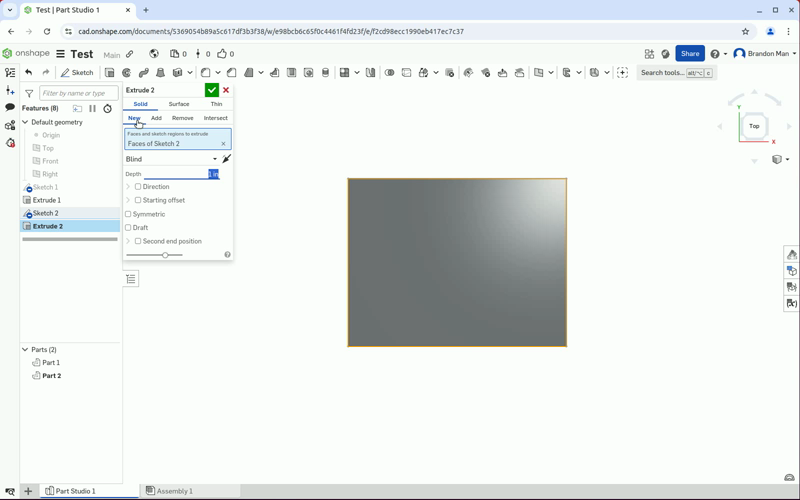
text(1.444)
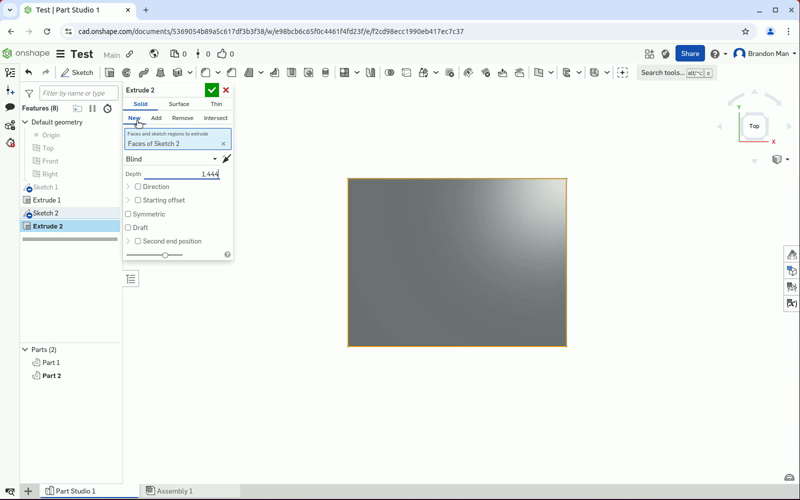
key(enter)
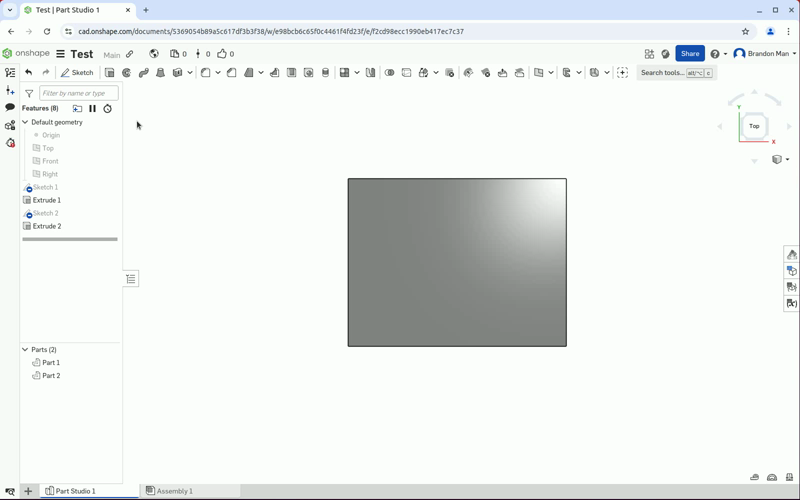
key(shift+h)
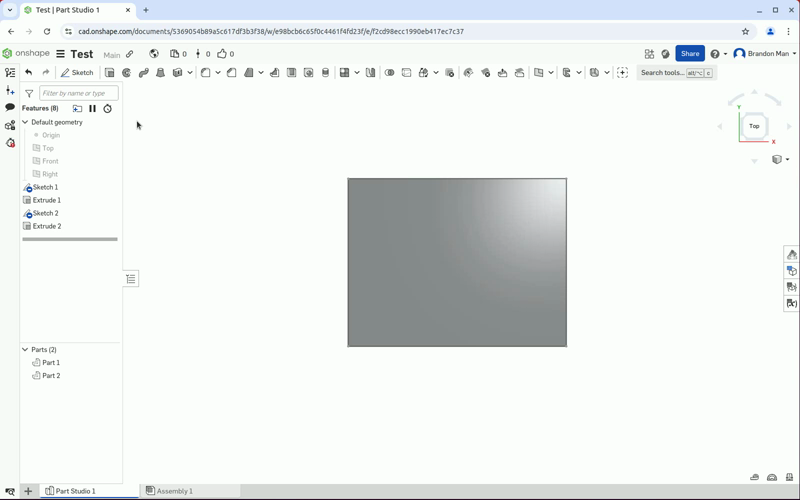
key(shift+h)
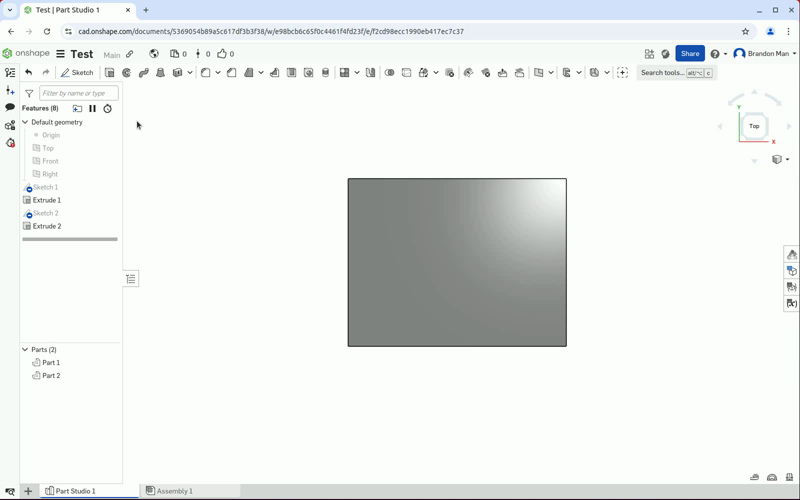
mouse_move(73, 189)
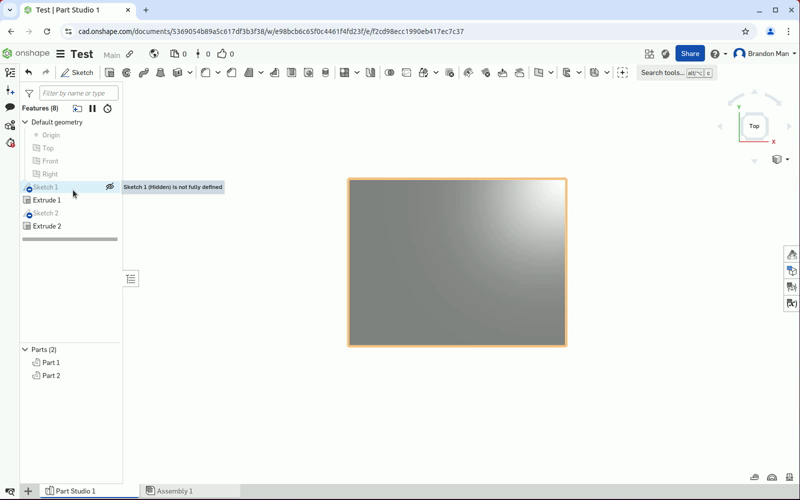
click(73, 189)
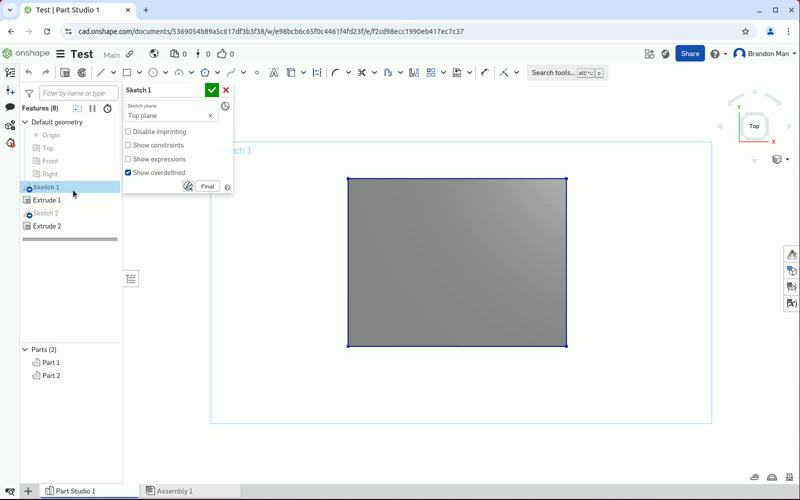
mouse_move(229, 92)
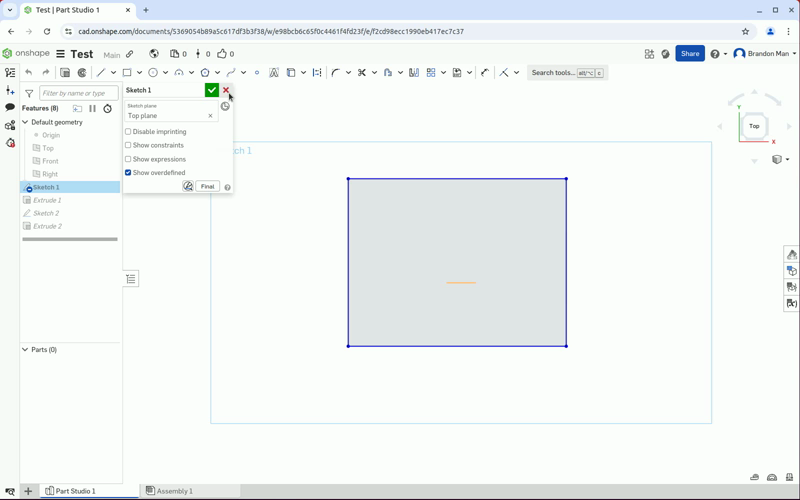
click(229, 92)
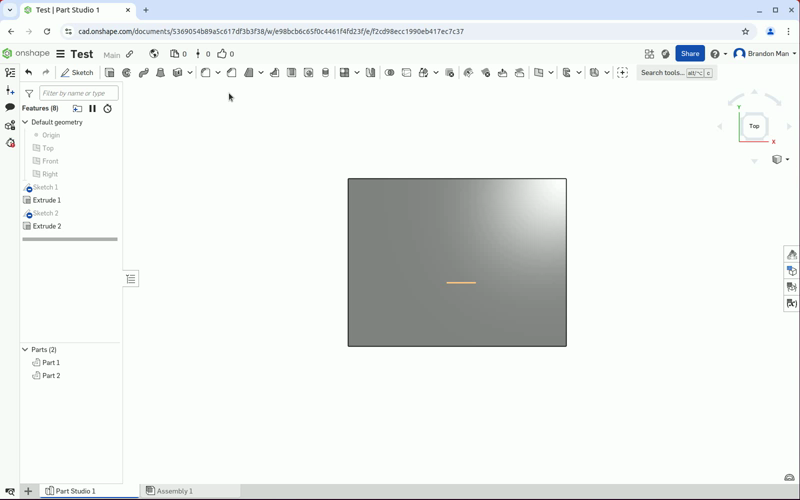
mouse_move(541, 75)
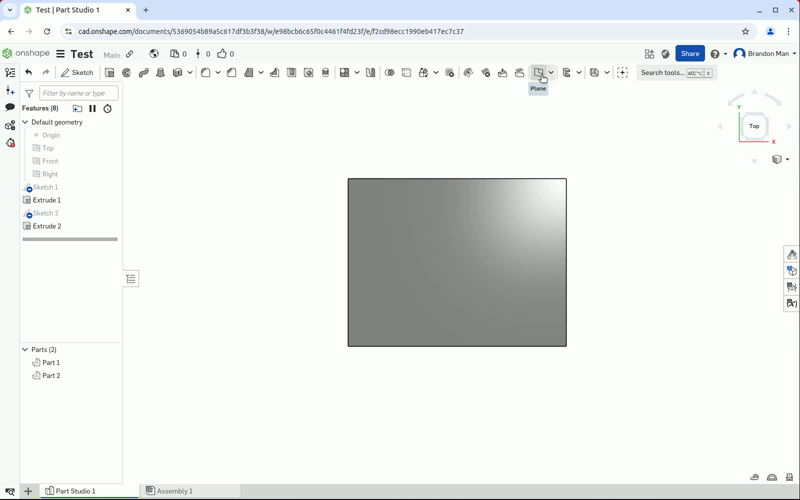
click(541, 75)
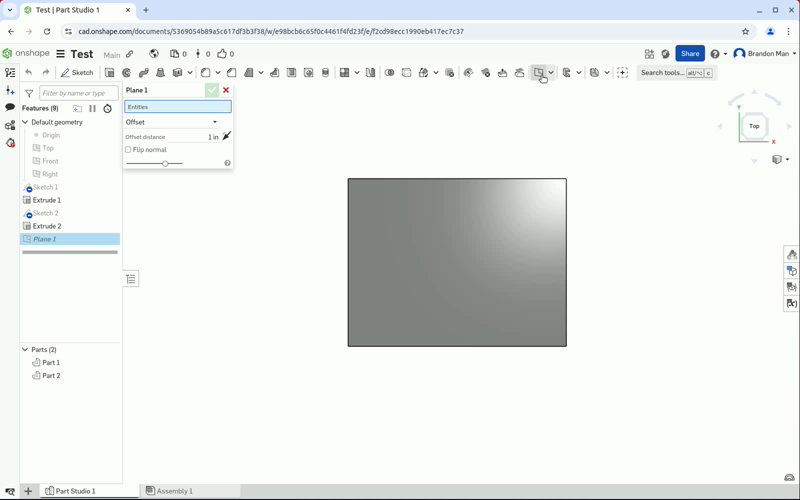
mouse_move(73, 150)
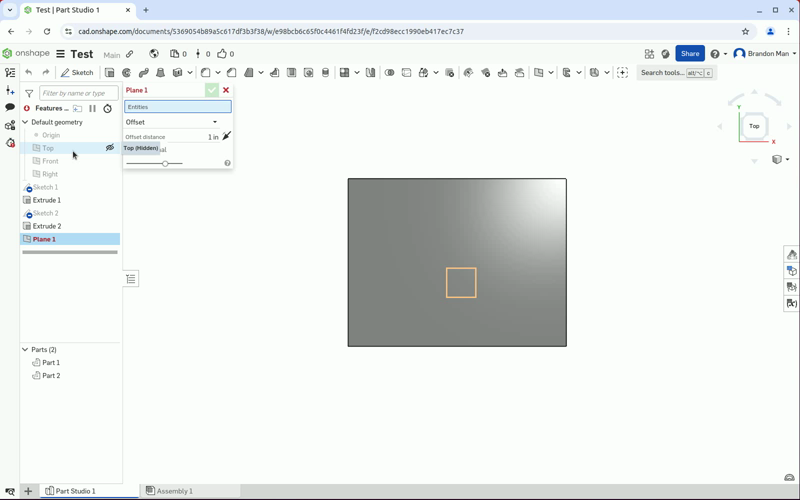
click(73, 150)
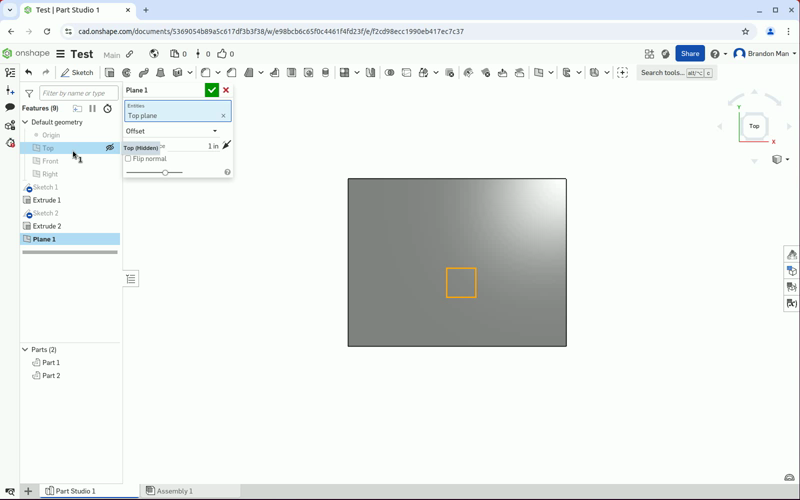
key(tab, 2)
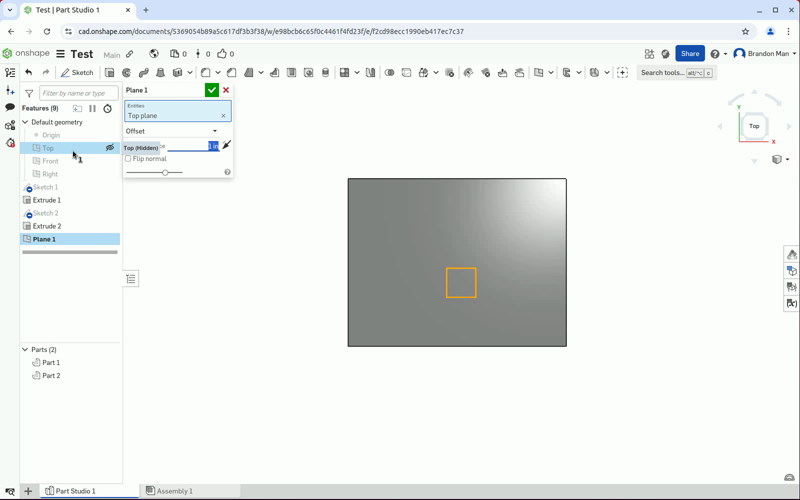
text(1.448)
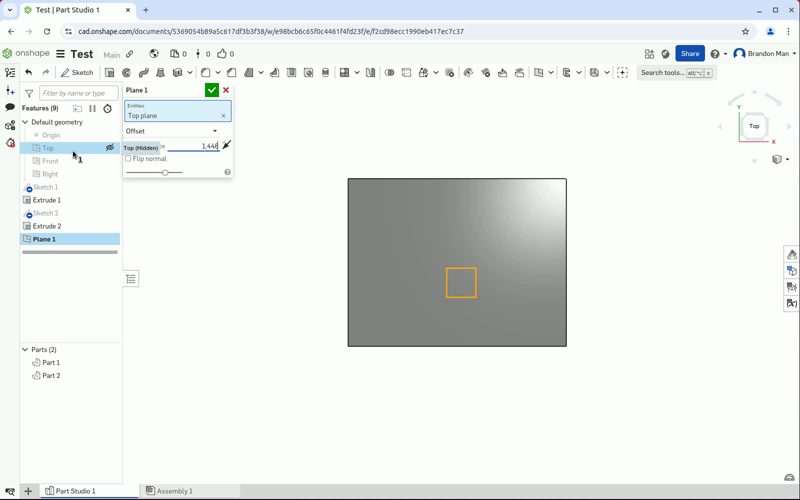
key(enter, 2)
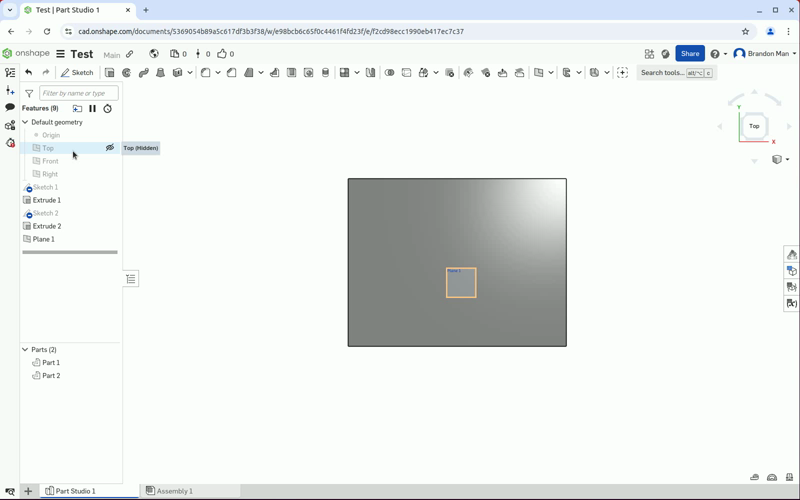
key(shift+s)
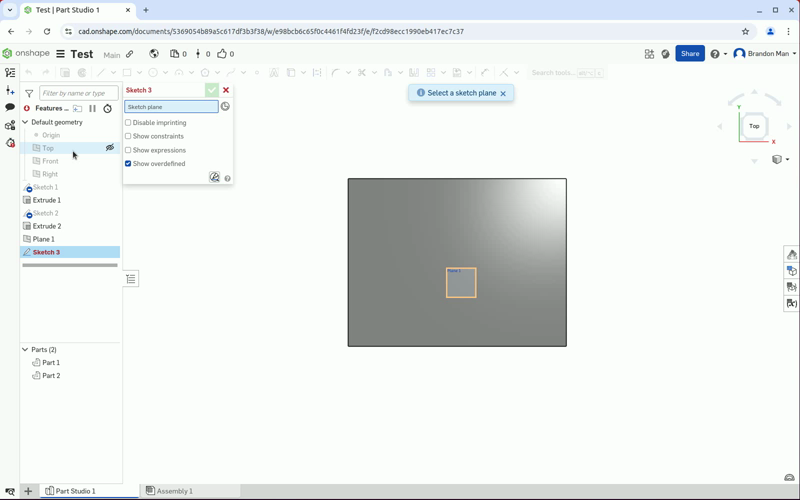
mouse_move(73, 241)
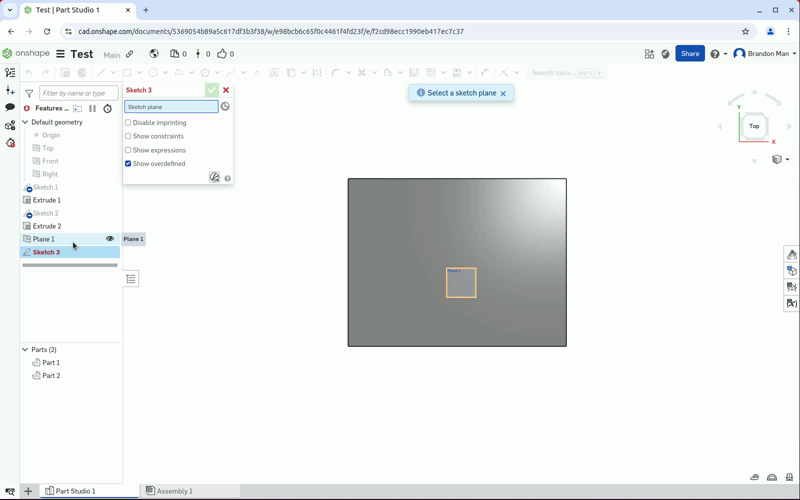
click(73, 241)
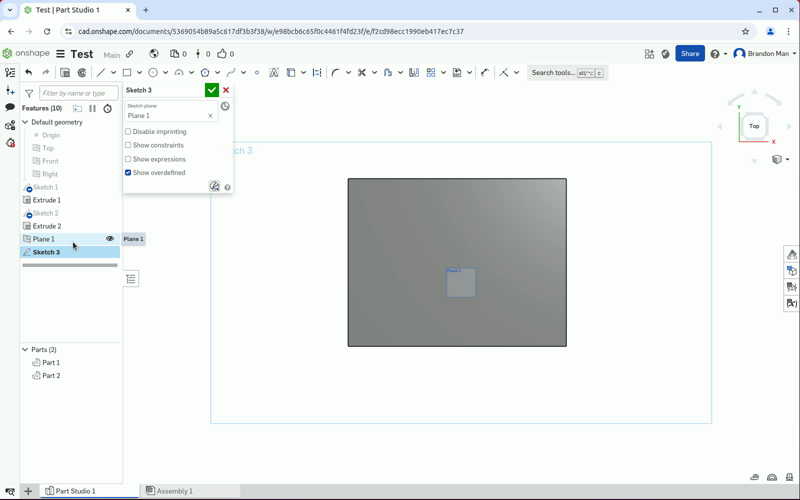
mouse_move(73, 352)
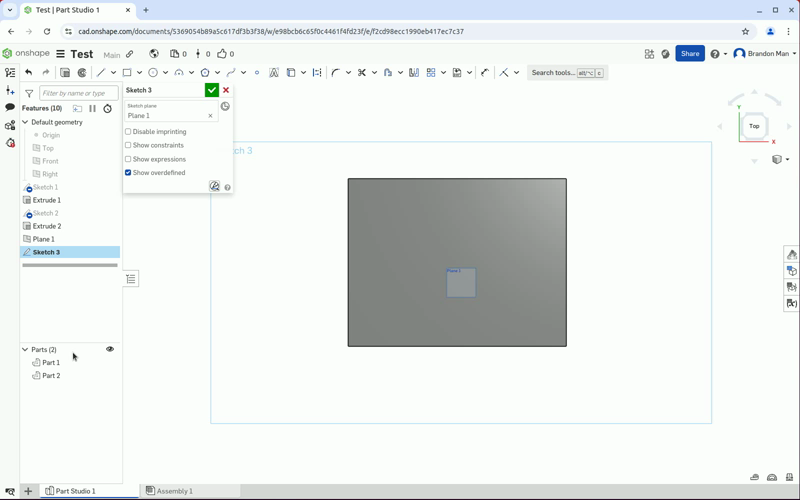
key(y)
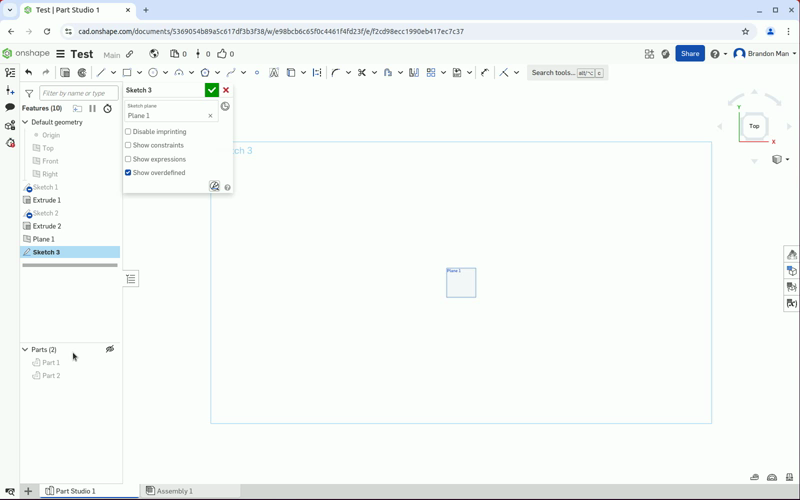
key(l)
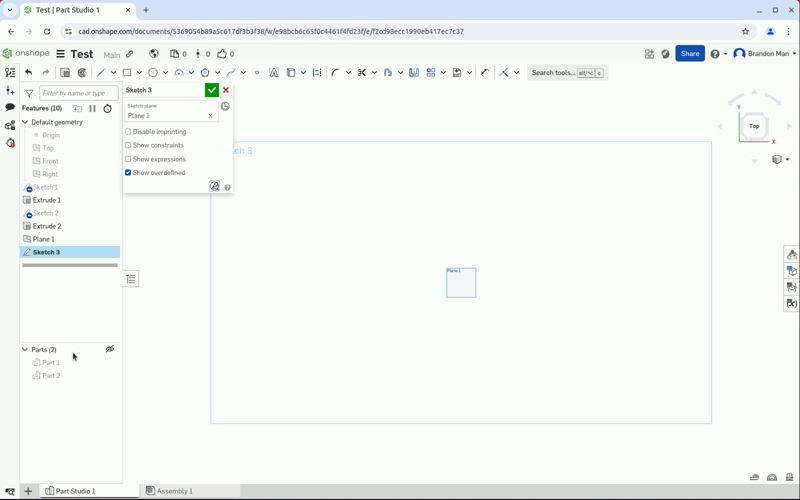
key_down(shift)
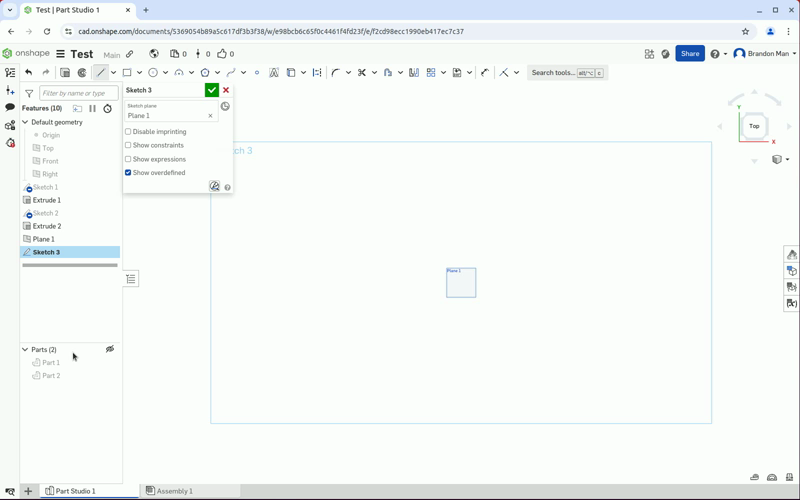
mouse_move(529, 210)
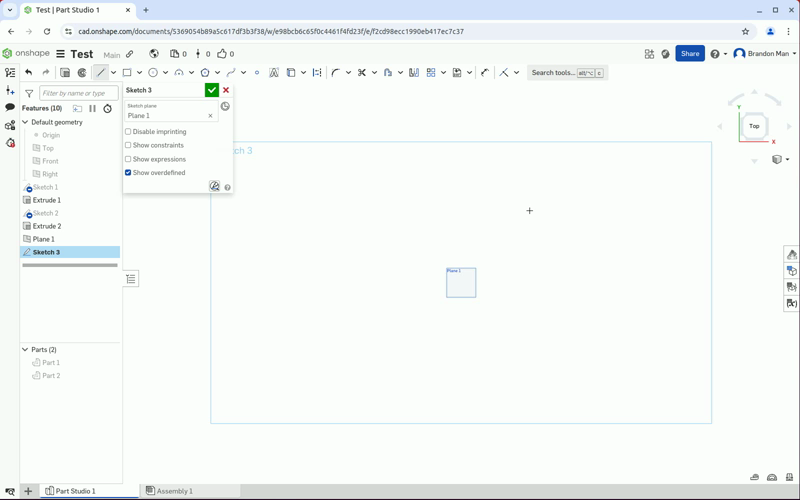
click(529, 210)
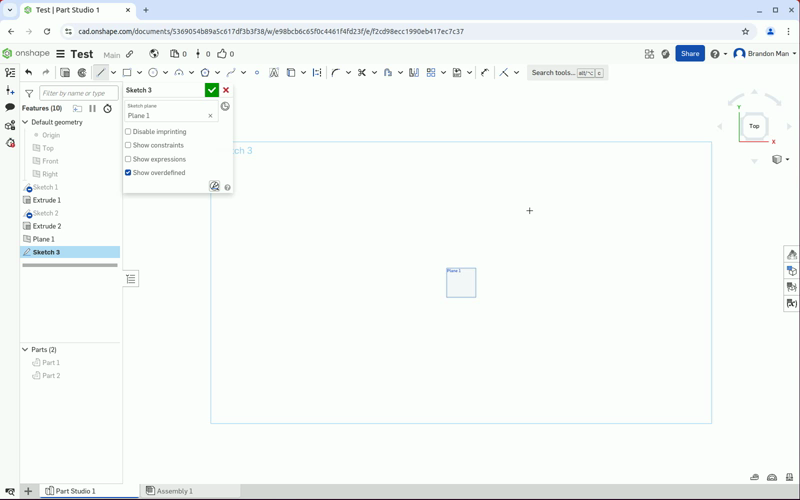
key_up(shift)
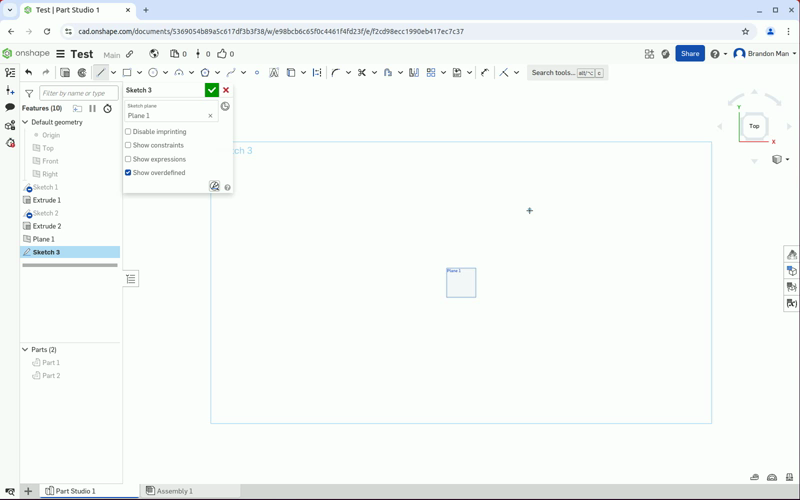
key_down(shift)
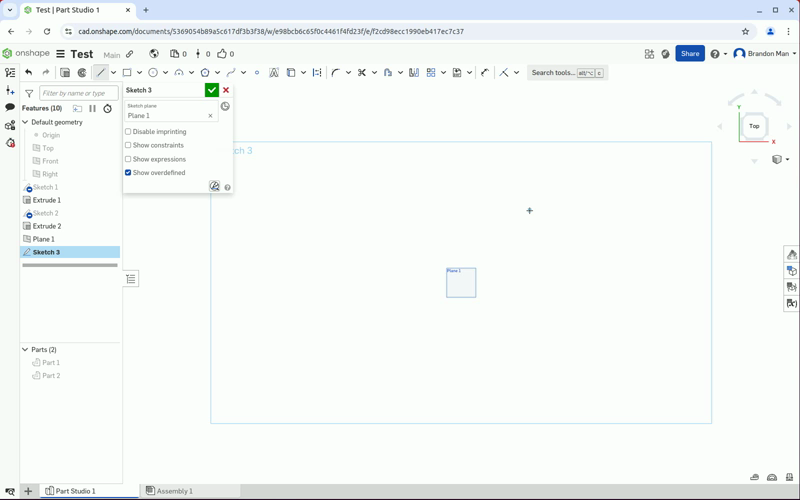
mouse_move(559, 210)
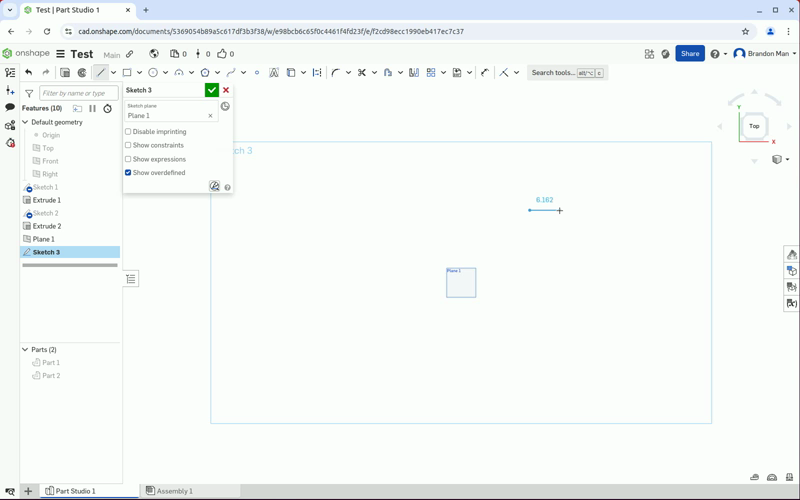
mouse_move(568, 210)
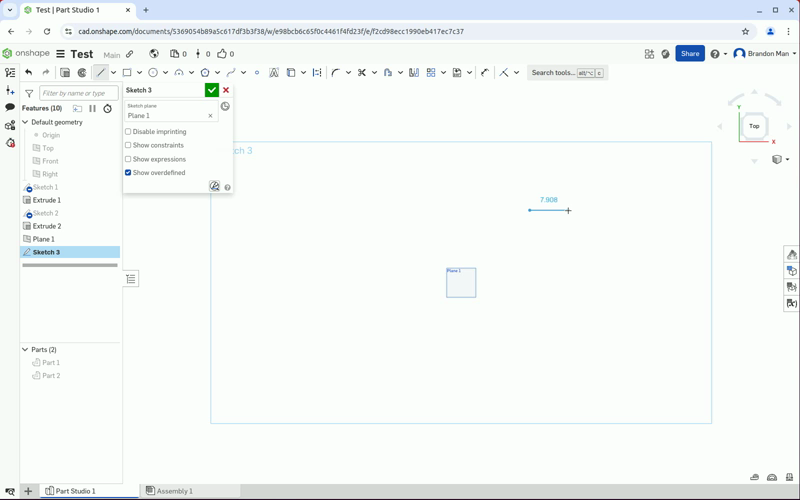
click(568, 210)
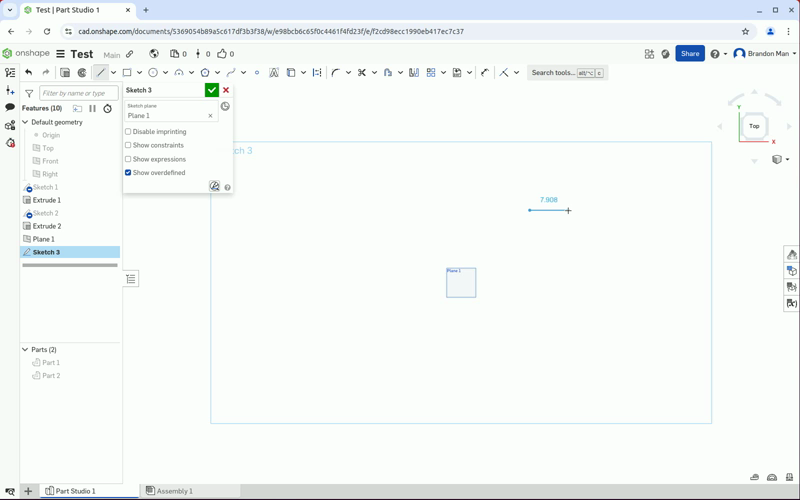
key_up(shift)
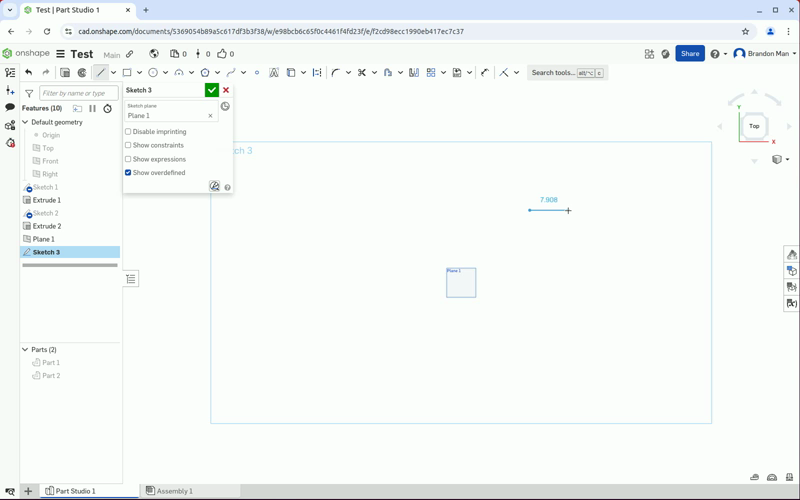
key_down(shift)
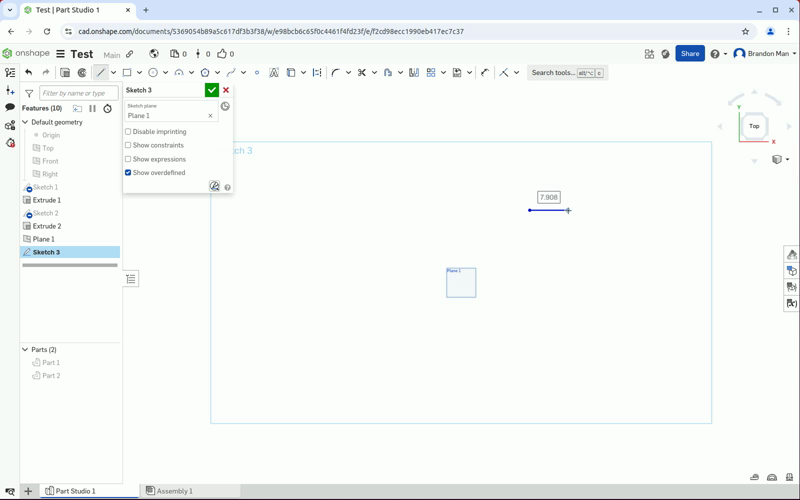
mouse_move(589, 210)
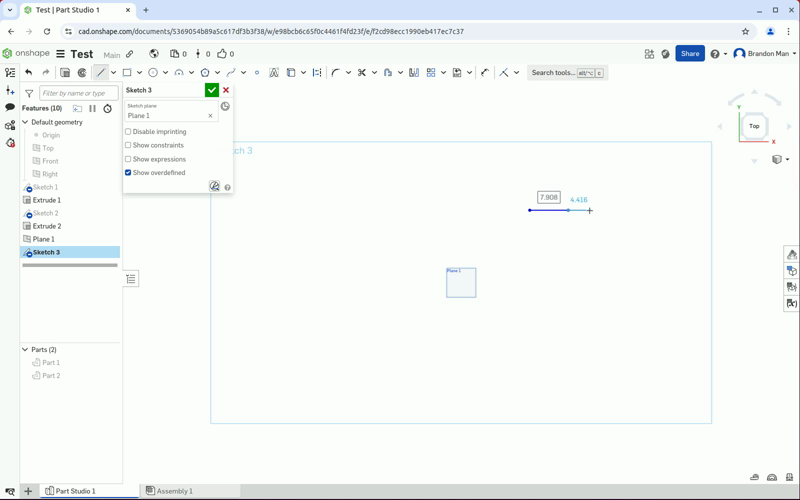
mouse_move(568, 208)
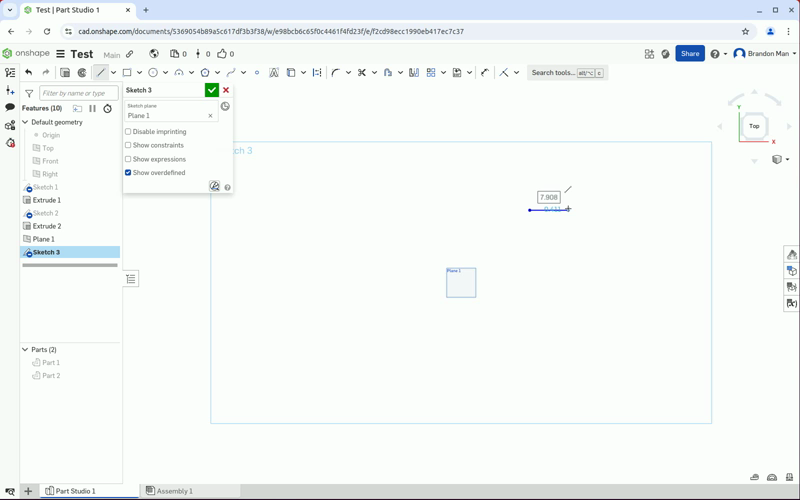
scroll(6)
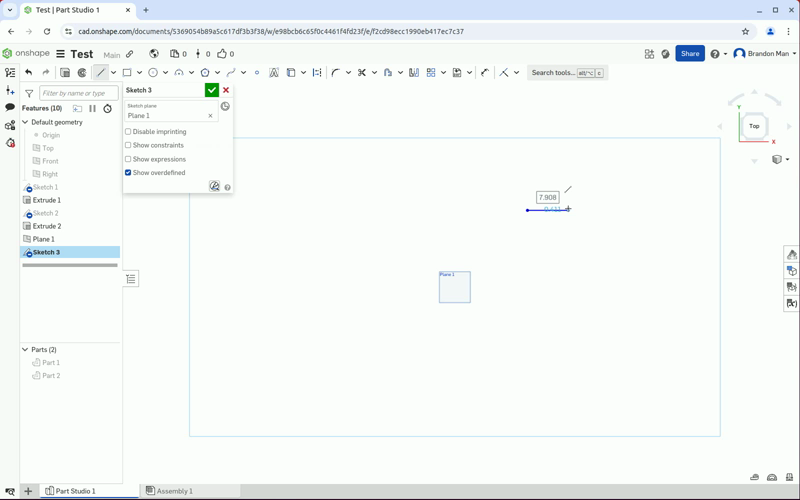
scroll(6)
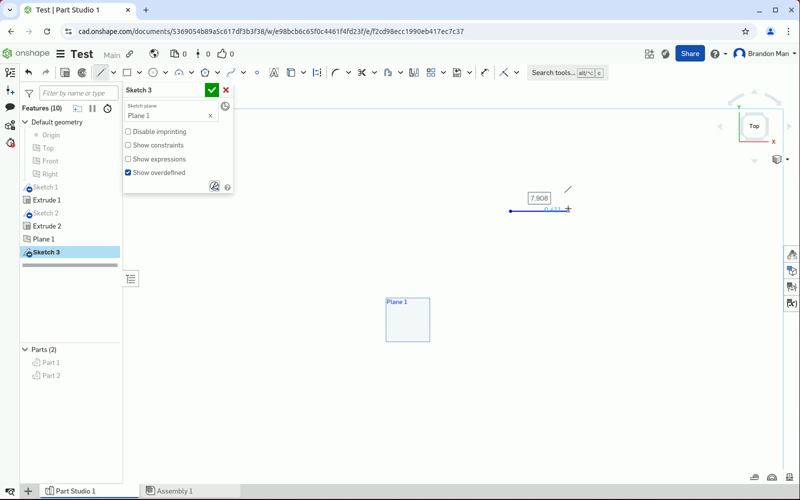
scroll(6)
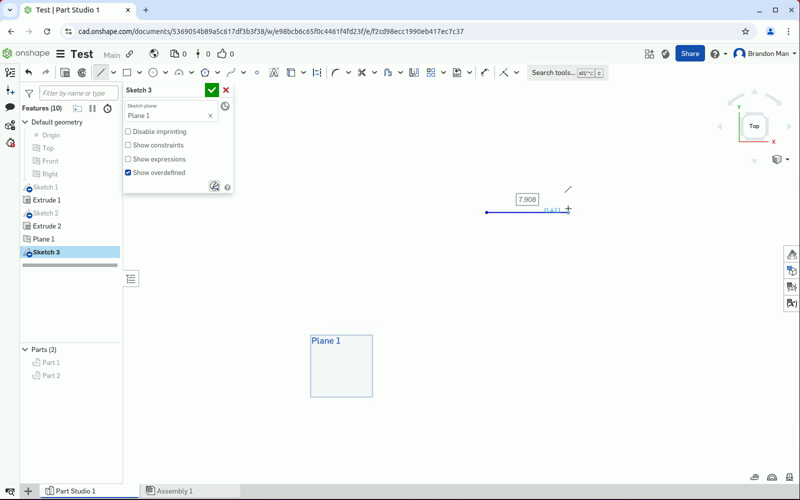
scroll(6)
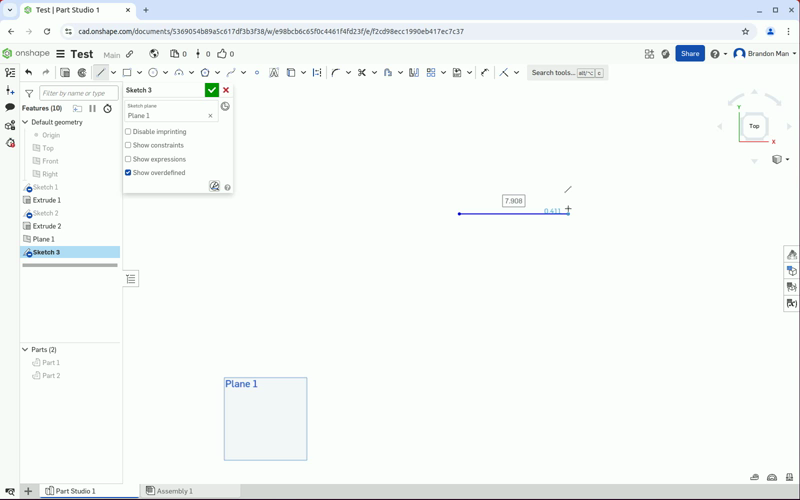
scroll(6)
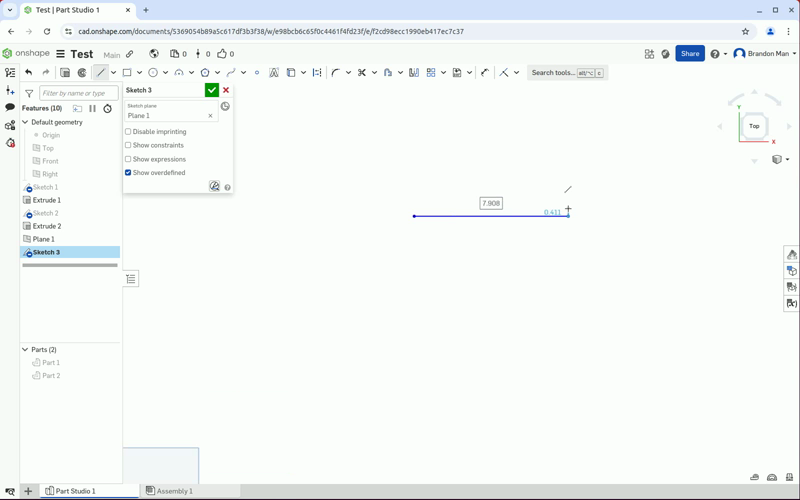
scroll(6)
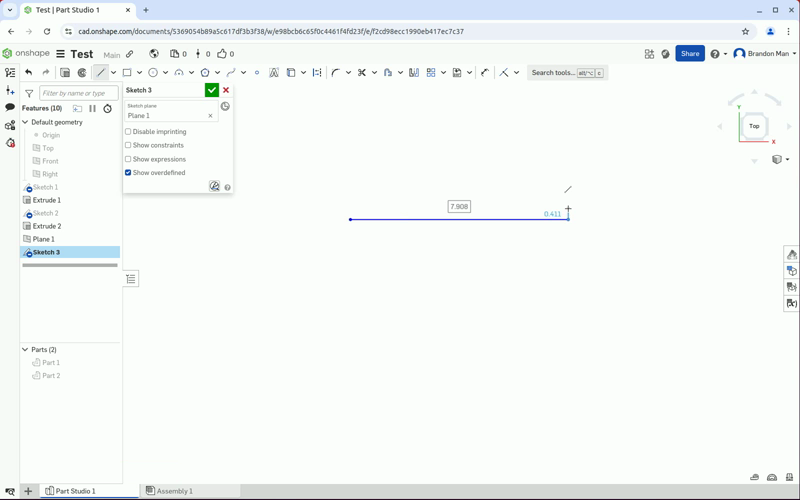
scroll(6)
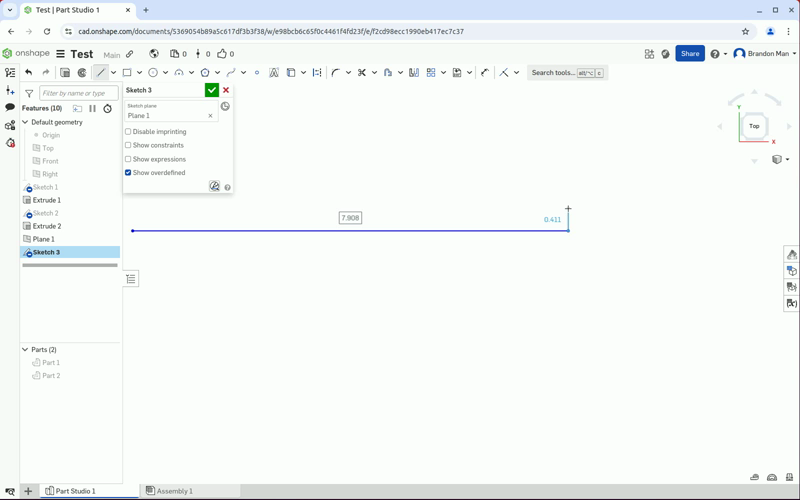
click(568, 208)
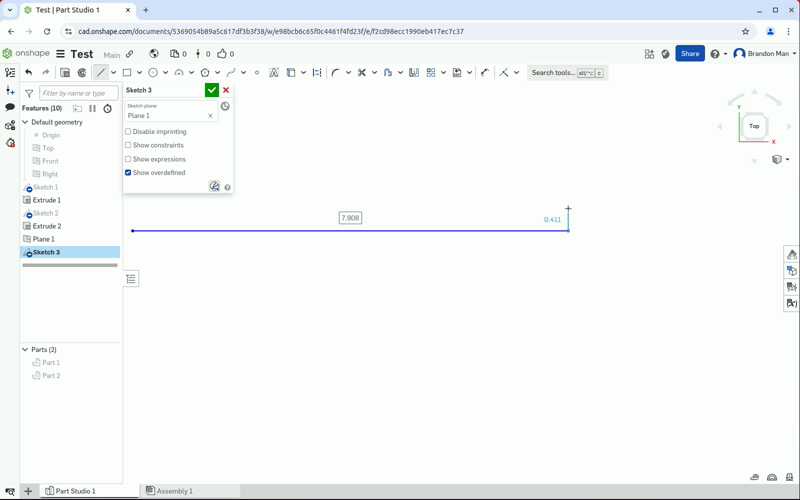
scroll(-6)
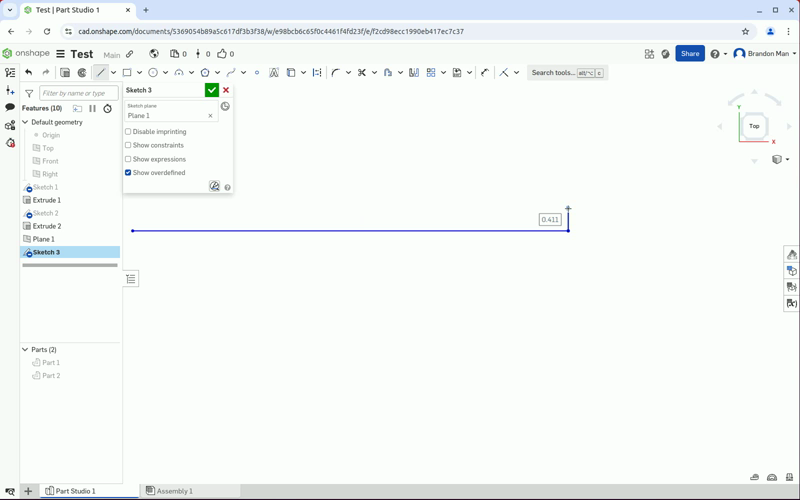
scroll(-6)
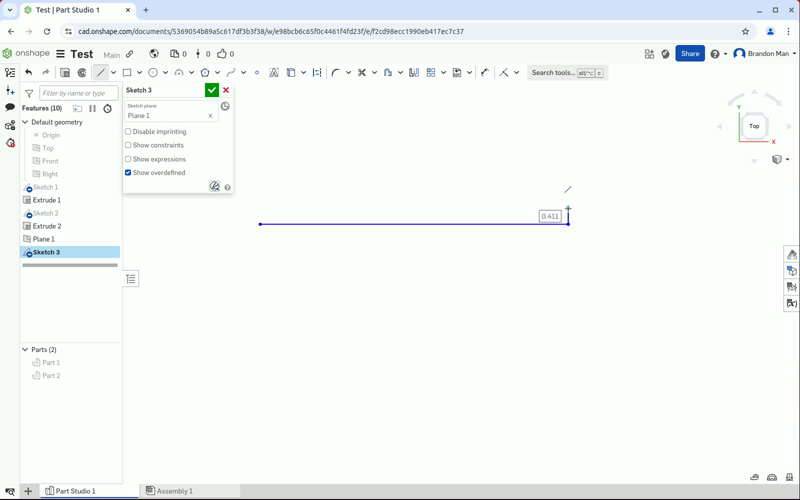
scroll(-6)
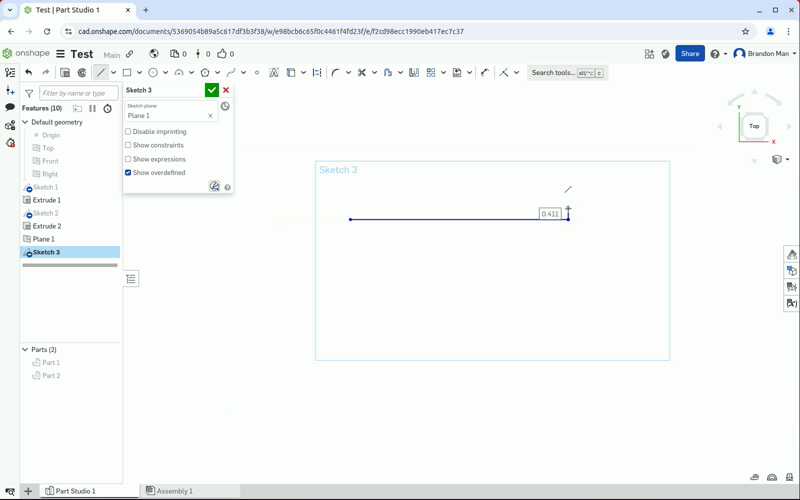
scroll(-6)
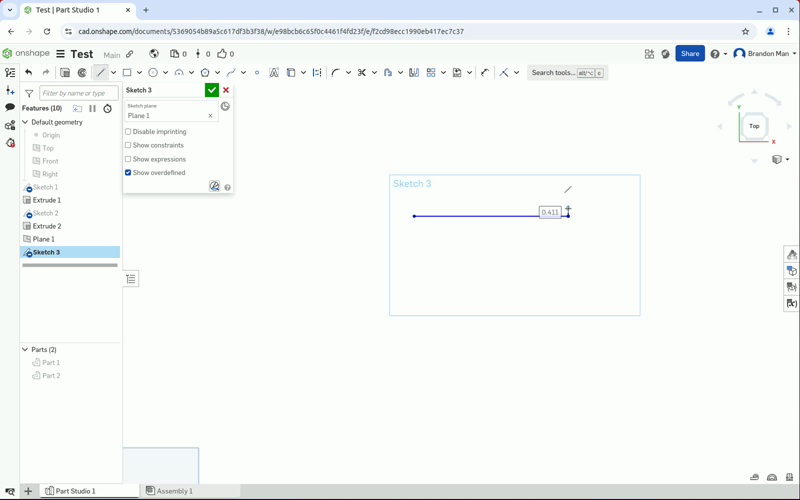
scroll(-6)
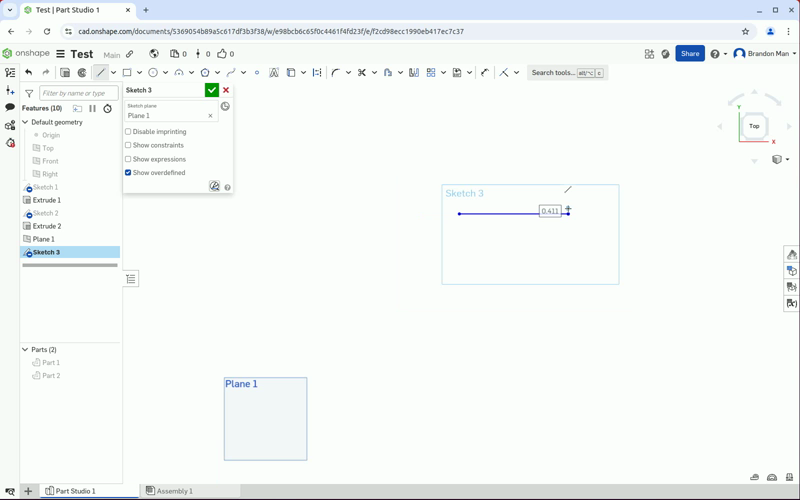
scroll(-6)
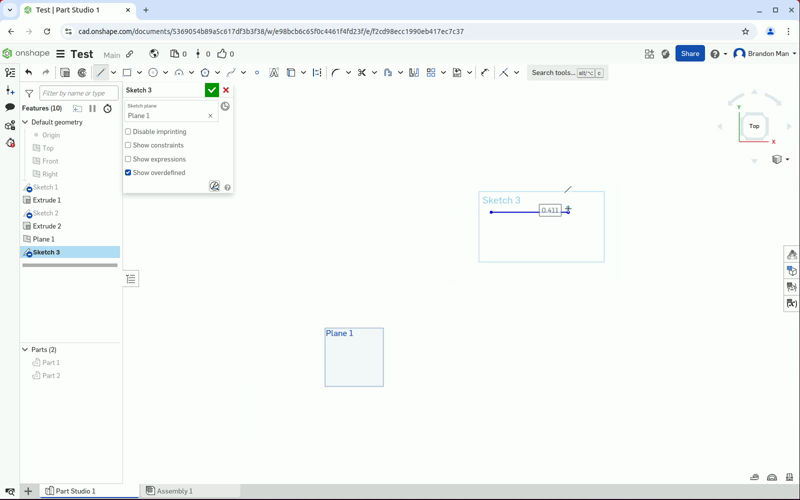
scroll(-6)
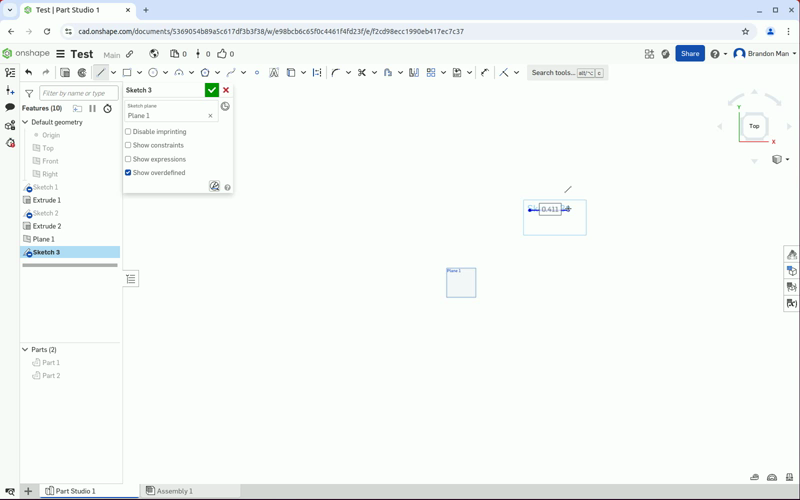
key_up(shift)
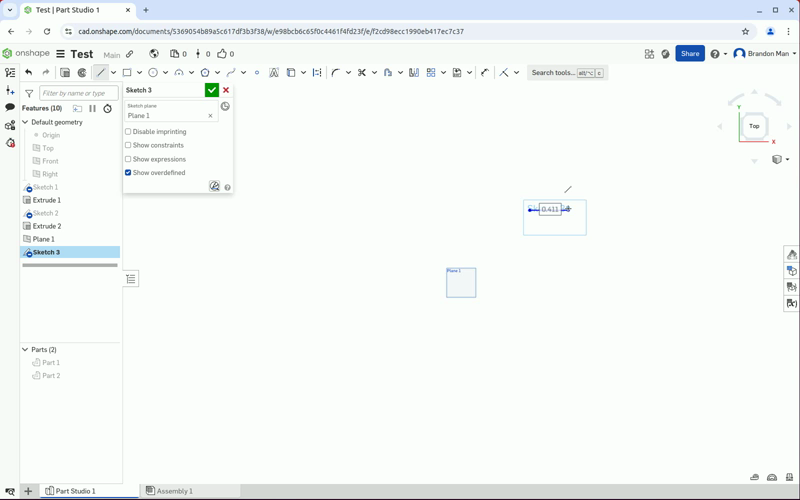
key_down(shift)
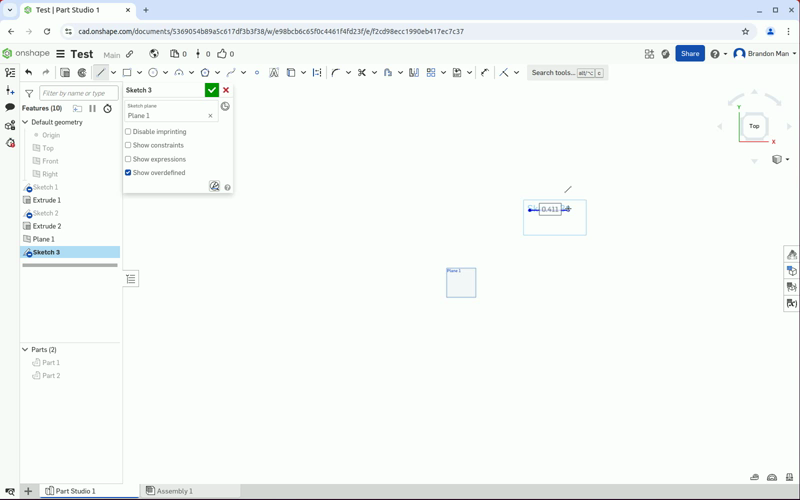
mouse_move(589, 208)
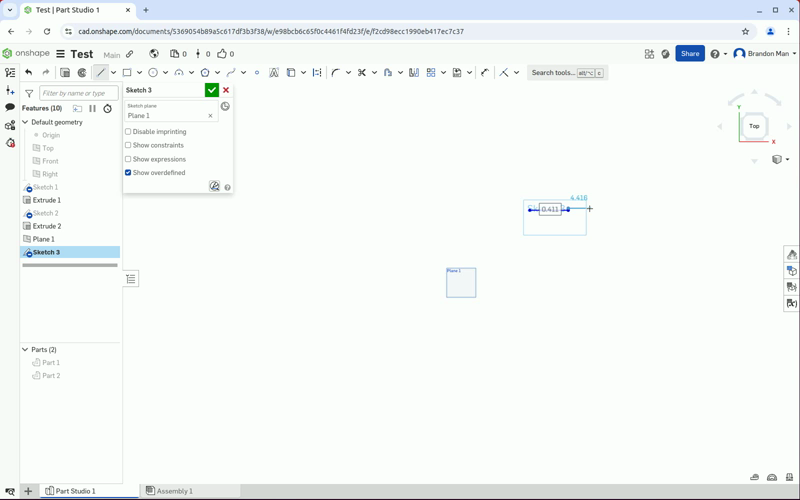
mouse_move(529, 208)
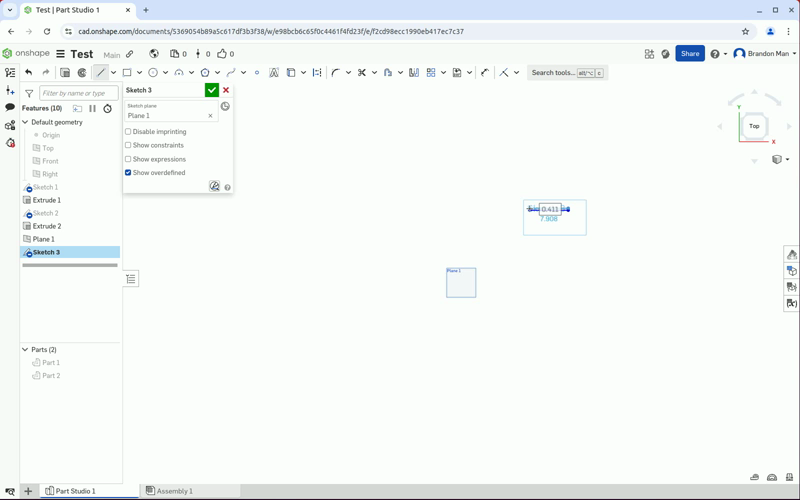
scroll(6)
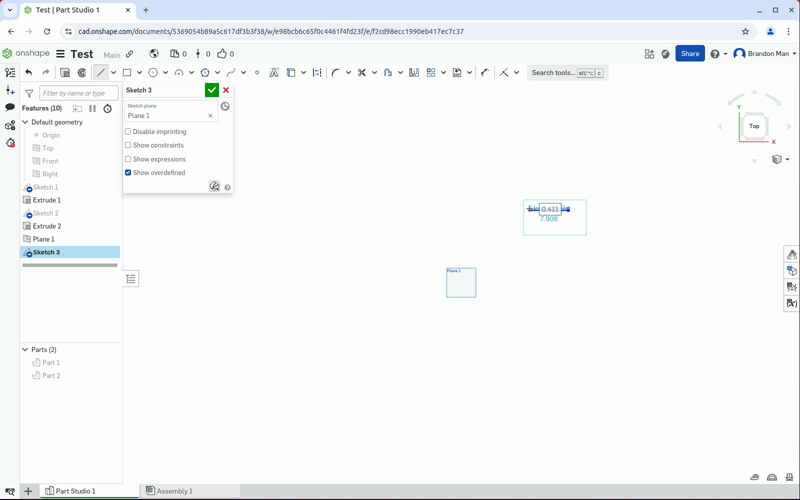
scroll(6)
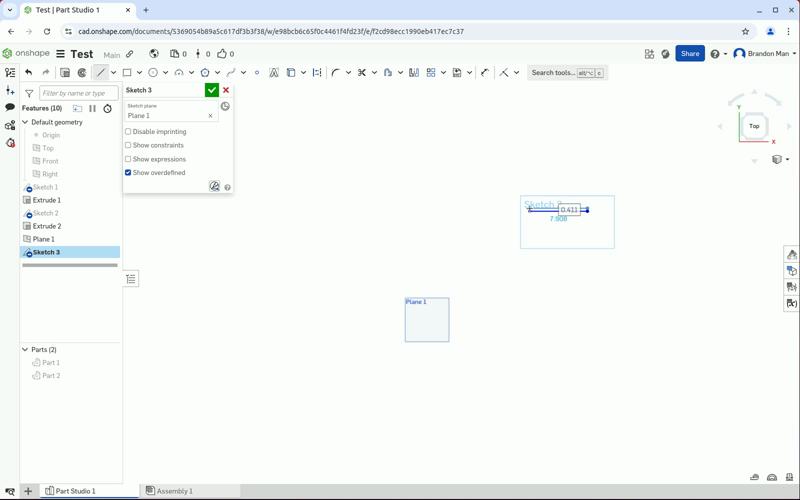
scroll(6)
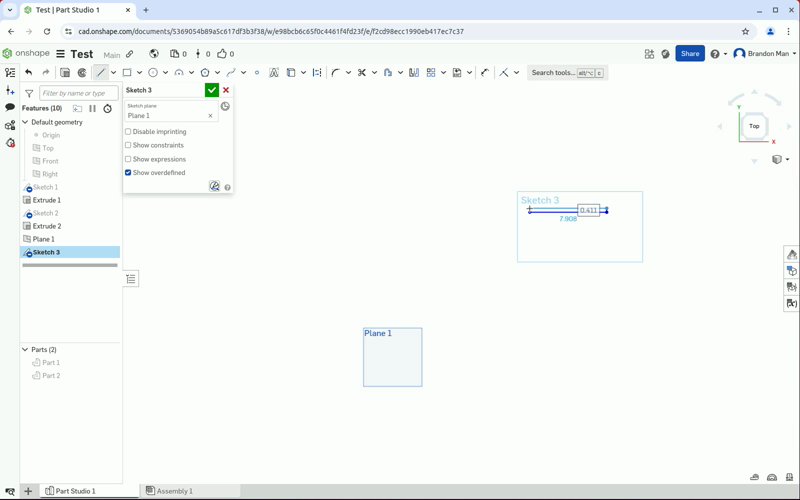
scroll(6)
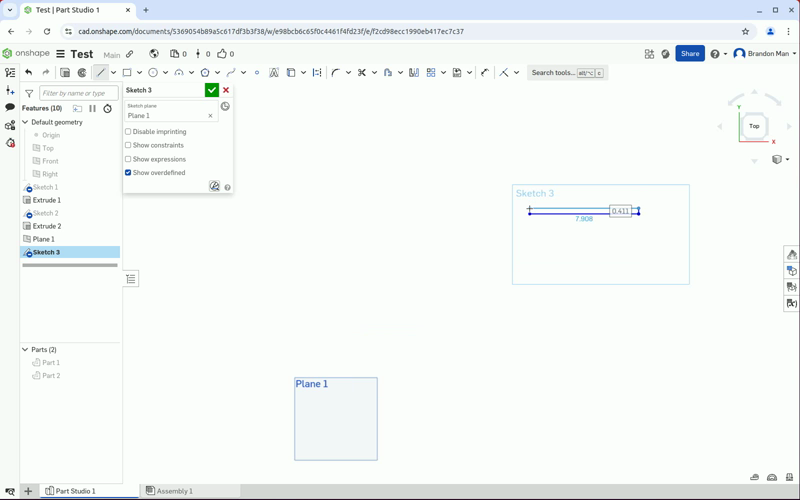
scroll(6)
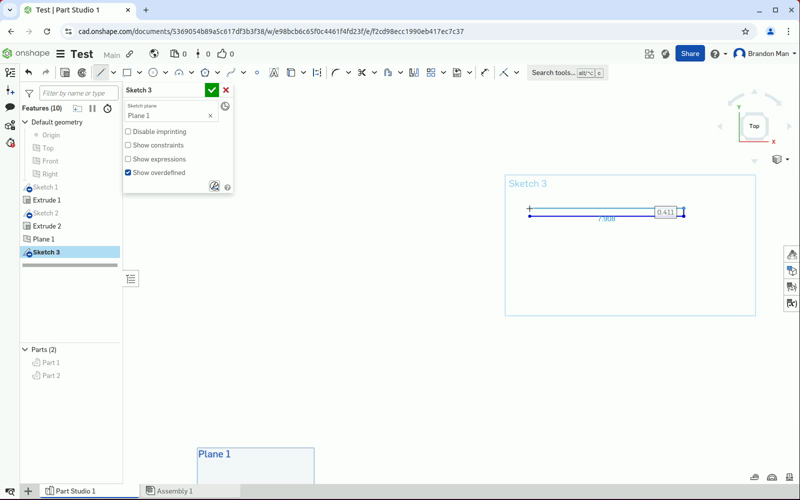
scroll(6)
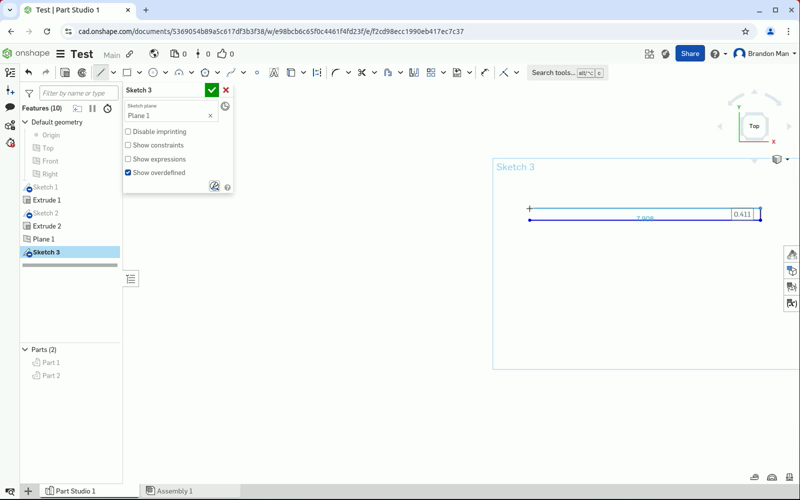
scroll(6)
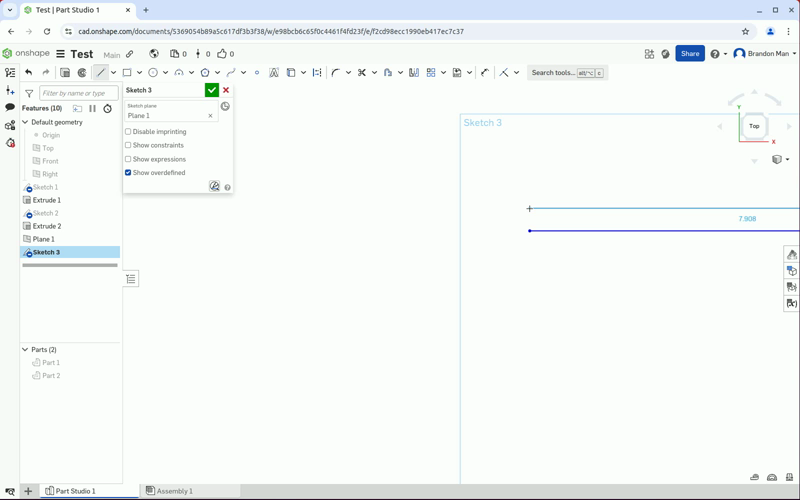
click(529, 208)
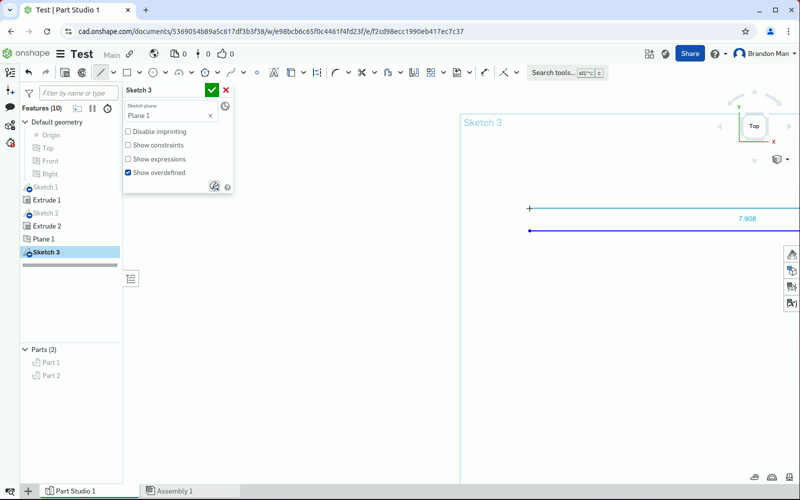
scroll(-6)
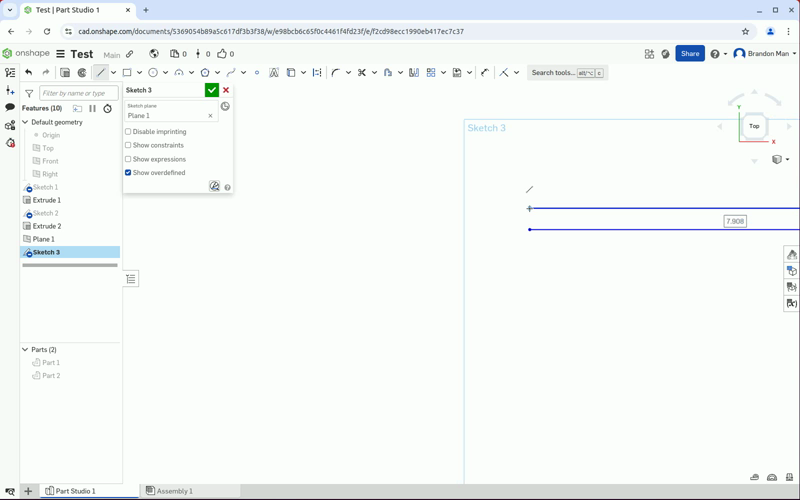
scroll(-6)
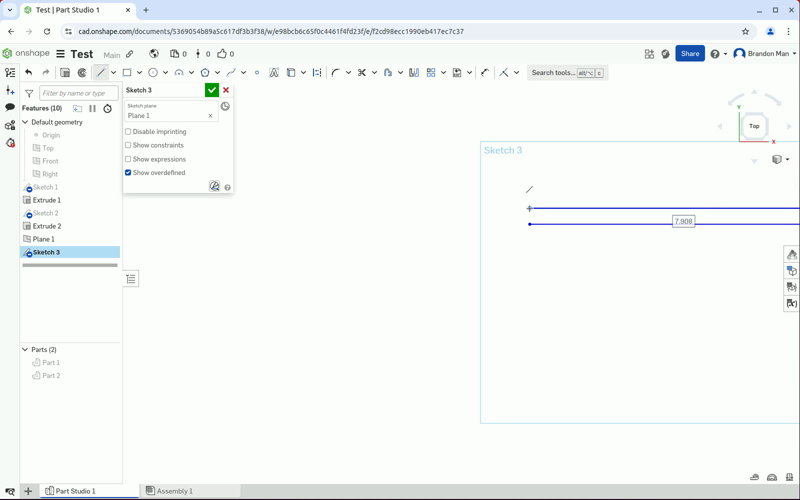
scroll(-6)
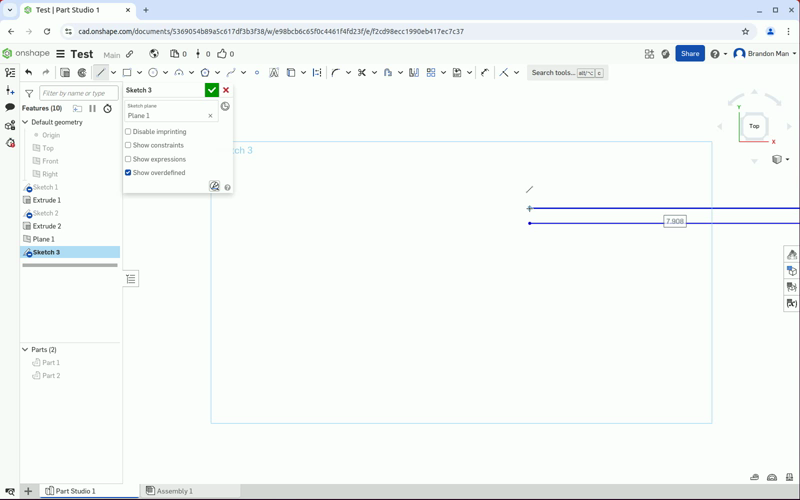
scroll(-6)
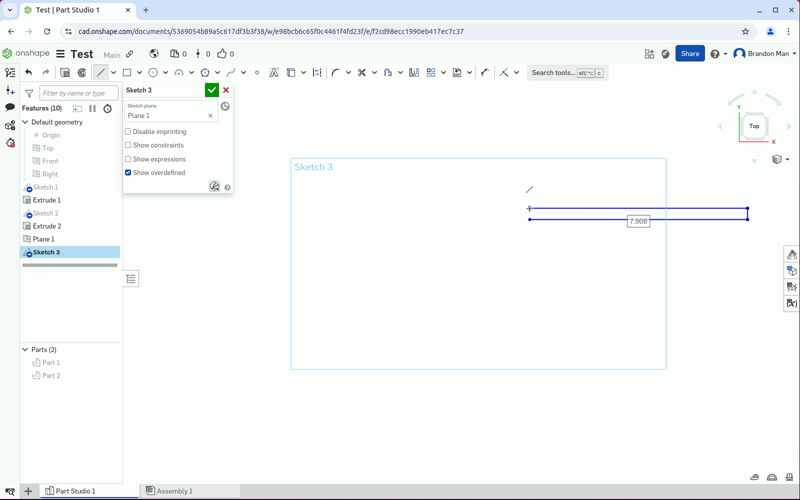
scroll(-6)
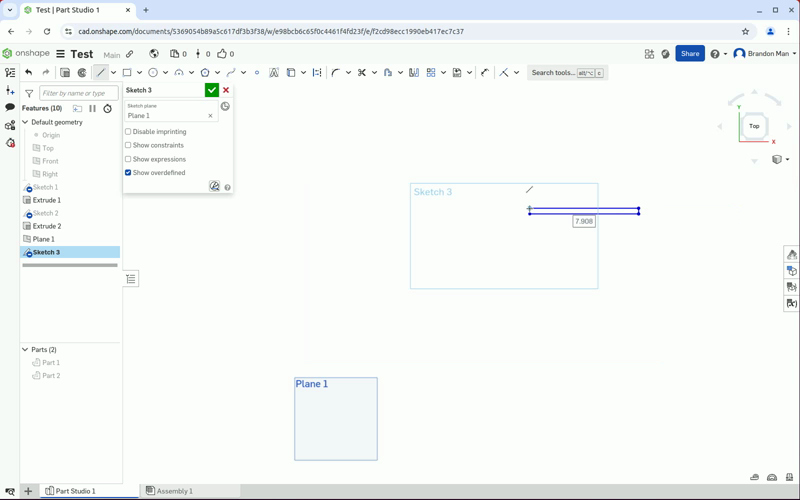
scroll(-6)
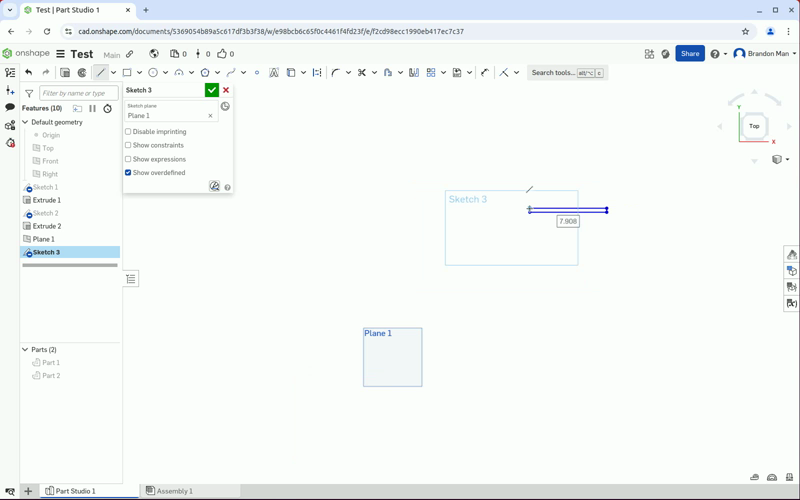
scroll(-6)
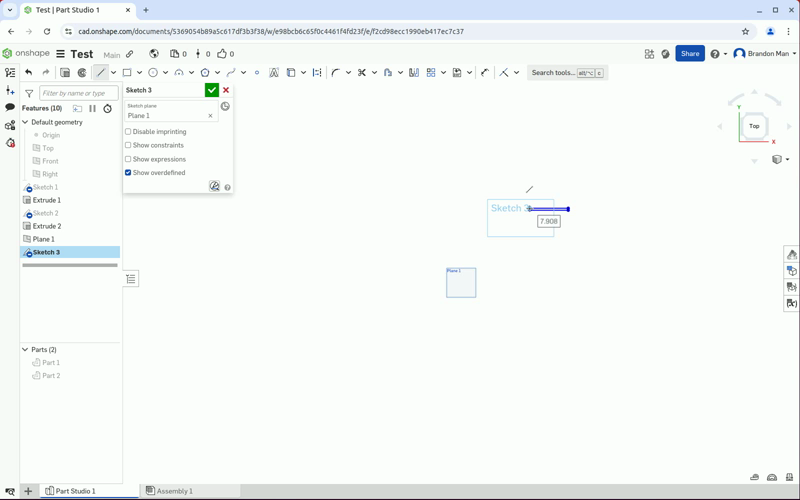
key_up(shift)
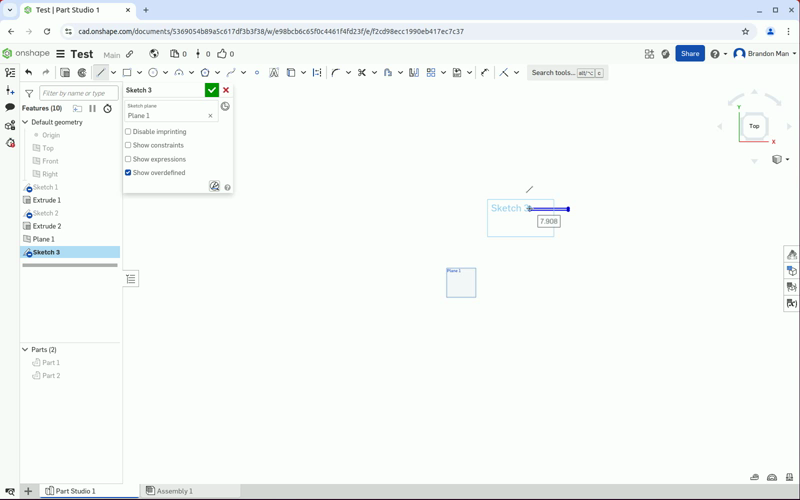
mouse_move(559, 208)
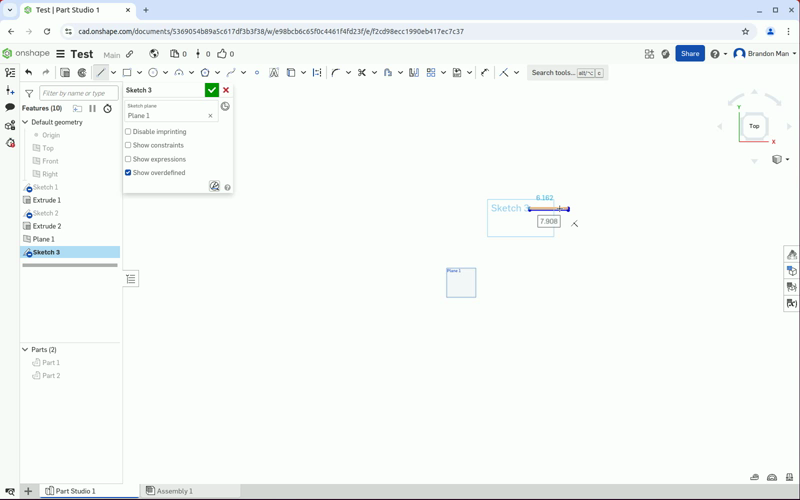
key_down(shift)
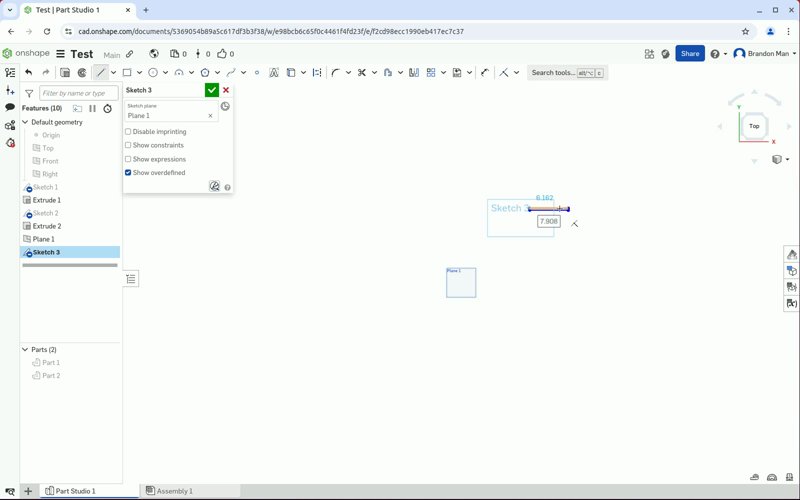
mouse_move(529, 210)
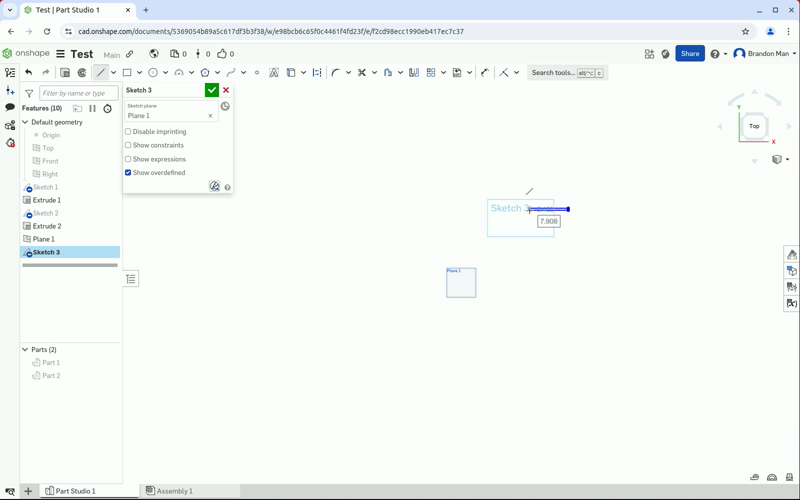
scroll(6)
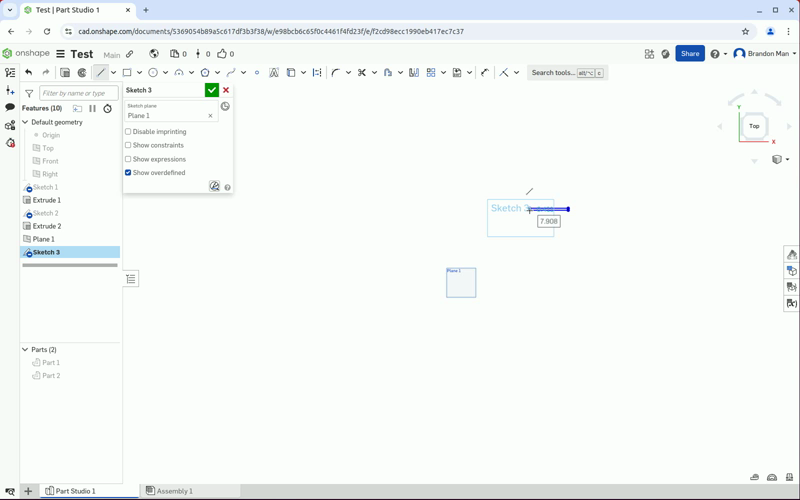
scroll(6)
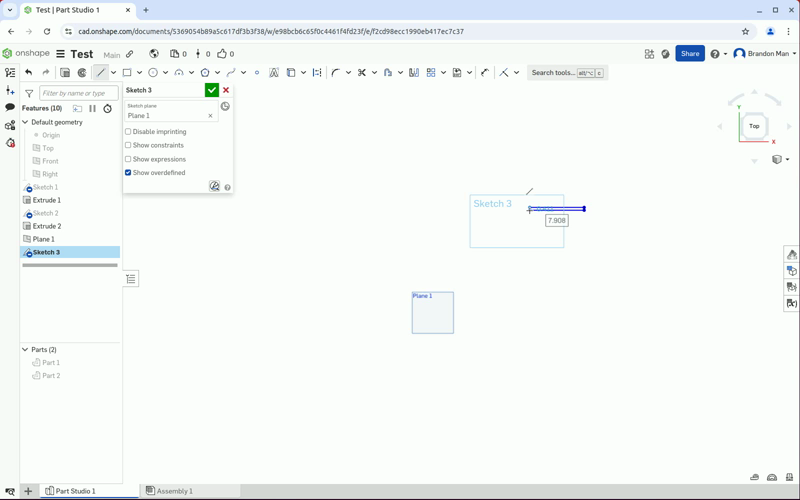
scroll(6)
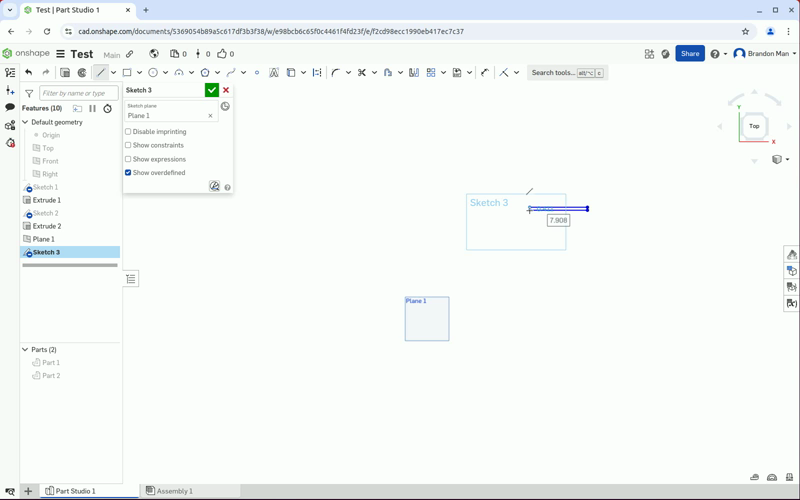
scroll(6)
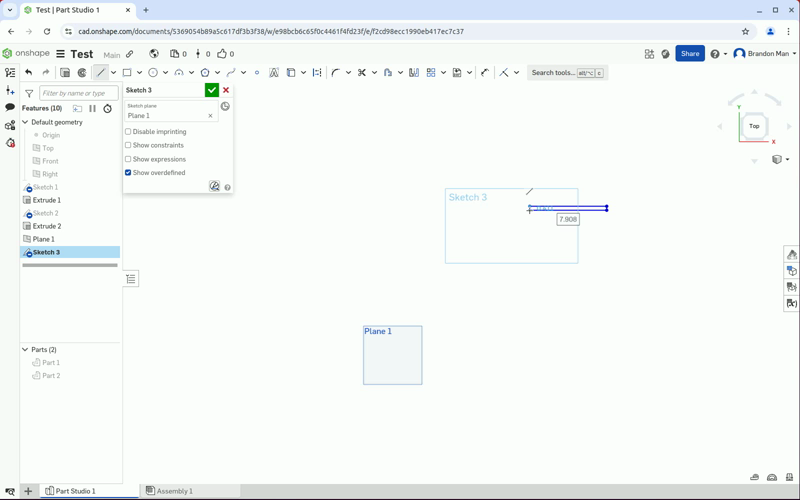
scroll(6)
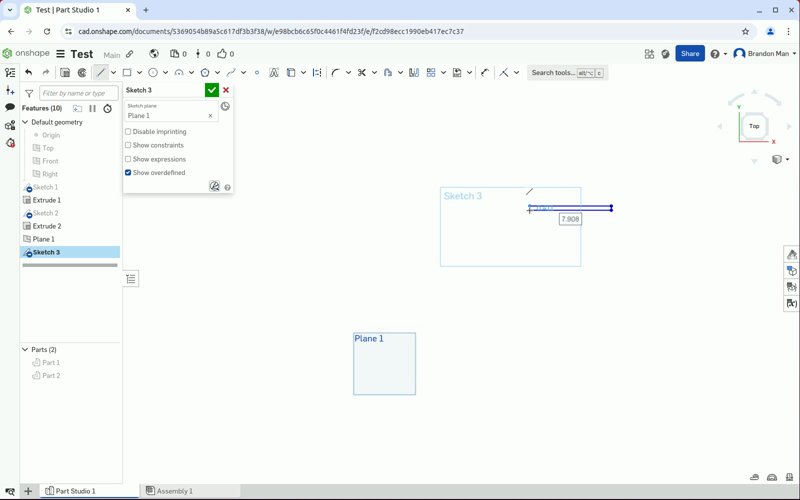
scroll(6)
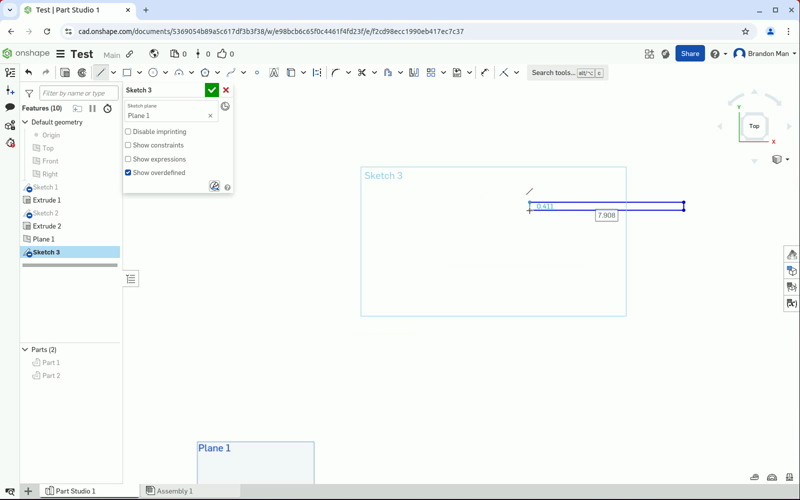
scroll(6)
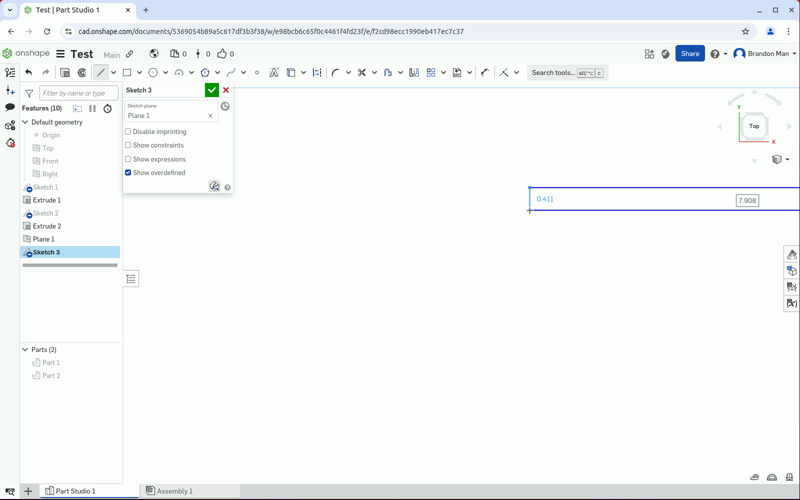
key_up(shift)
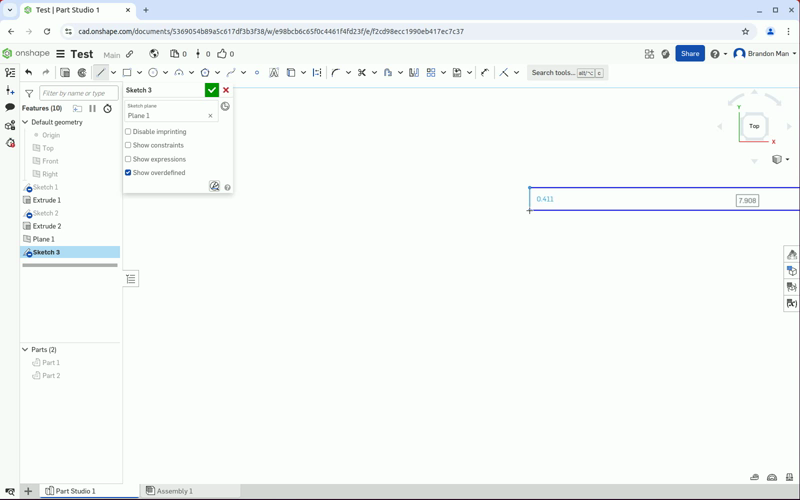
click(529, 210)
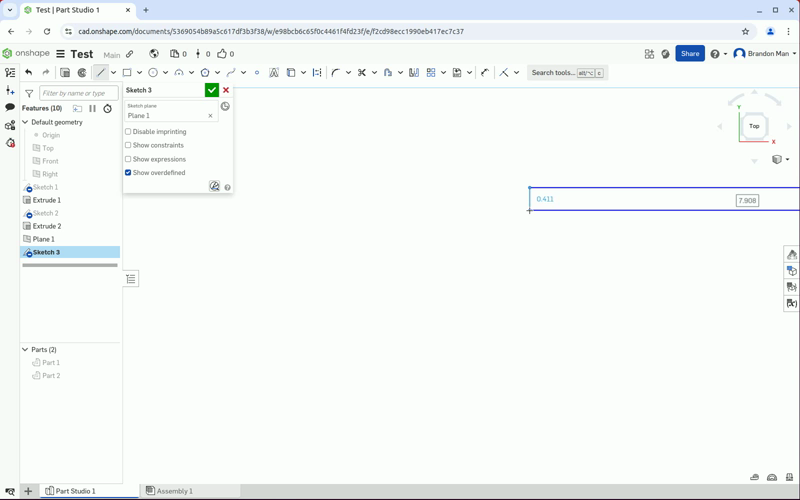
scroll(-6)
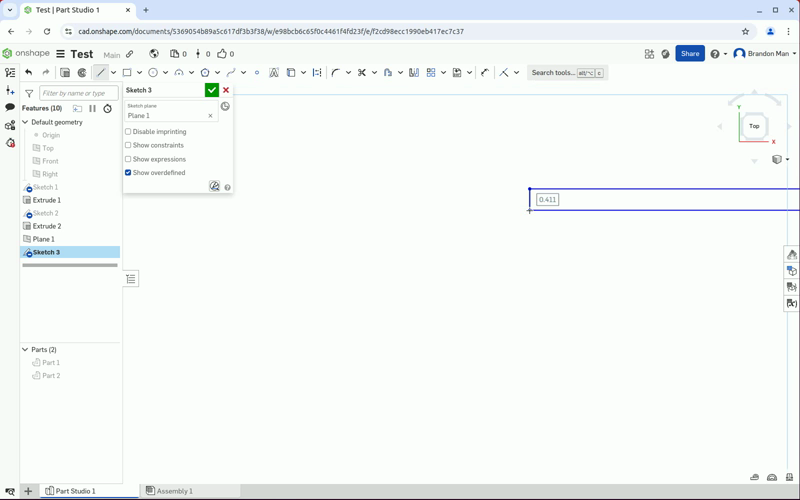
scroll(-6)
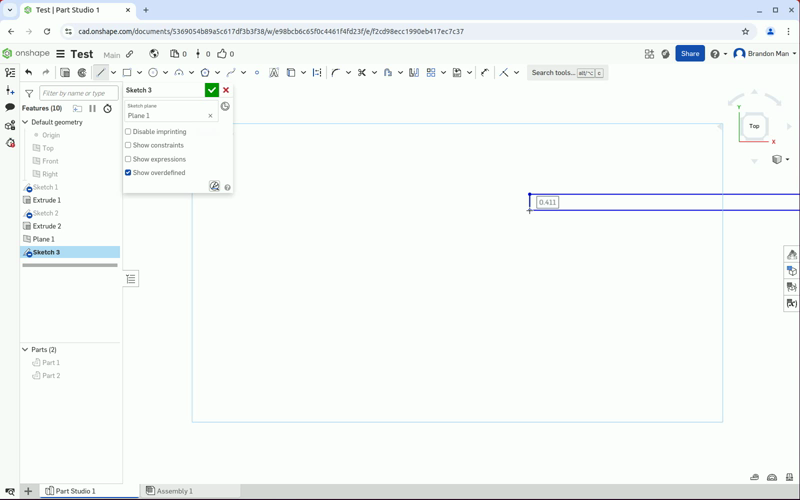
scroll(-6)
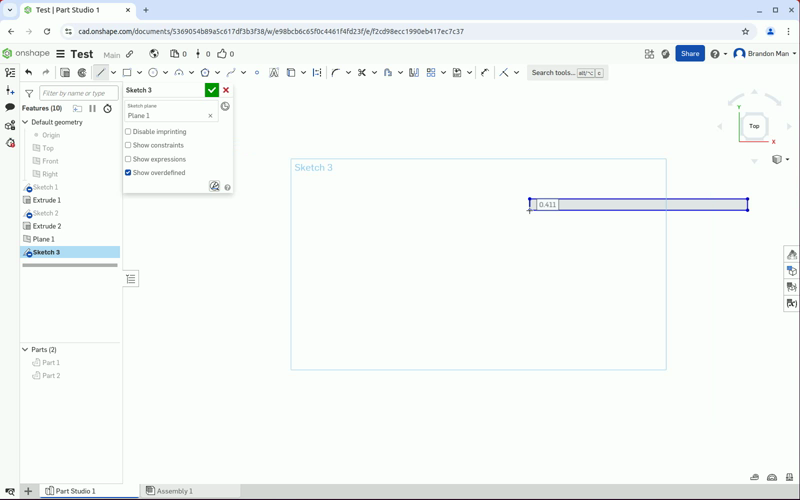
scroll(-6)
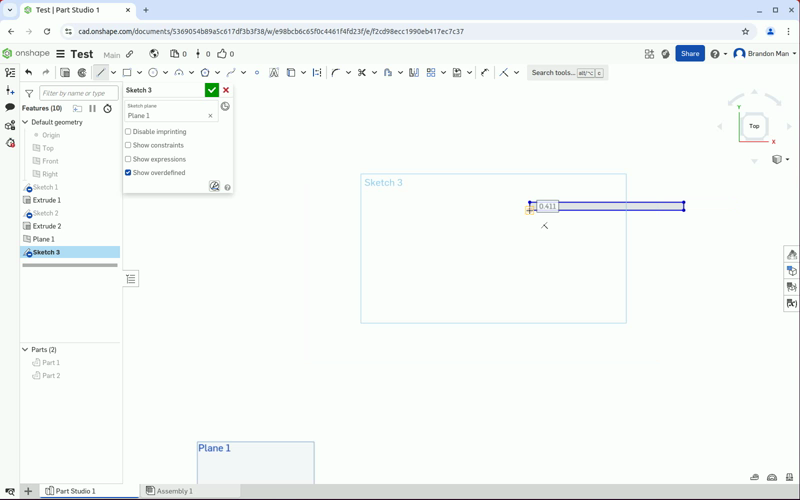
scroll(-6)
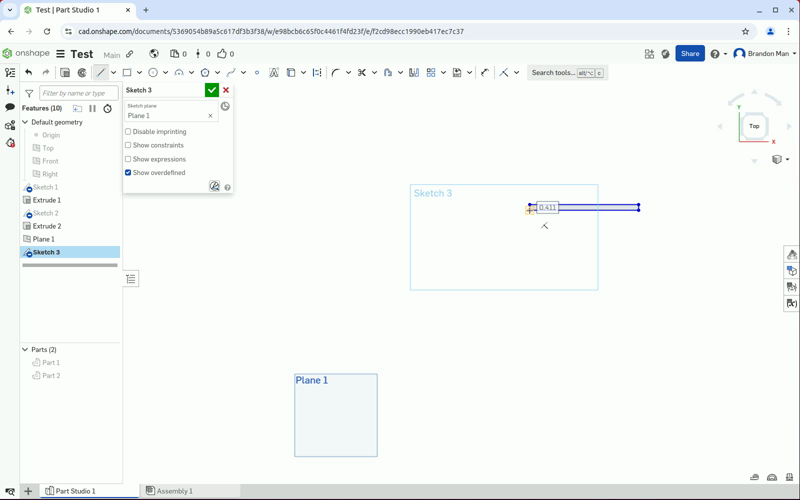
scroll(-6)
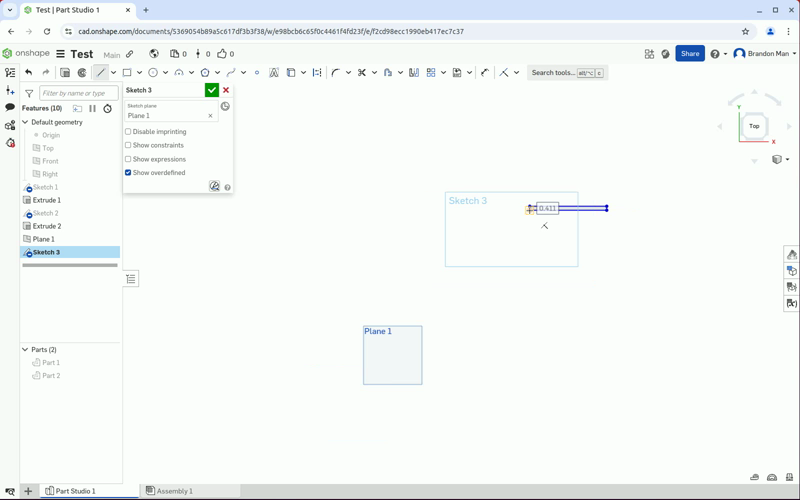
scroll(-6)
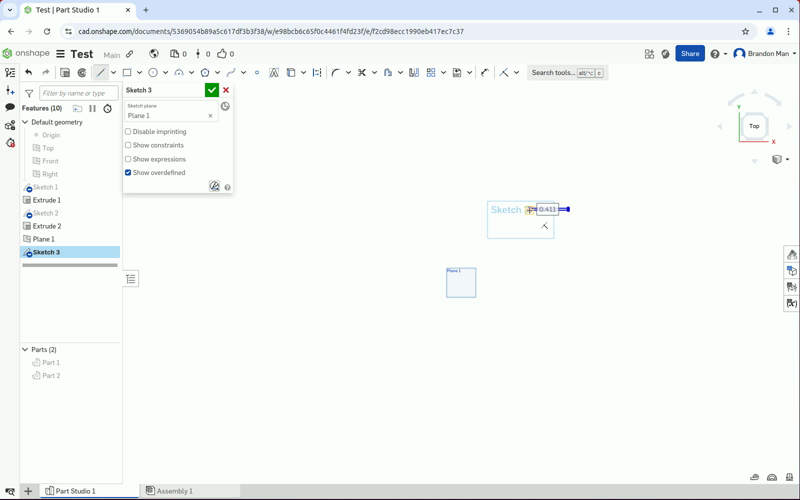
key(esc)
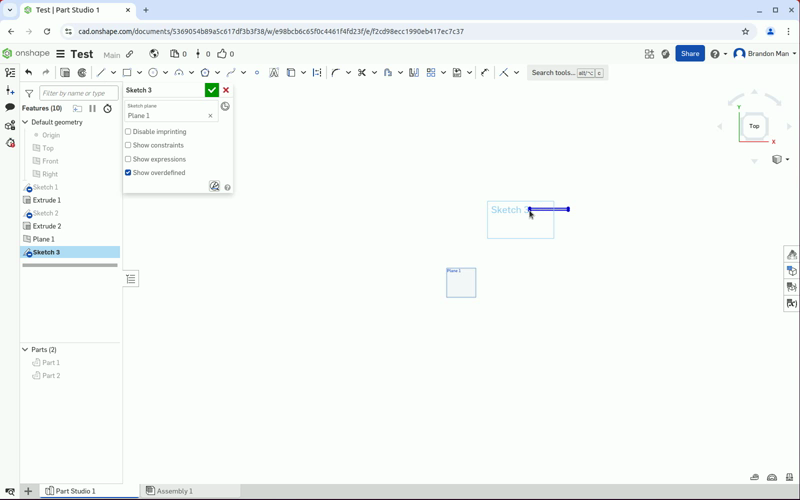
mouse_move(551, 209)
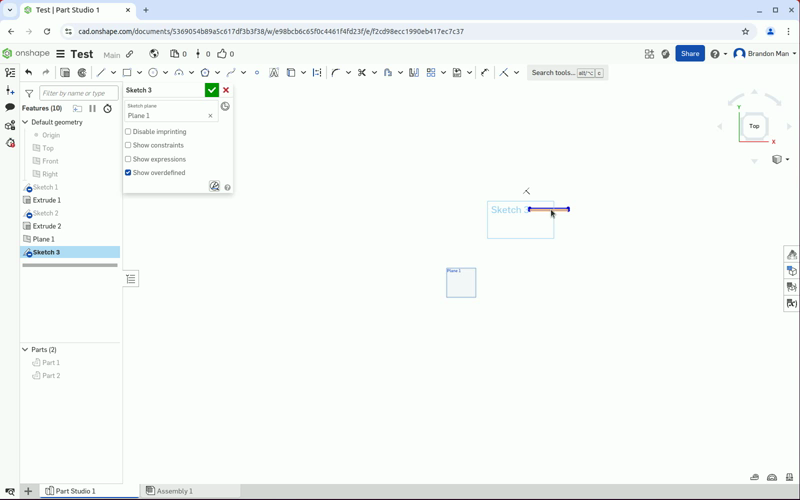
scroll(6)
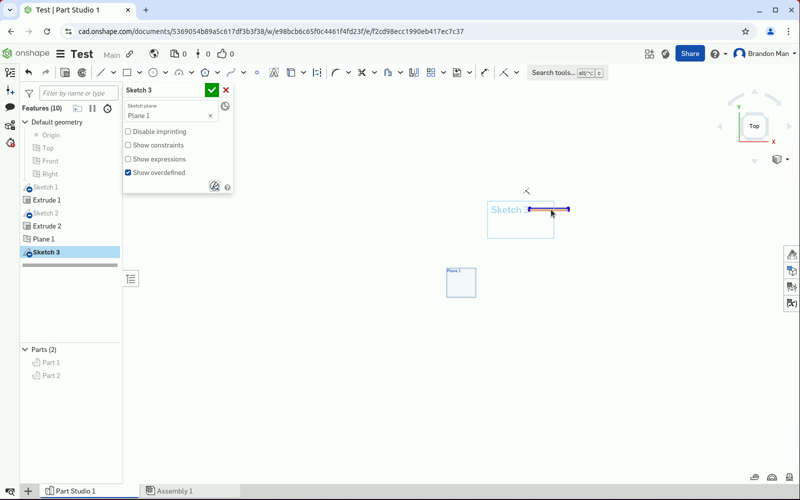
scroll(6)
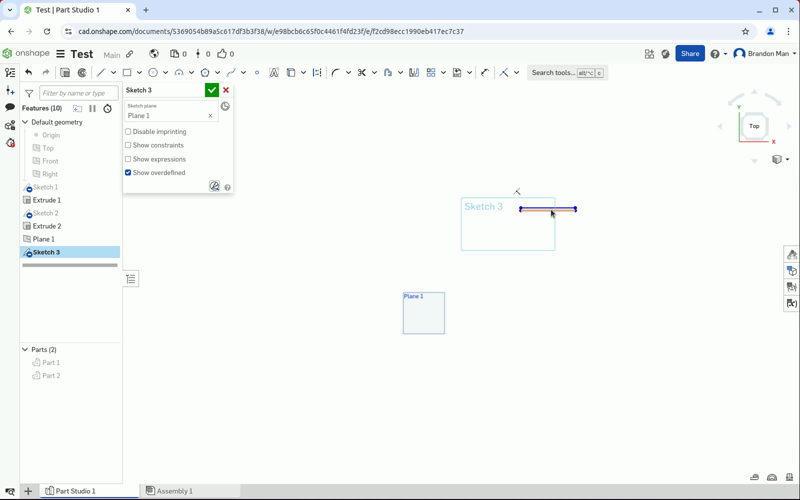
scroll(6)
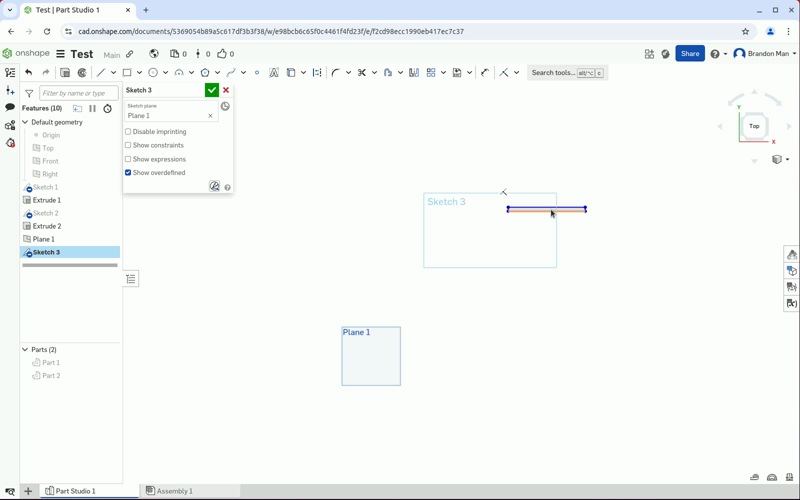
scroll(6)
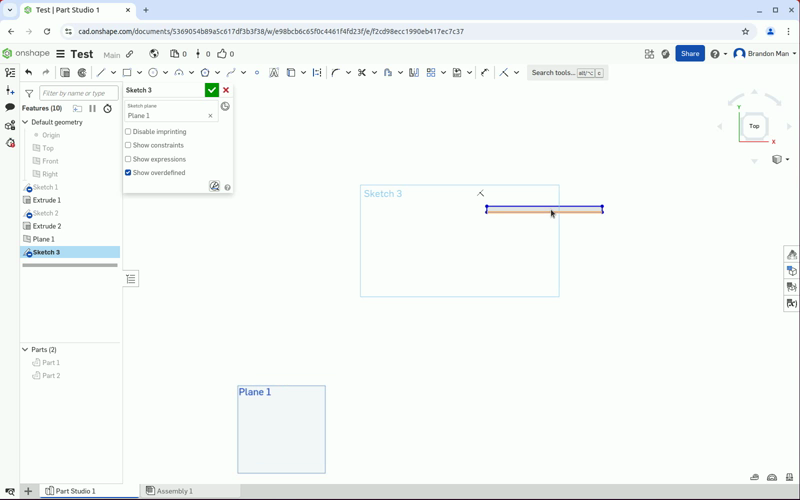
scroll(6)
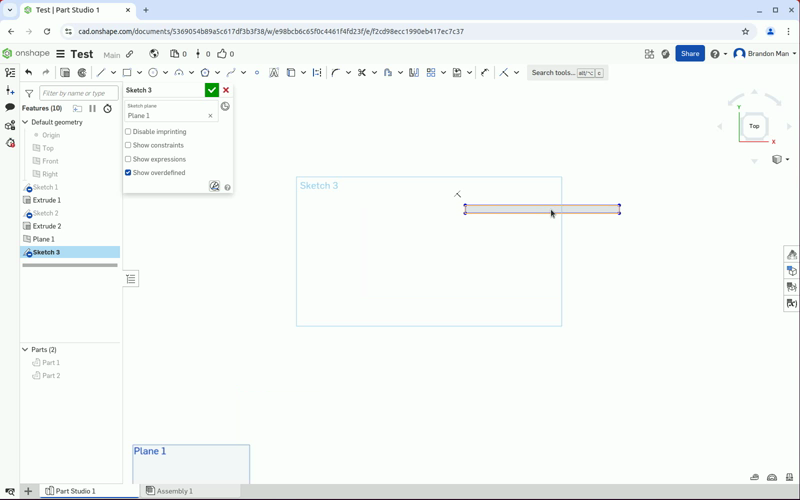
scroll(6)
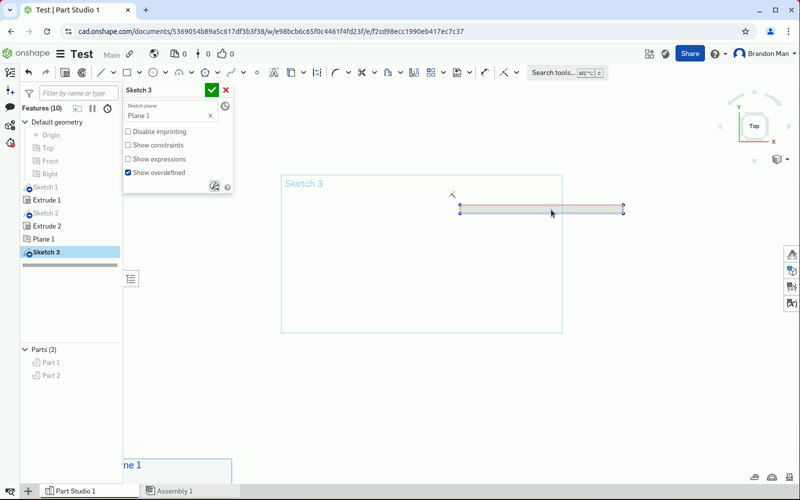
scroll(6)
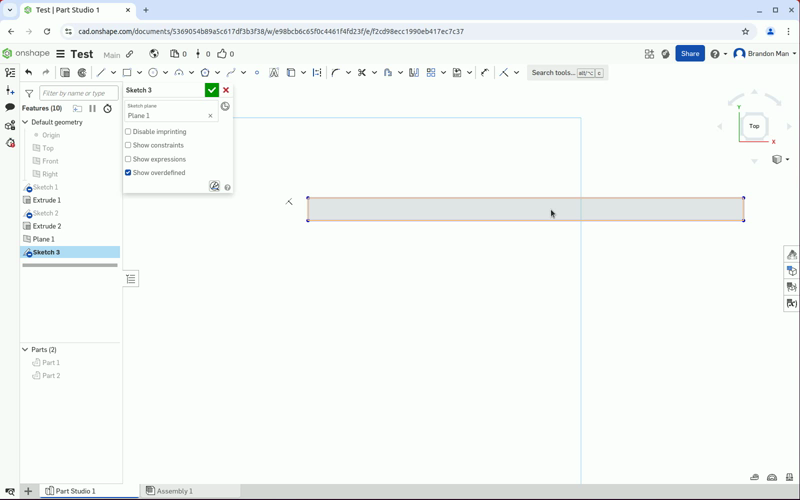
click(551, 209)
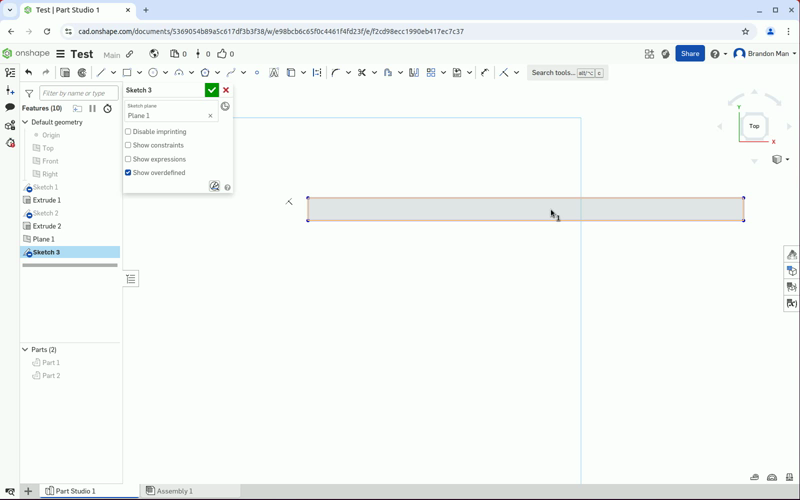
scroll(-6)
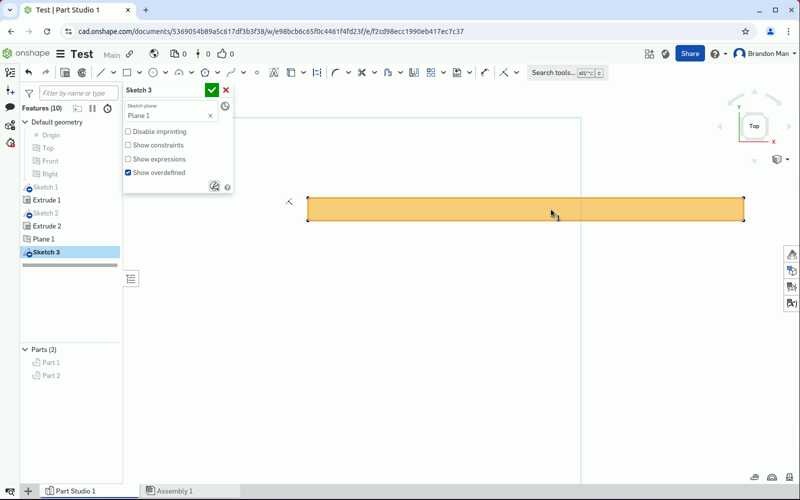
scroll(-6)
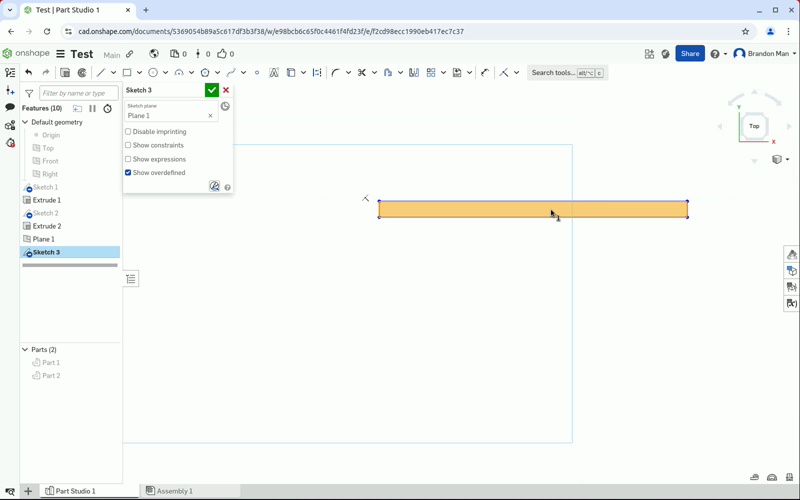
scroll(-6)
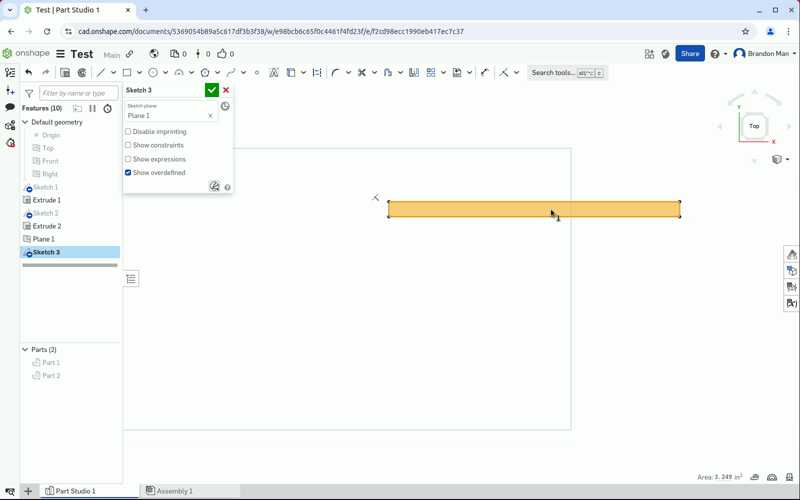
scroll(-6)
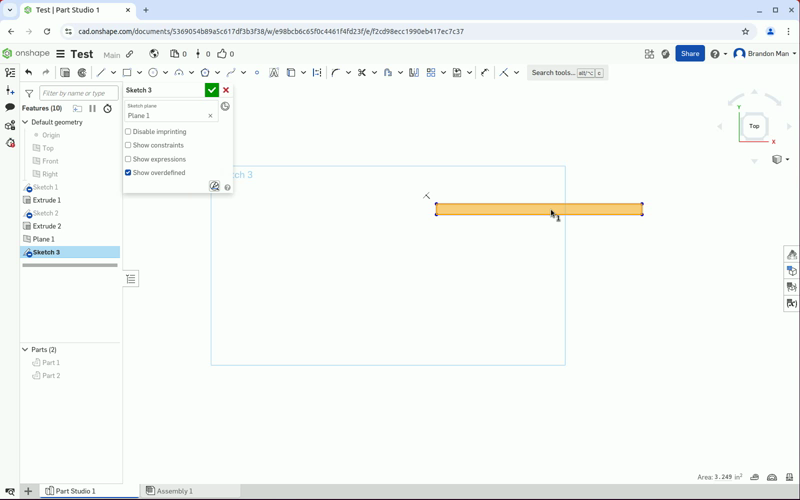
scroll(-6)
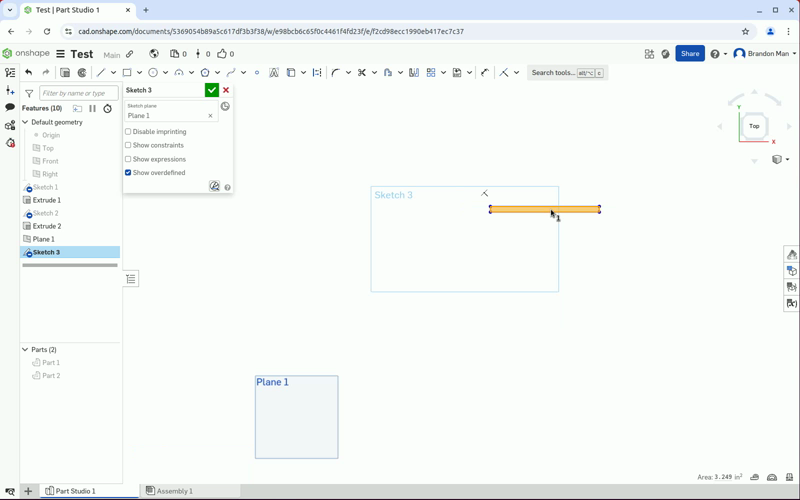
scroll(-6)
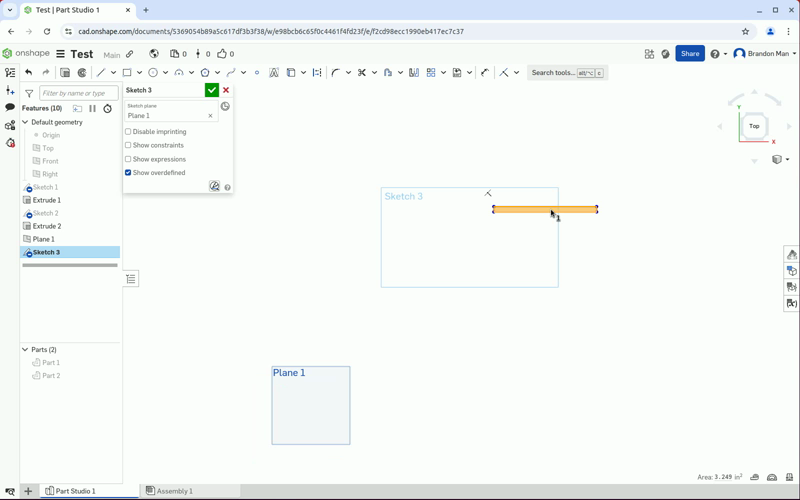
scroll(-6)
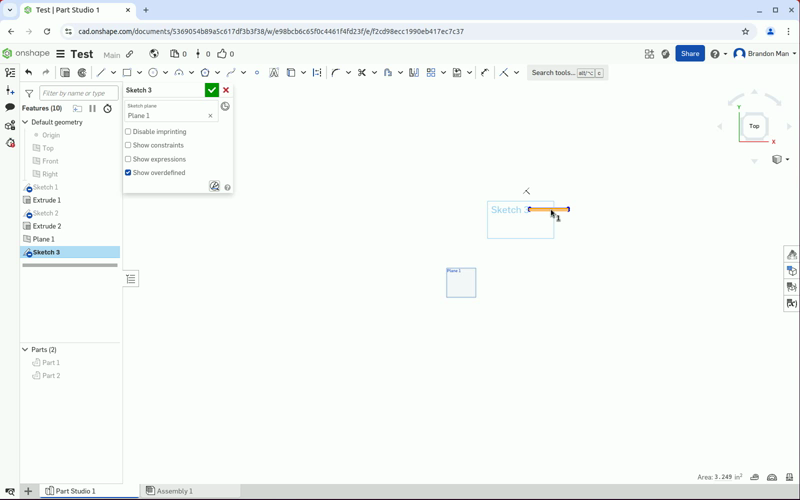
mouse_move(73, 352)
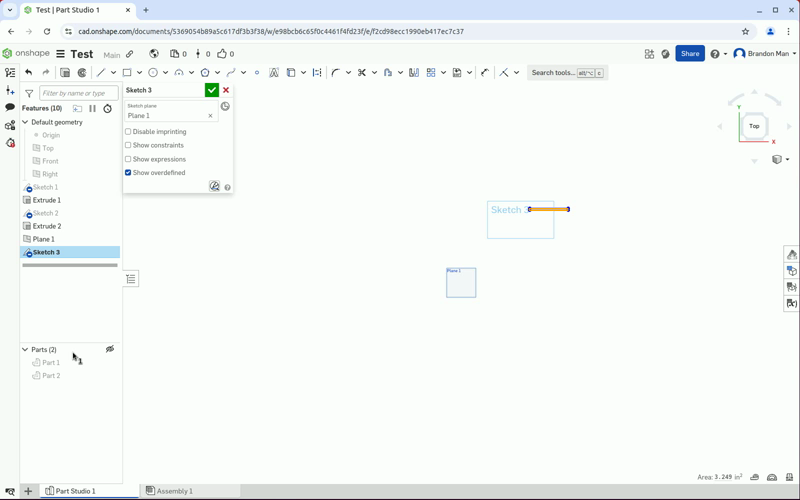
key(shift+y)
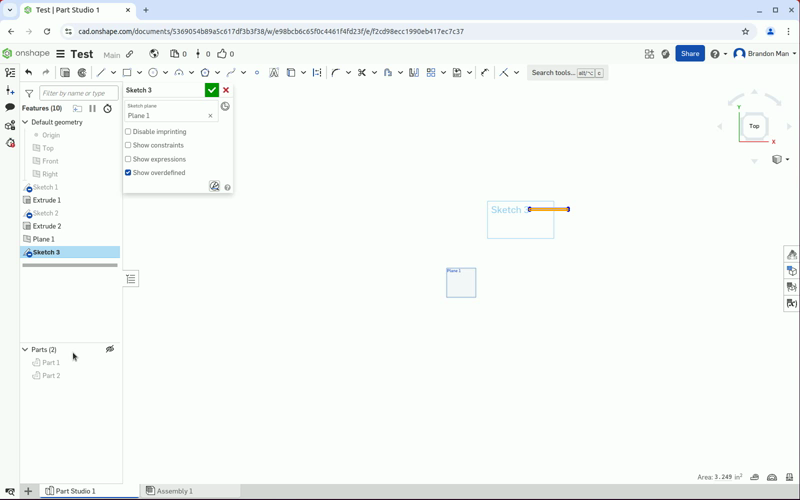
key(shift+e)
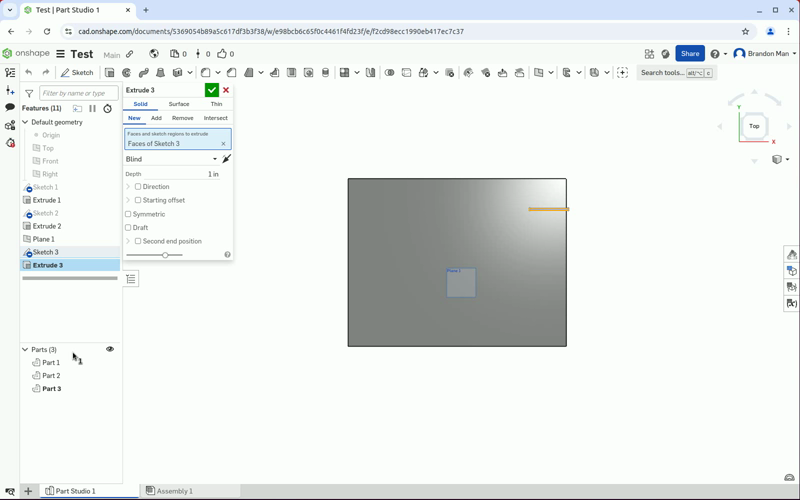
mouse_move(143, 106)
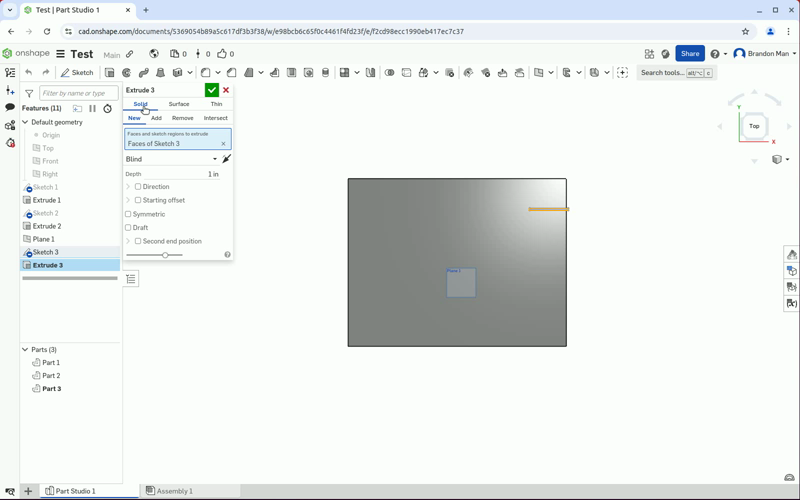
click(143, 106)
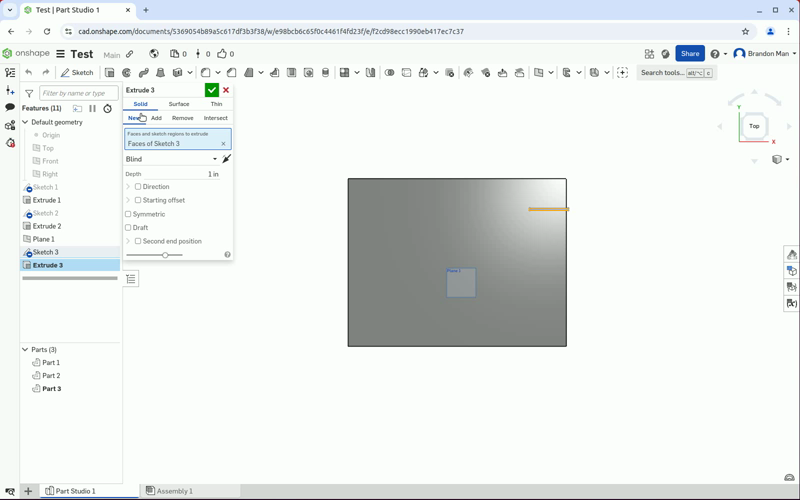
mouse_move(137, 120)
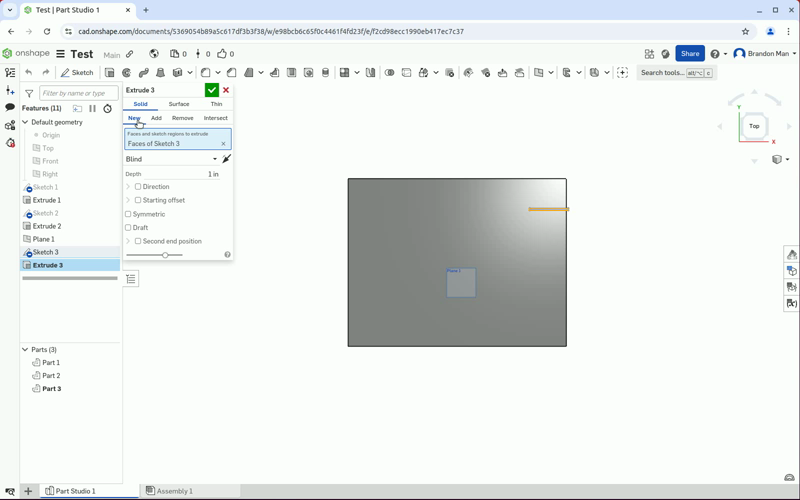
click(137, 120)
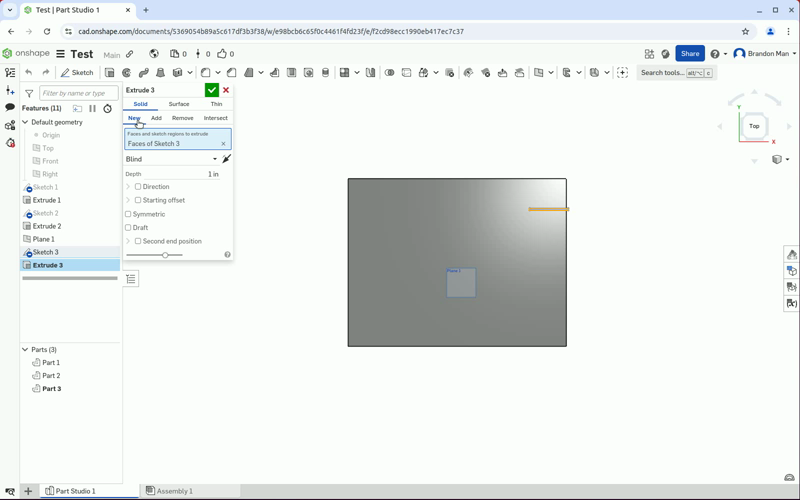
key(tab, 4)
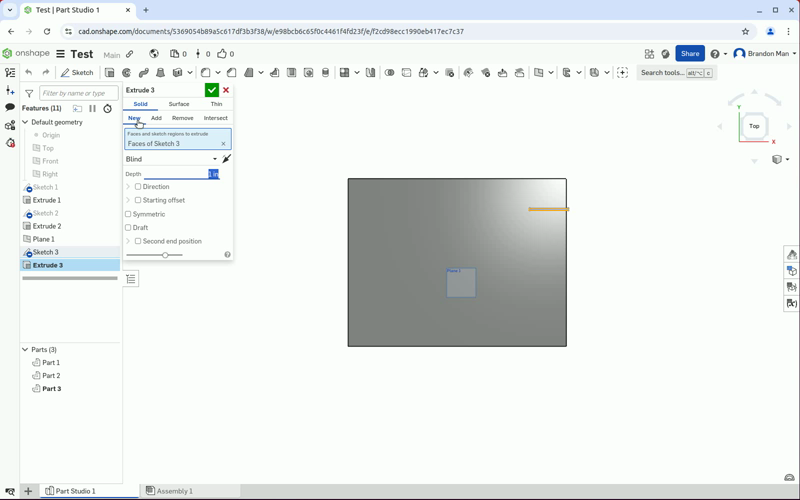
text(19.738)
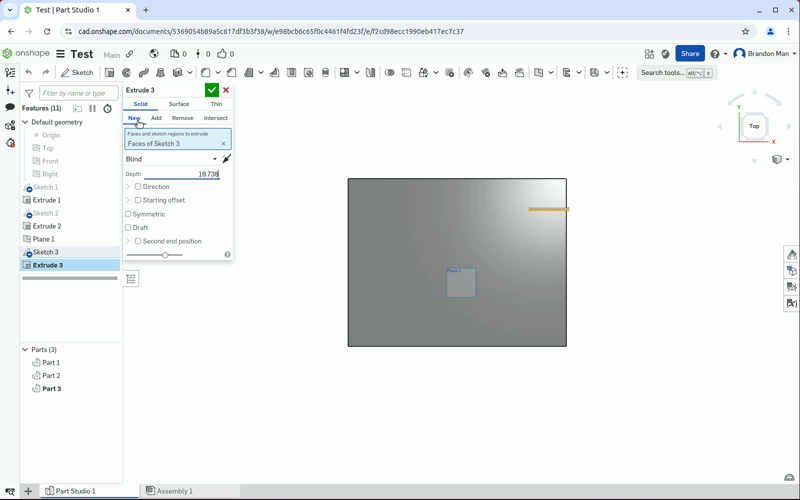
key(enter)
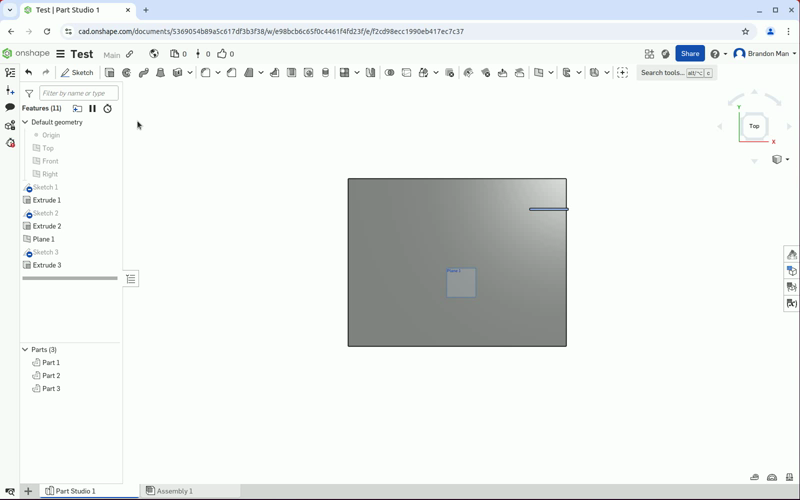
key(shift+h)
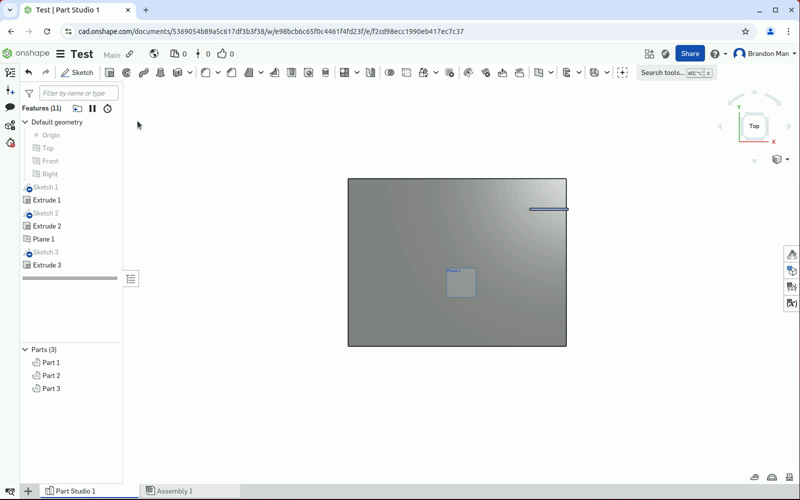
key(shift+h)
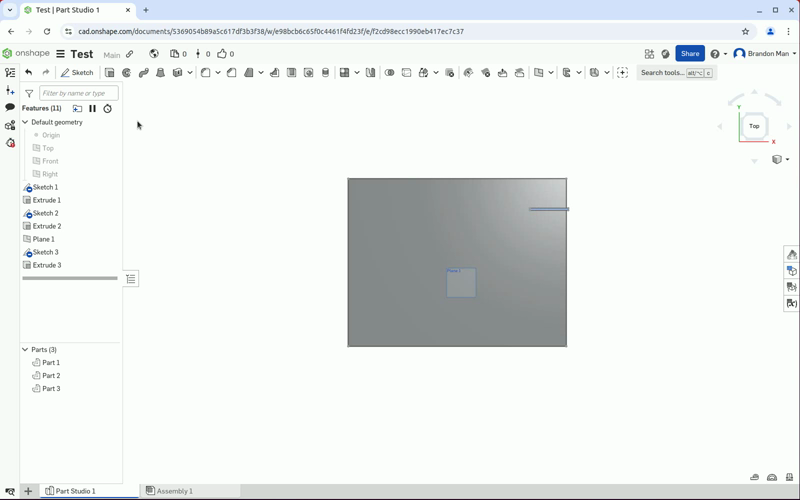
key(shift+7)
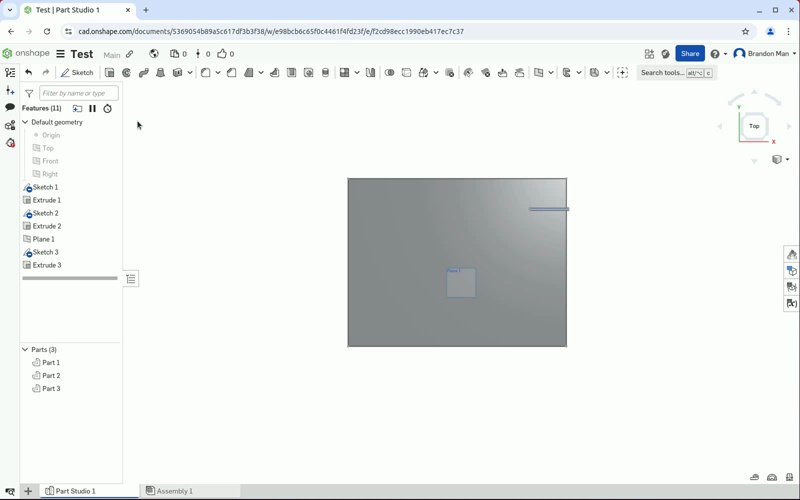
key(up, 3)
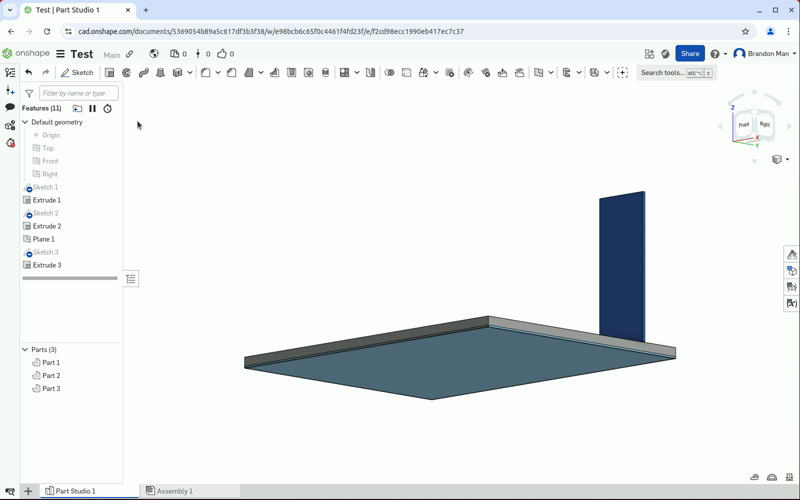
key(left, 3)
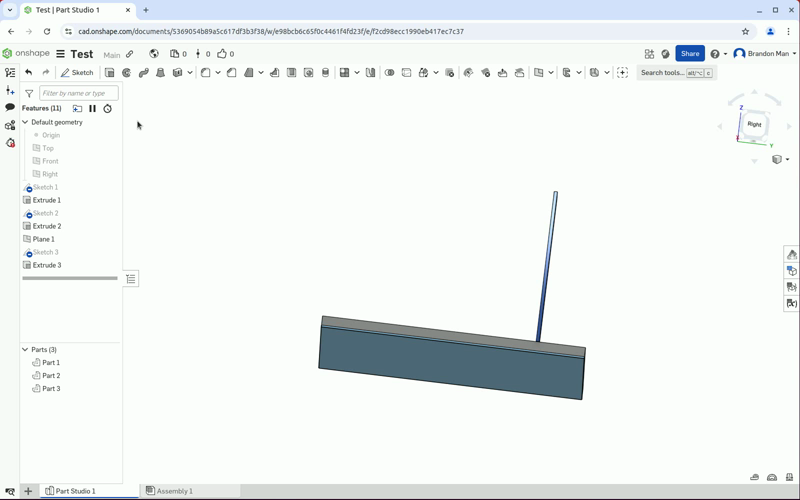
key(right, 3)
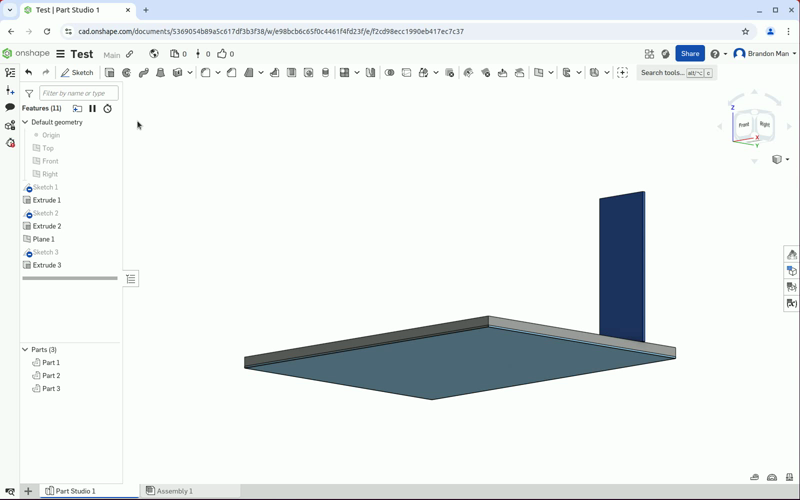
key(down, 3)
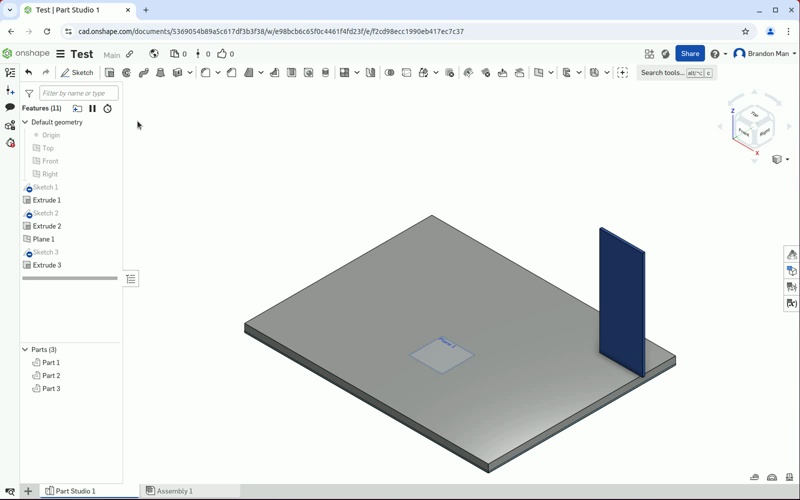
mouse_move(73, 189)
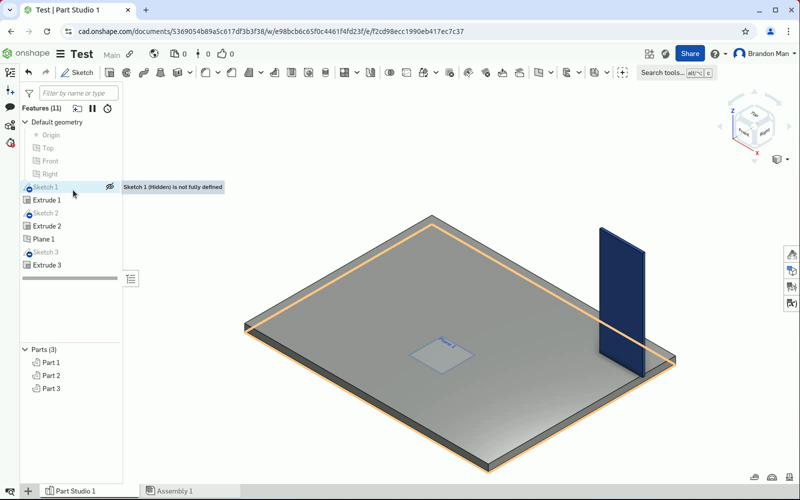
click(73, 189)